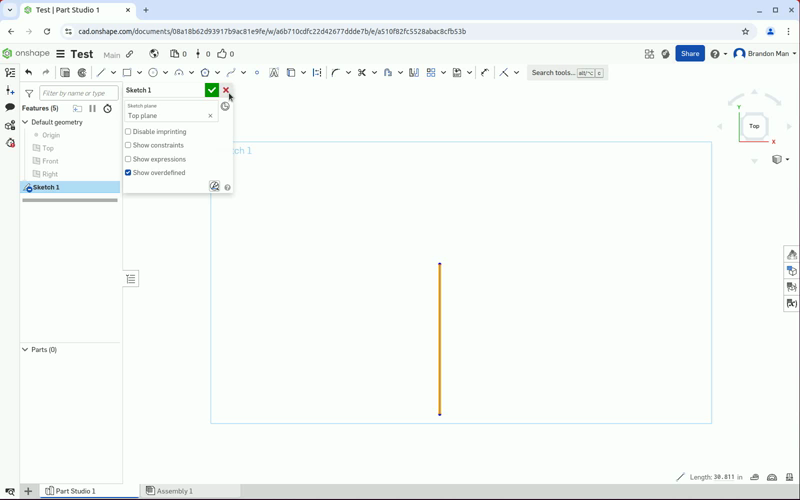
key(shift+h)
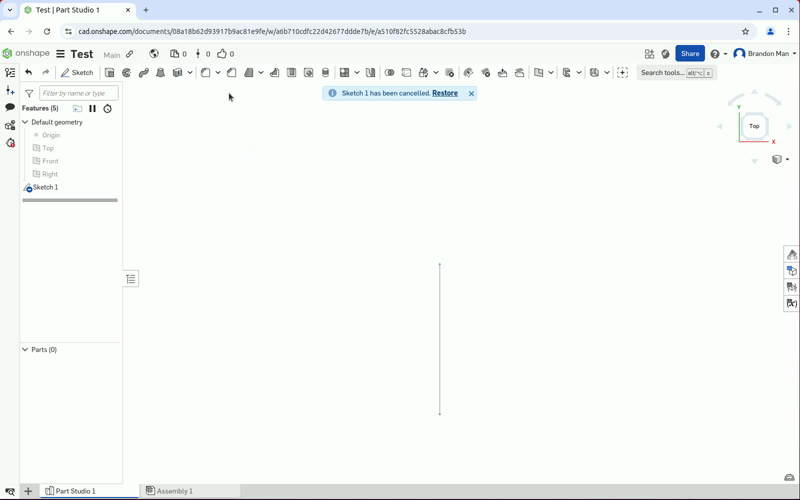
key(shift+s)
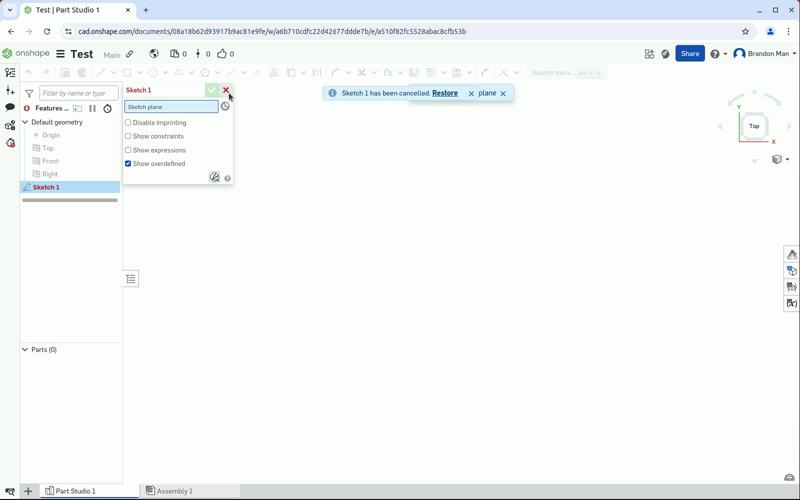
mouse_move(73, 150)
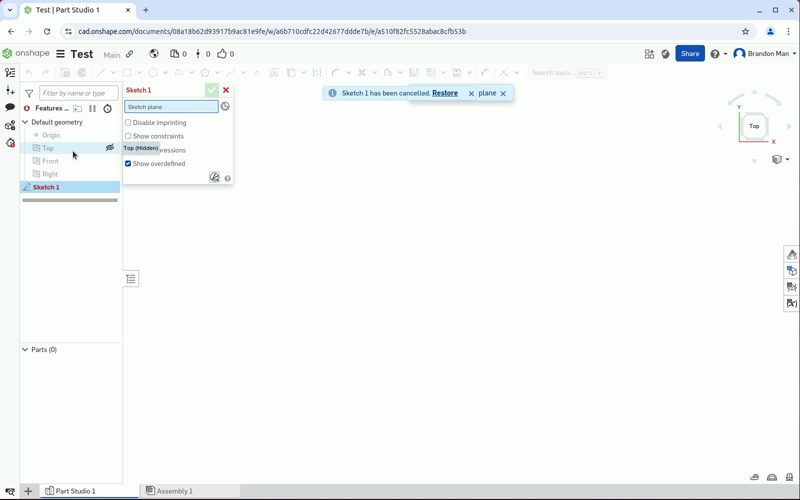
click(73, 150)
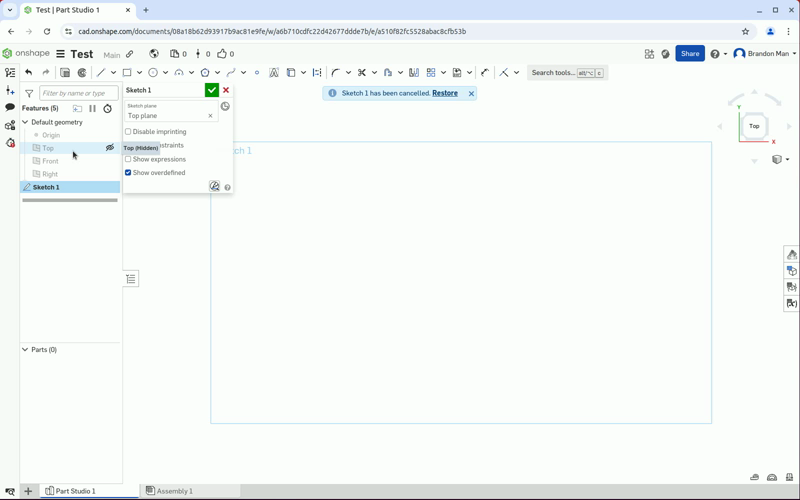
mouse_move(73, 352)
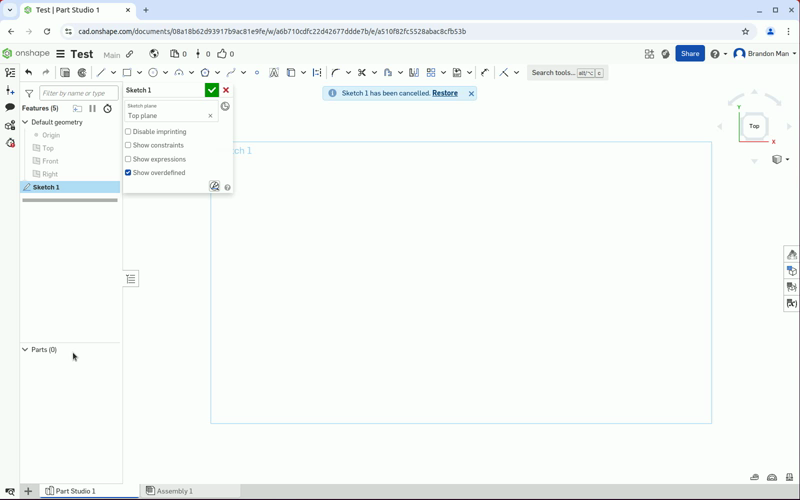
key(y)
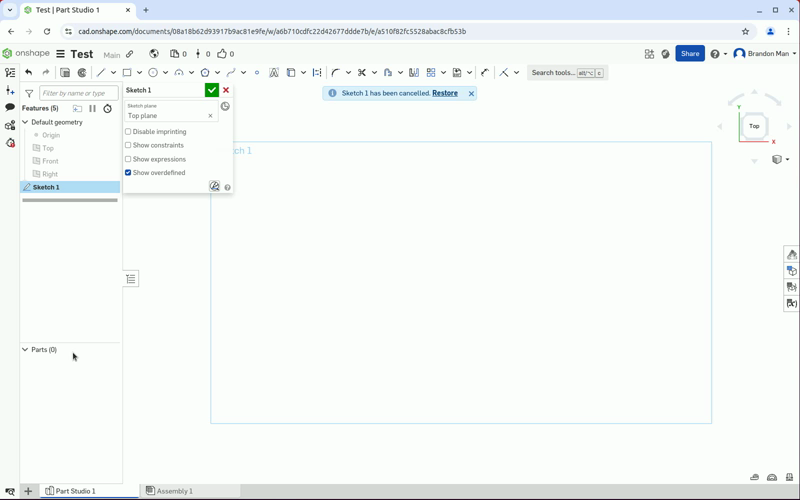
key(l)
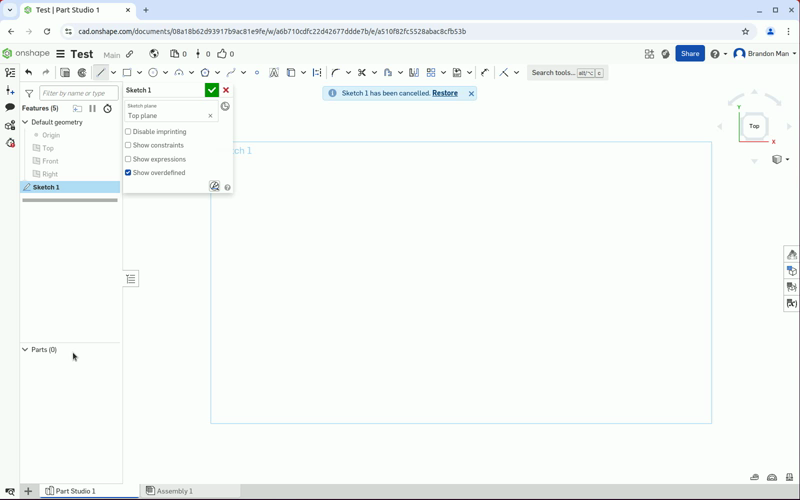
key_down(shift)
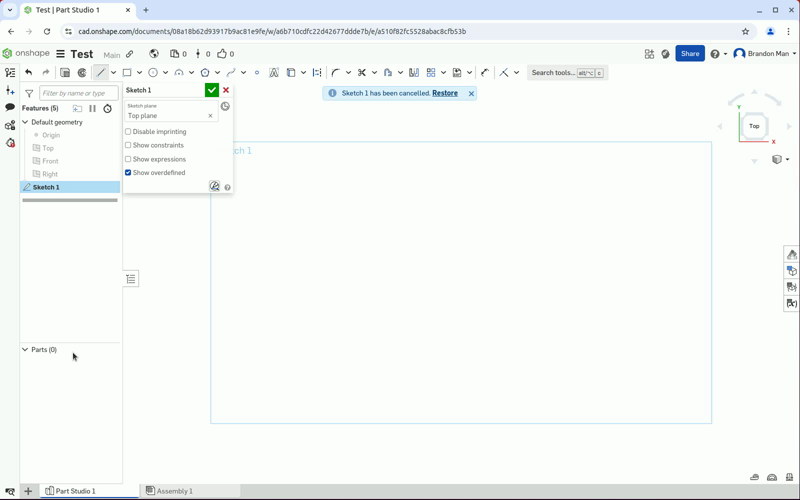
mouse_move(348, 365)
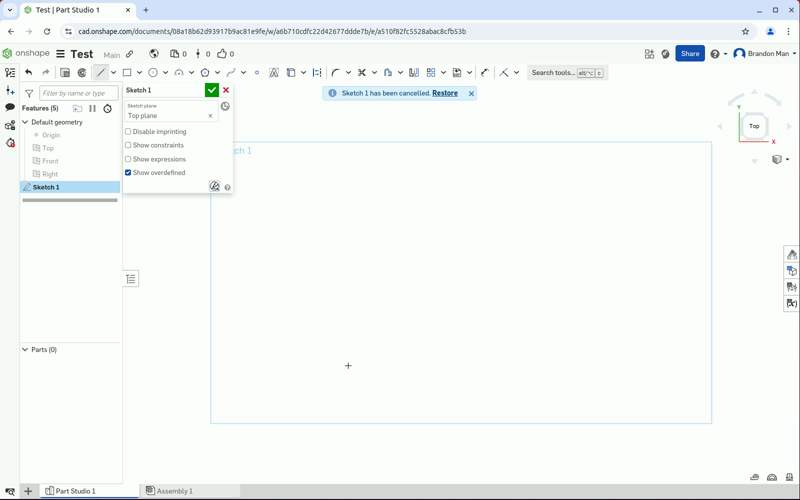
click(348, 365)
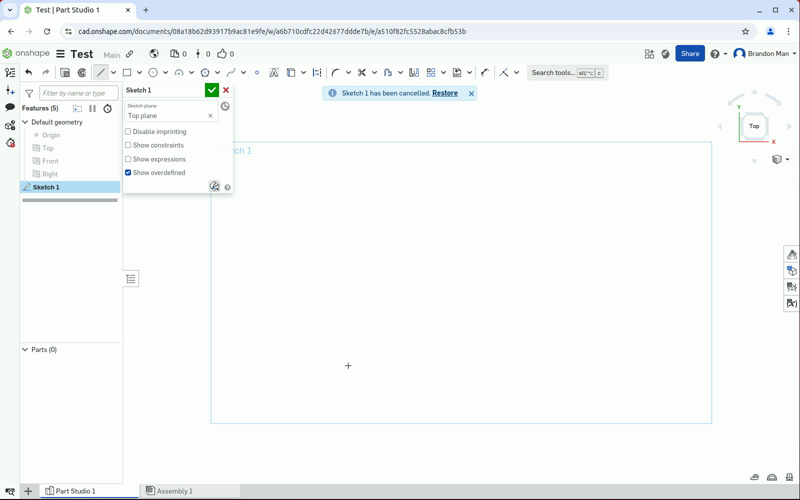
key_up(shift)
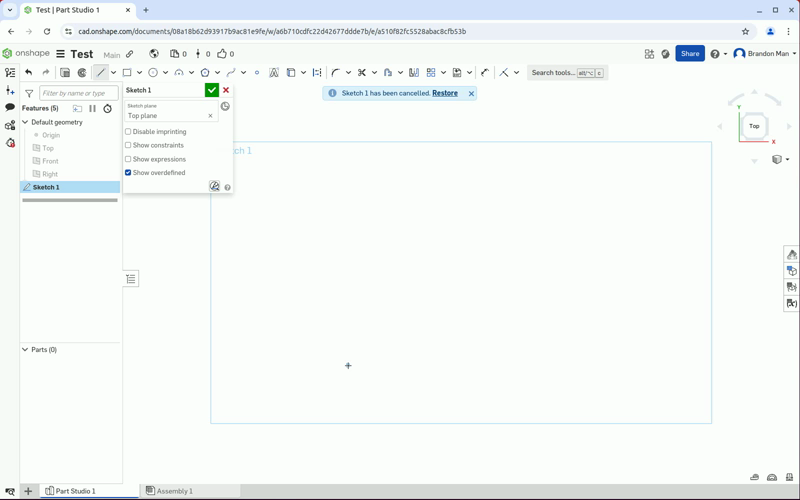
key_down(shift)
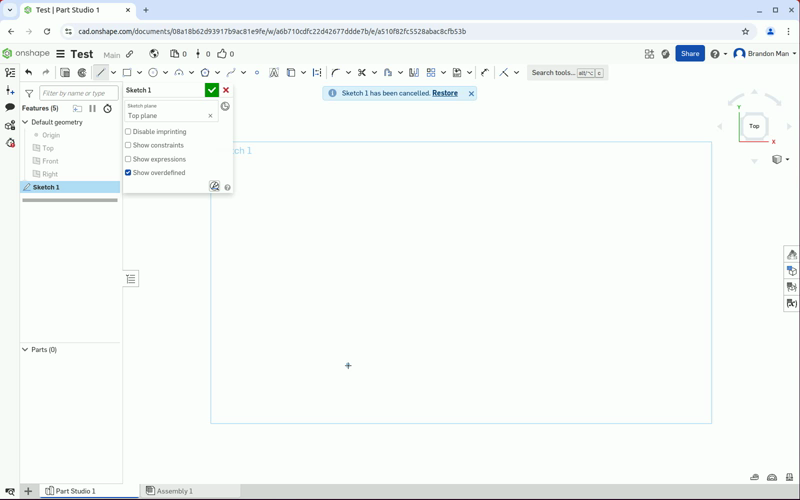
mouse_move(572, 365)
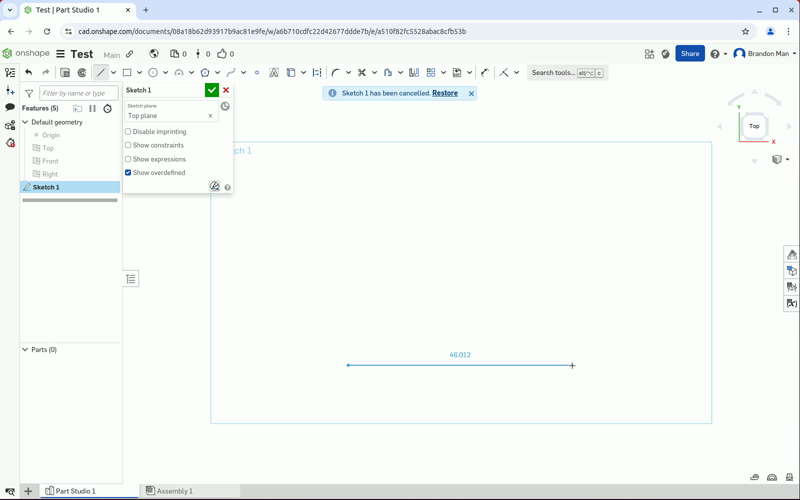
click(572, 365)
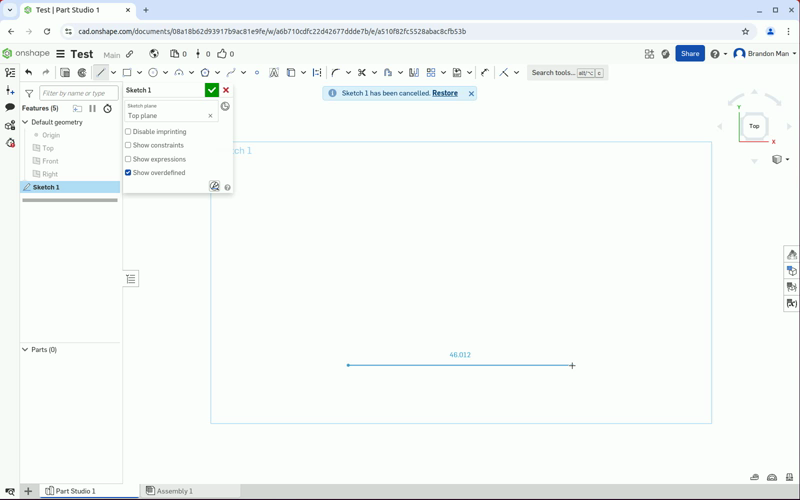
key_up(shift)
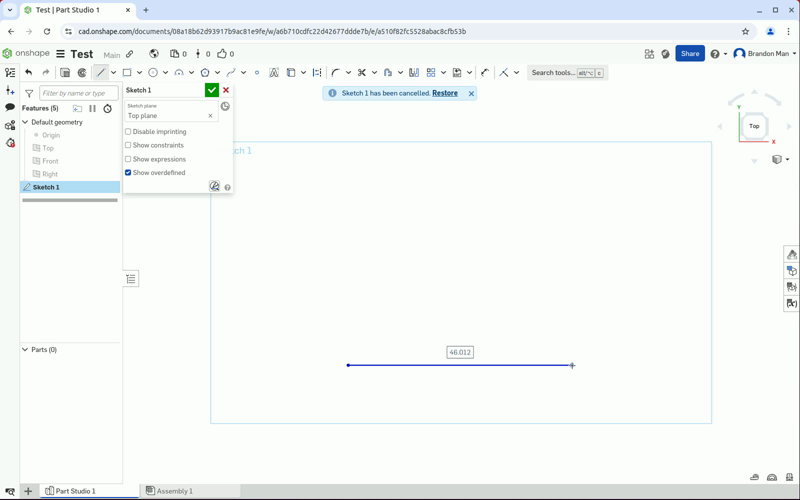
key_down(shift)
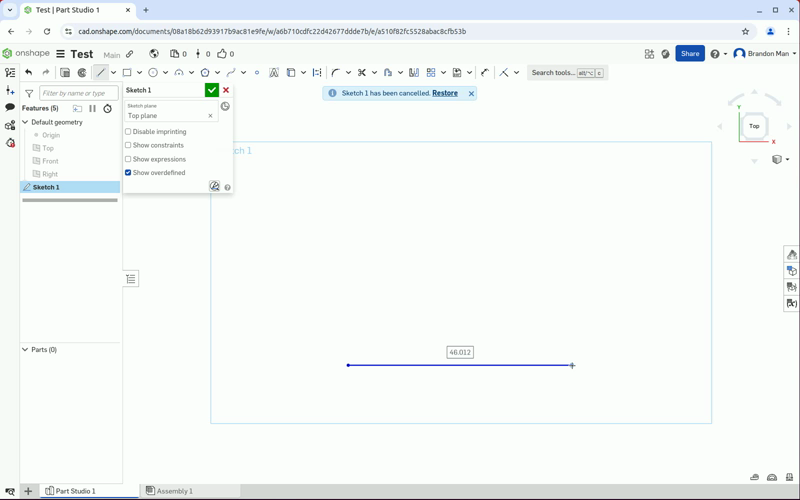
mouse_move(572, 200)
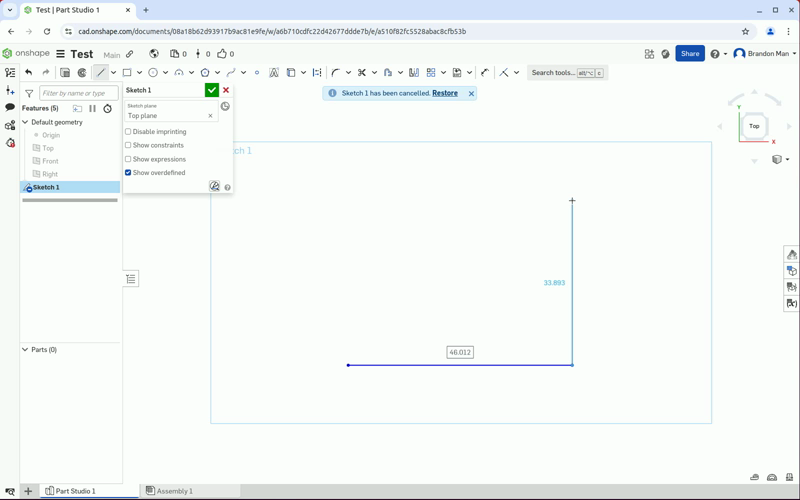
click(572, 200)
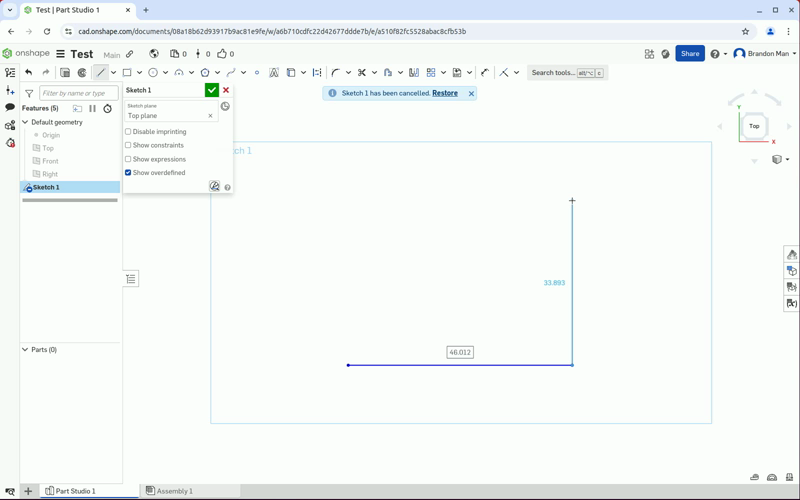
key_up(shift)
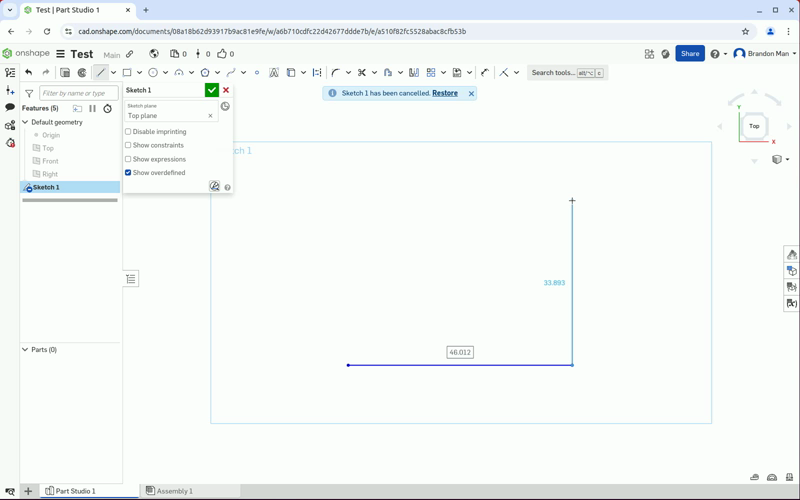
key_down(shift)
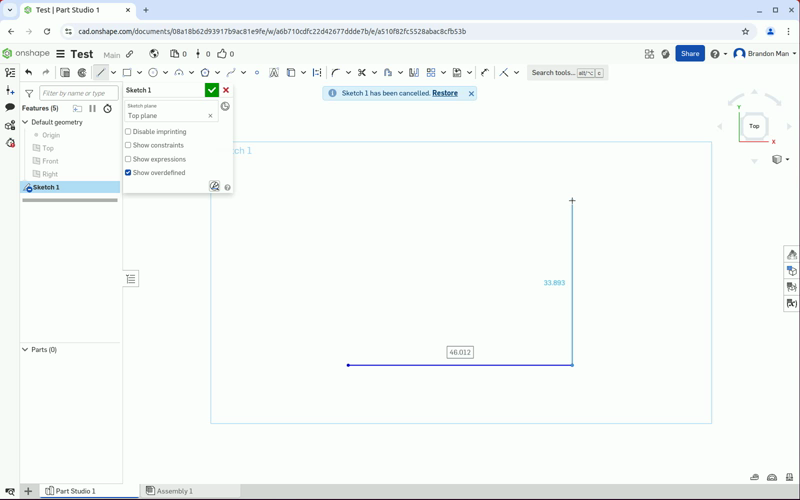
mouse_move(348, 200)
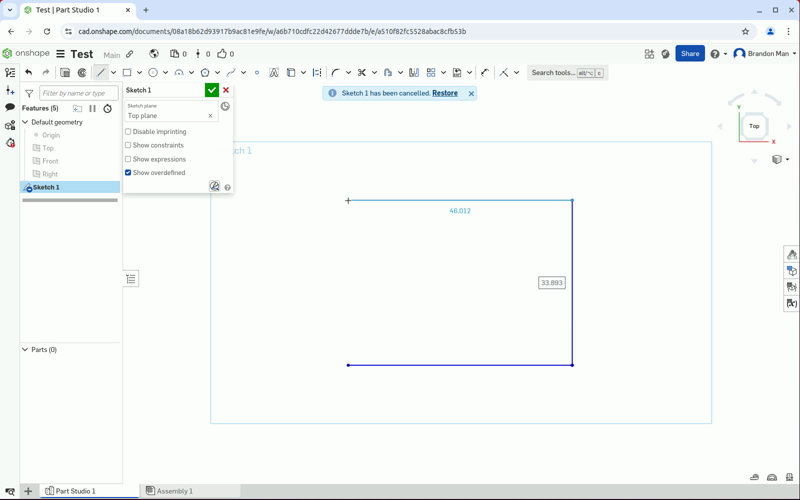
click(348, 200)
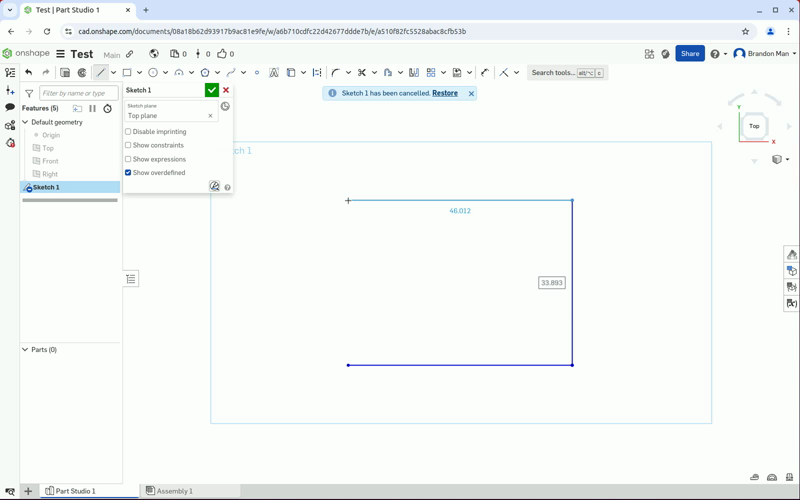
key_up(shift)
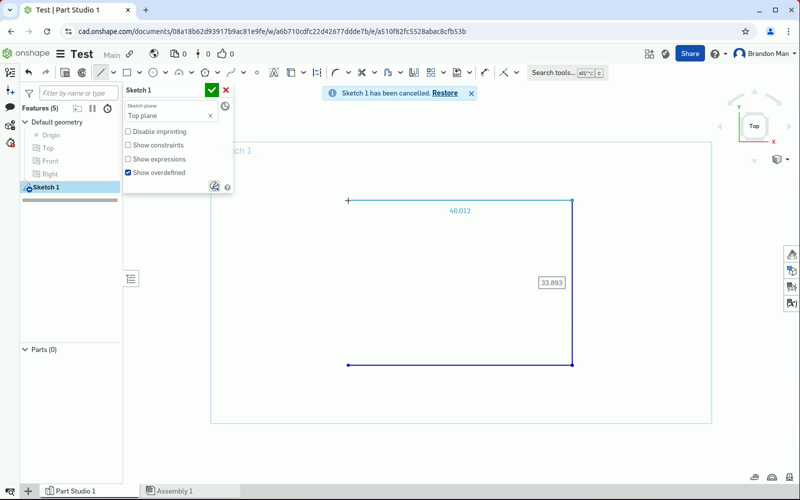
key_down(shift)
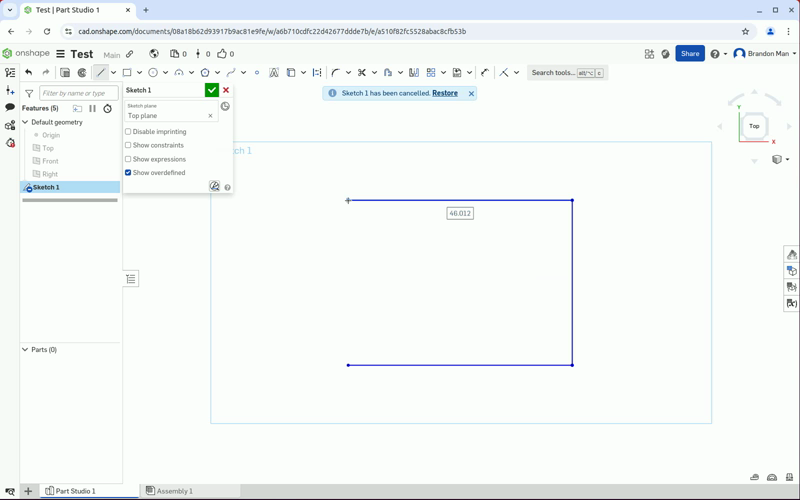
mouse_move(348, 365)
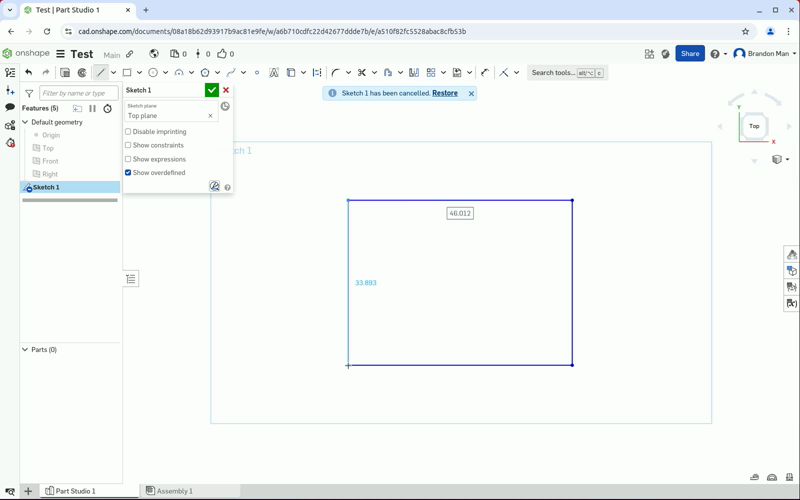
key_up(shift)
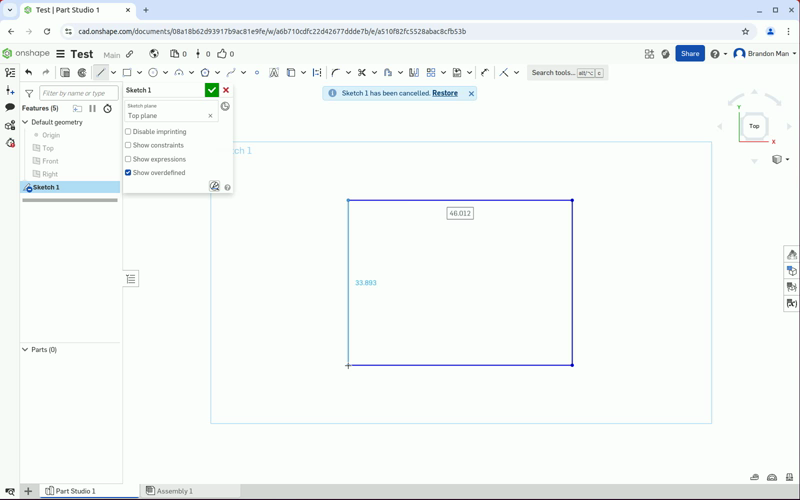
click(348, 365)
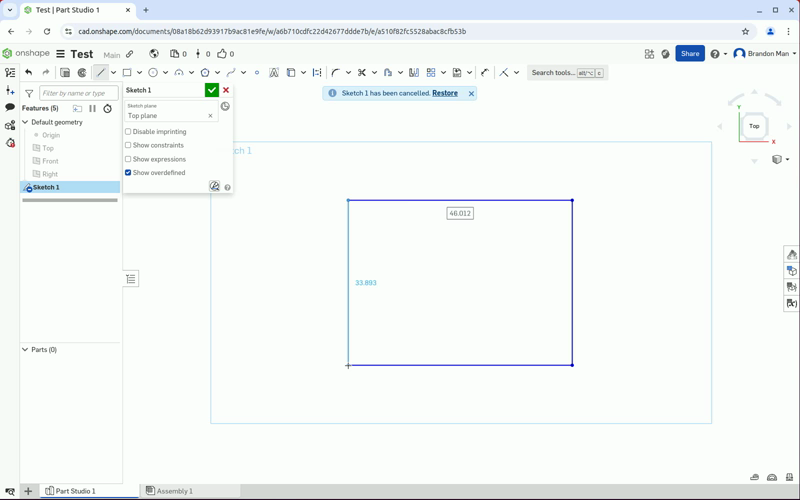
key(esc)
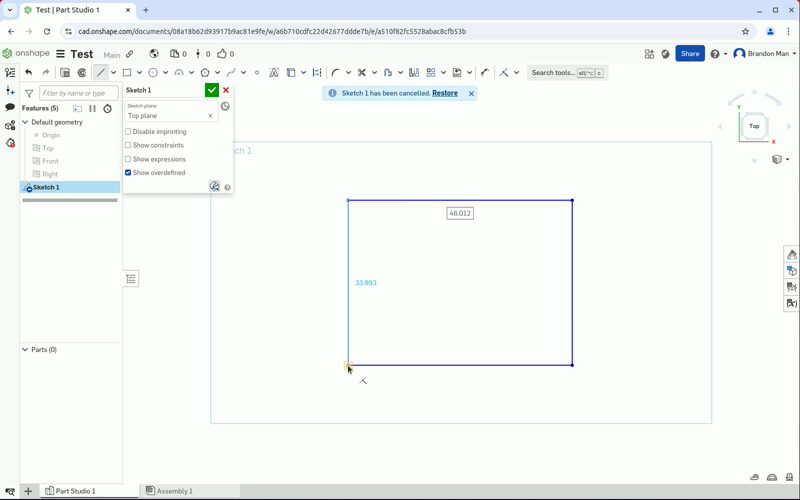
key(l)
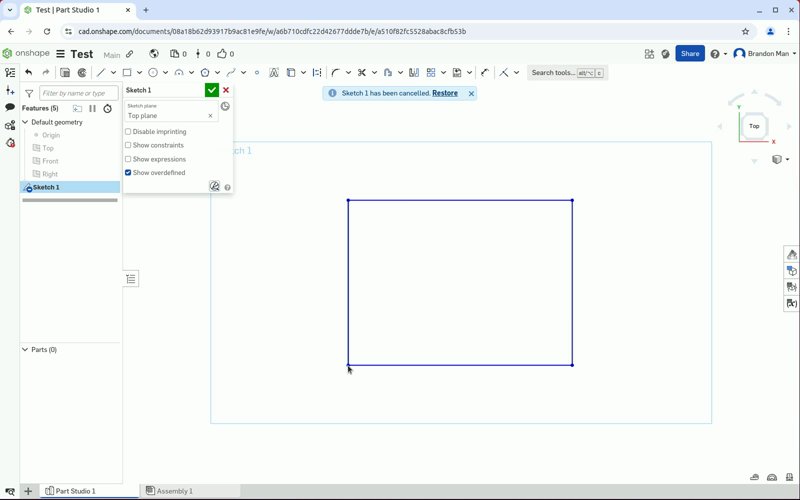
key_down(shift)
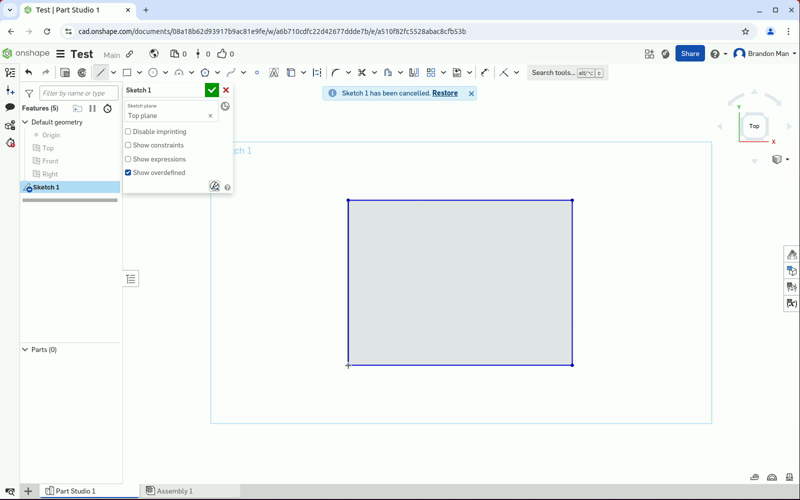
mouse_move(362, 350)
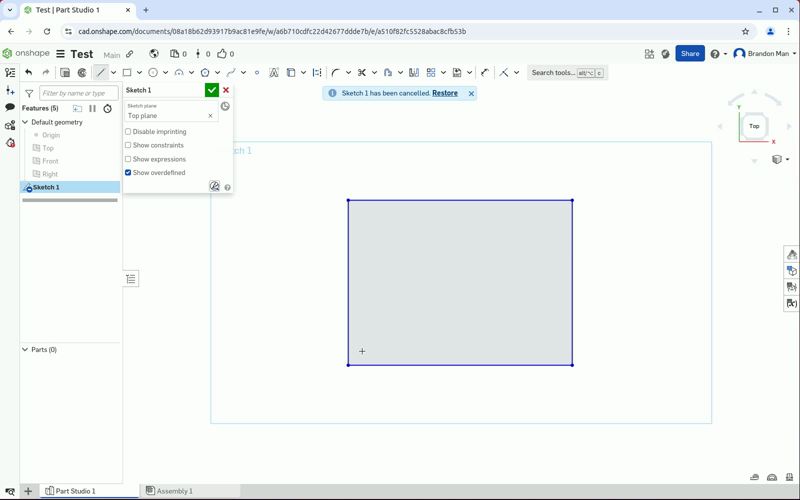
click(362, 350)
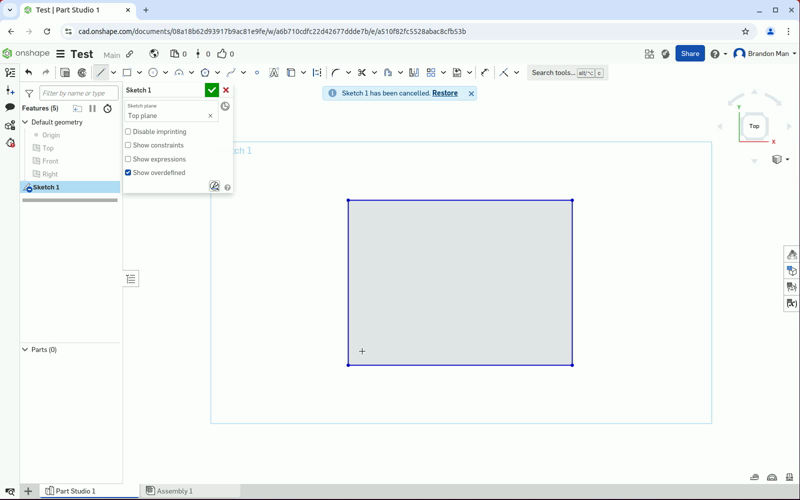
key_up(shift)
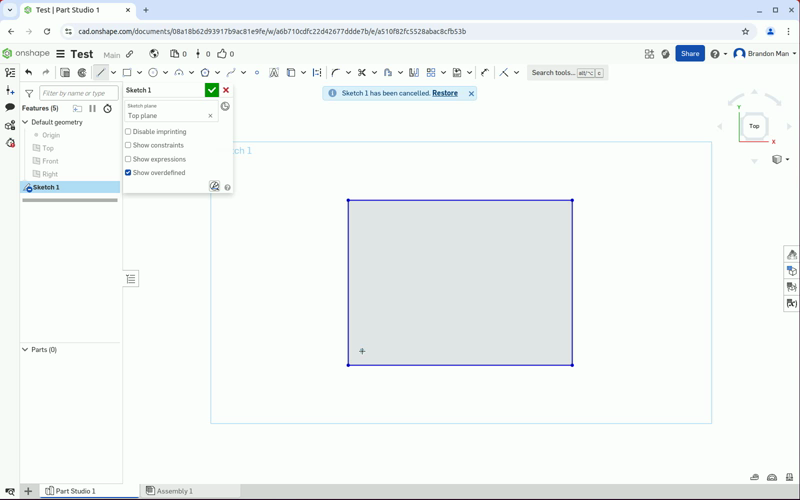
key_down(shift)
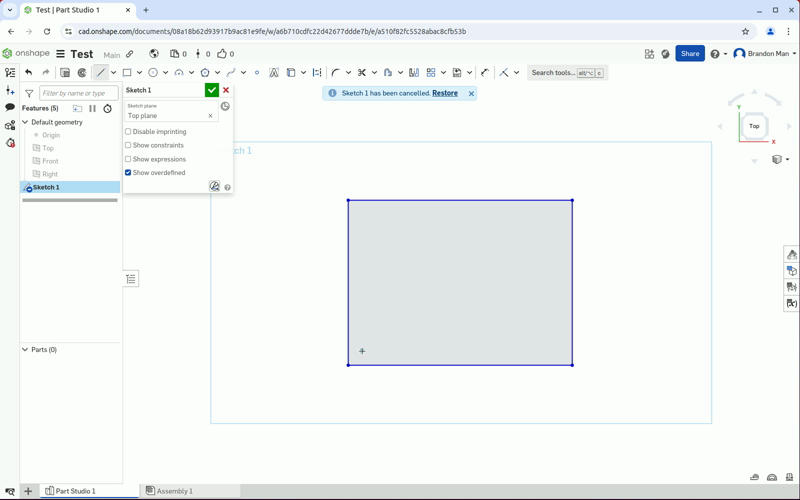
mouse_move(558, 350)
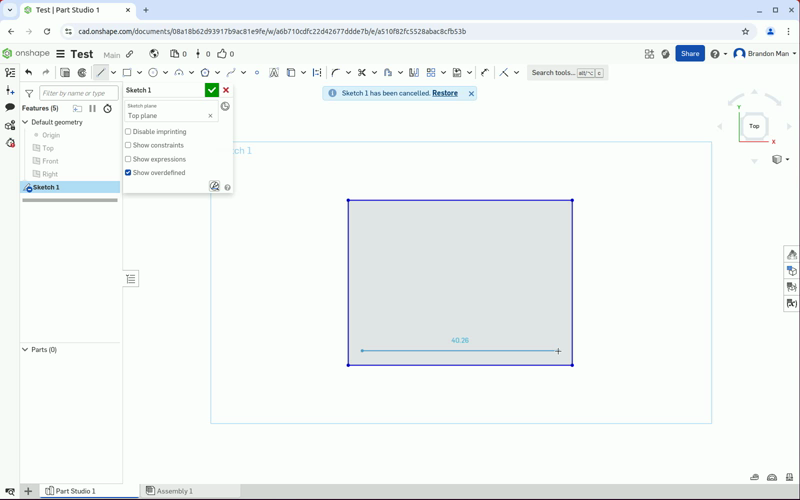
click(558, 350)
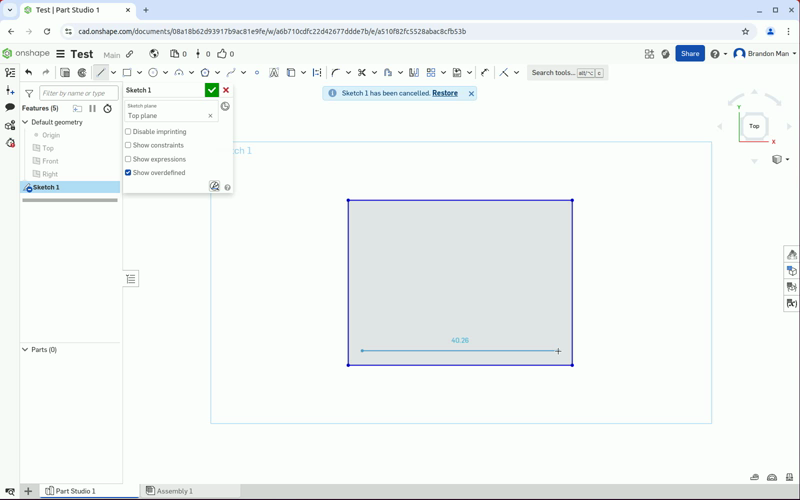
key_up(shift)
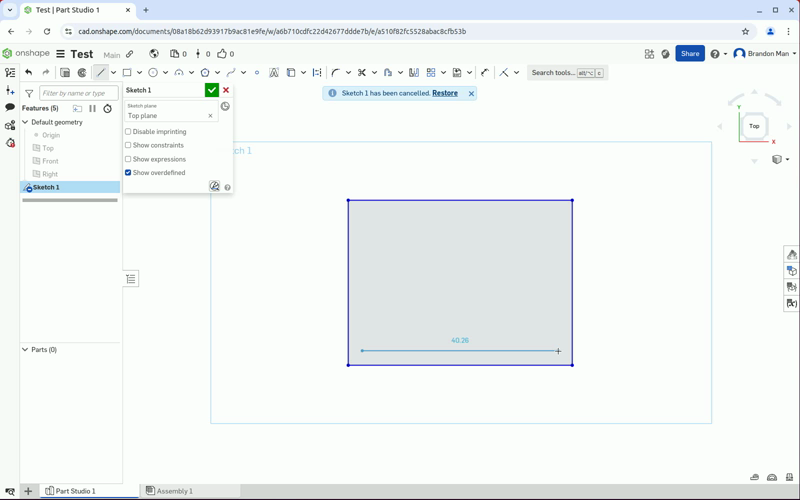
key_down(shift)
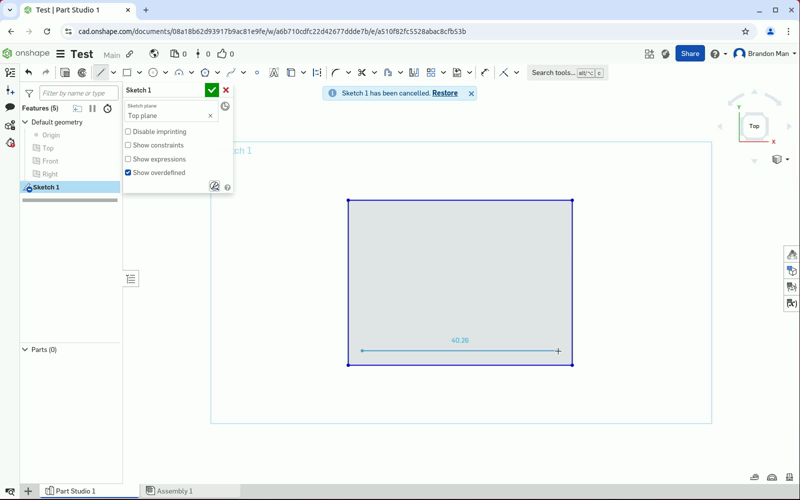
mouse_move(558, 216)
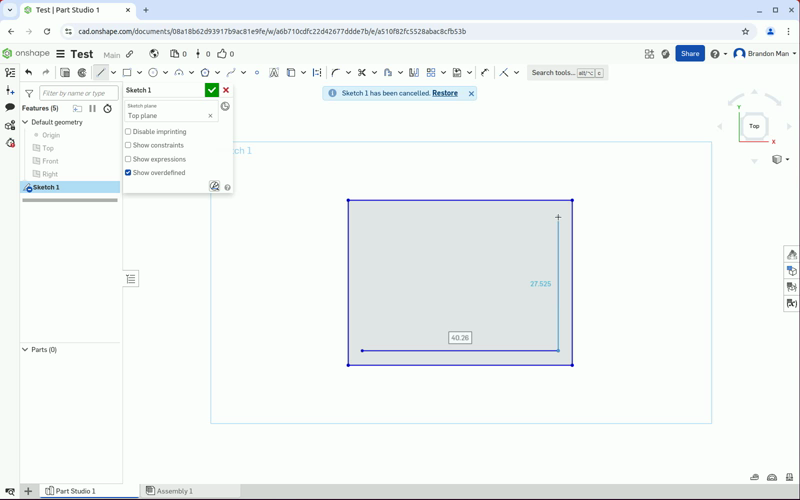
click(558, 216)
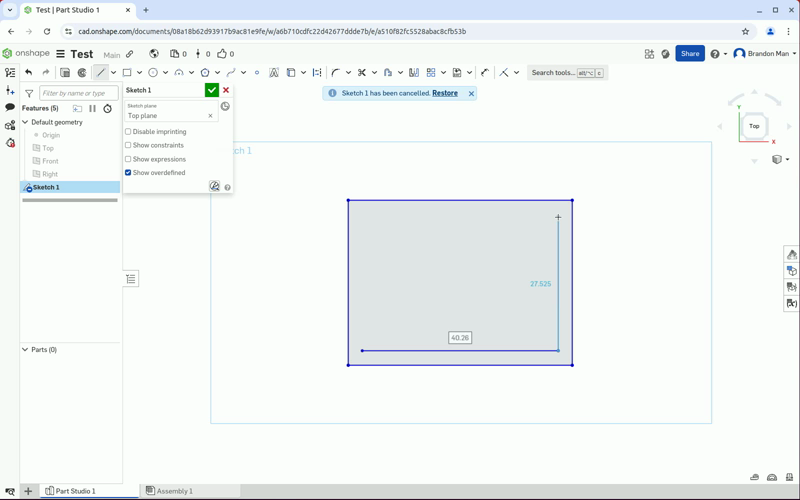
key_up(shift)
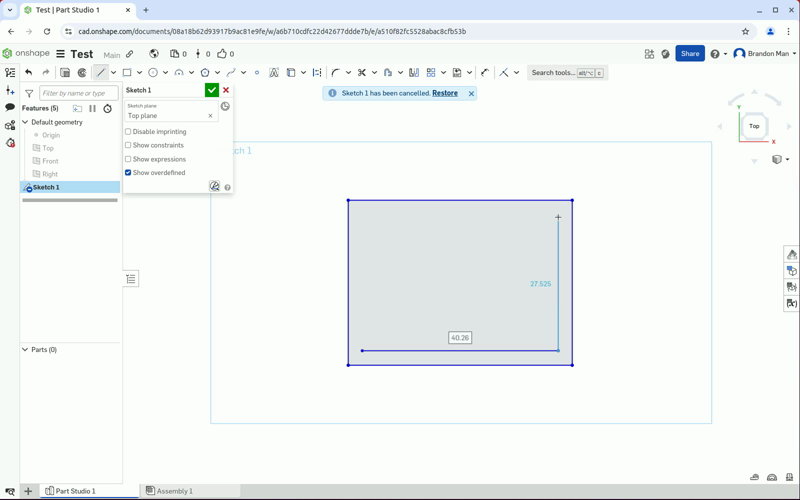
key_down(shift)
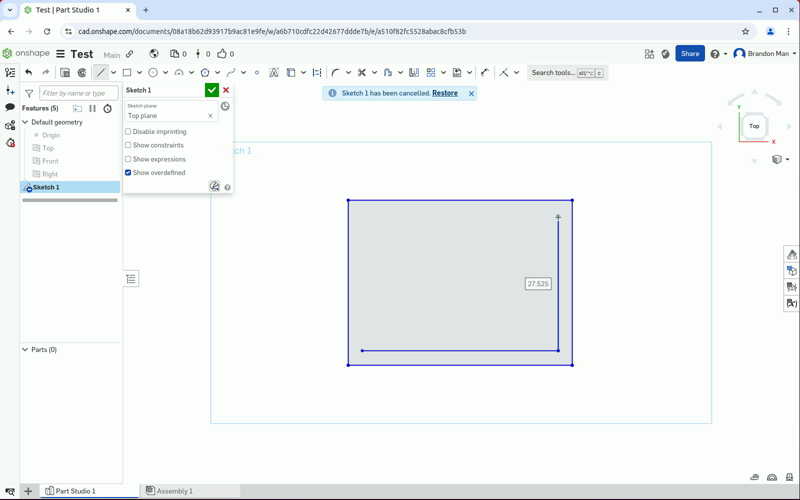
mouse_move(362, 216)
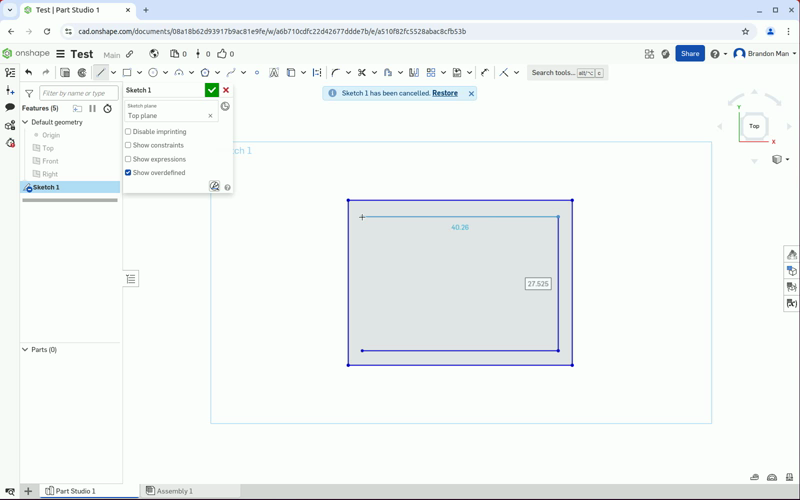
click(362, 216)
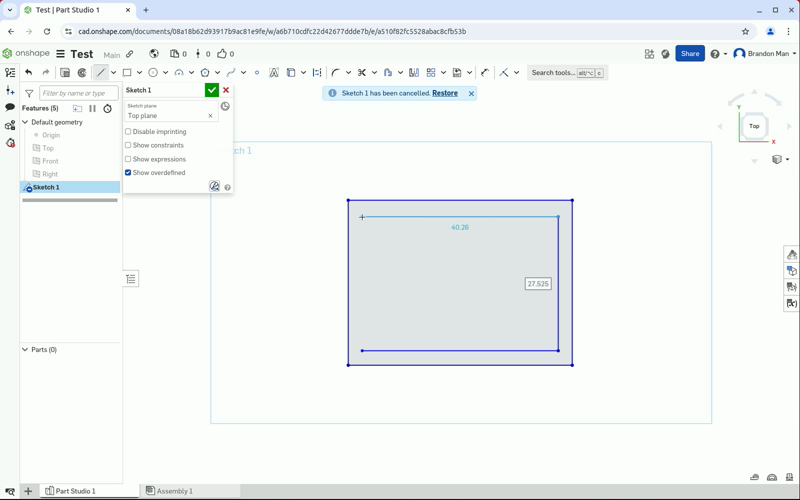
key_up(shift)
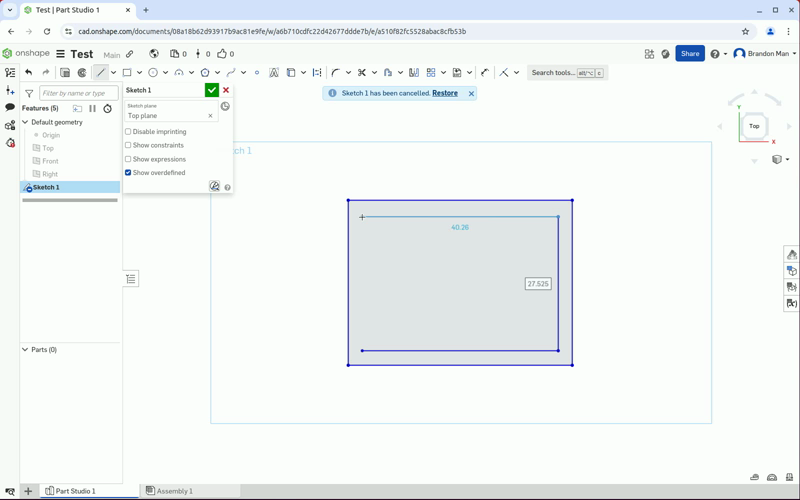
key_down(shift)
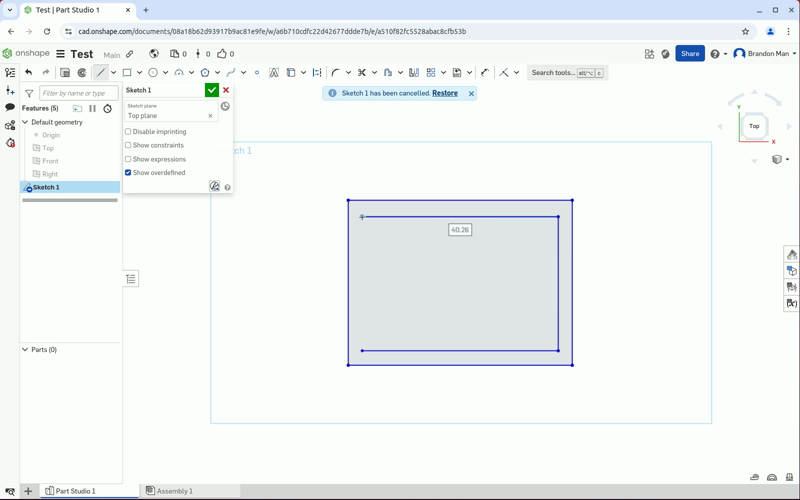
mouse_move(362, 350)
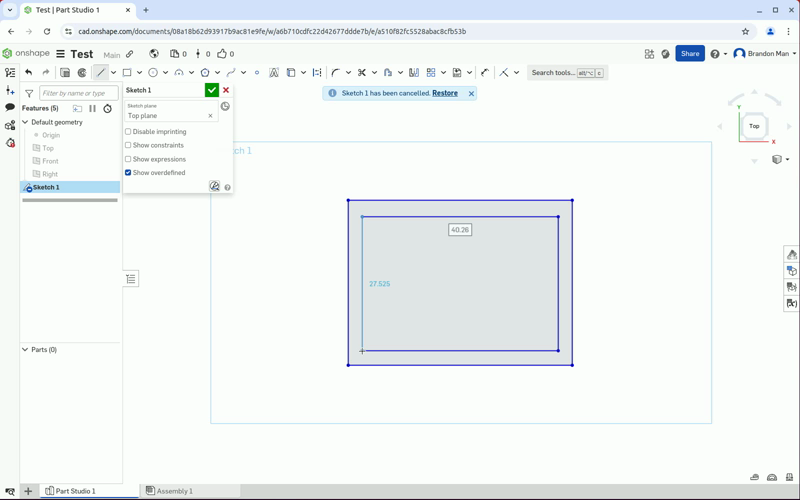
key_up(shift)
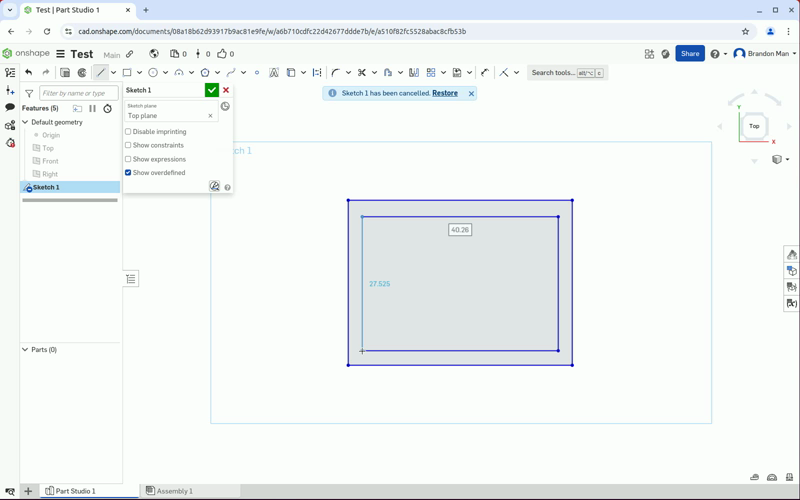
click(362, 350)
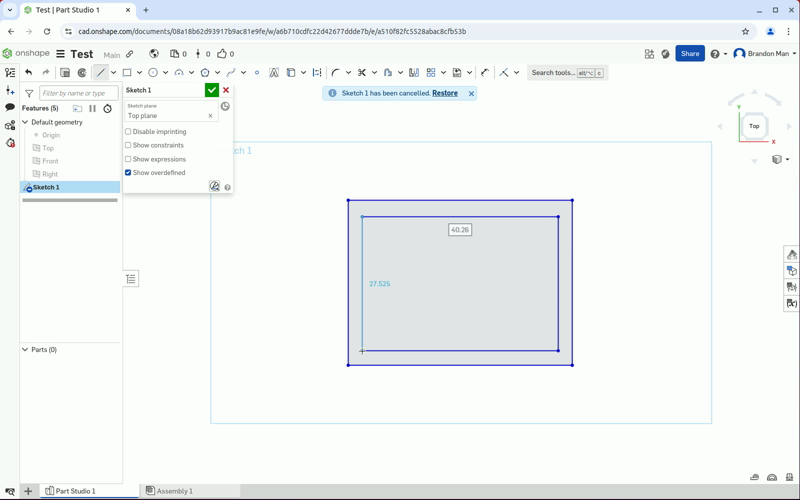
key(esc)
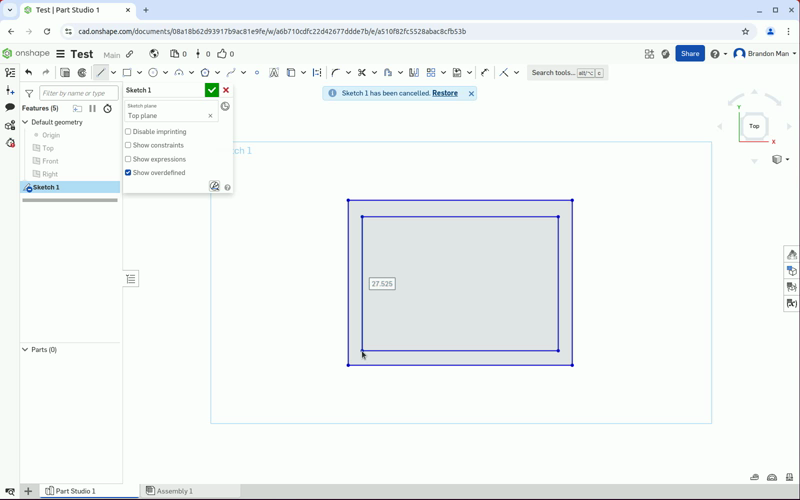
mouse_move(445, 357)
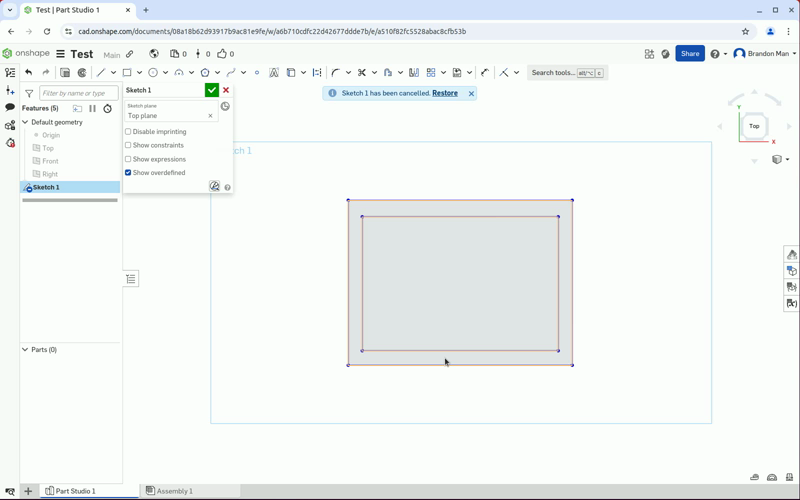
click(445, 357)
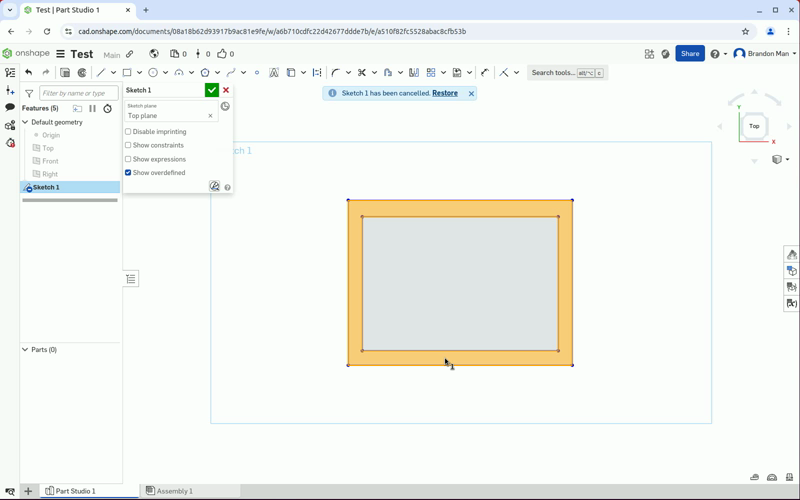
mouse_move(73, 352)
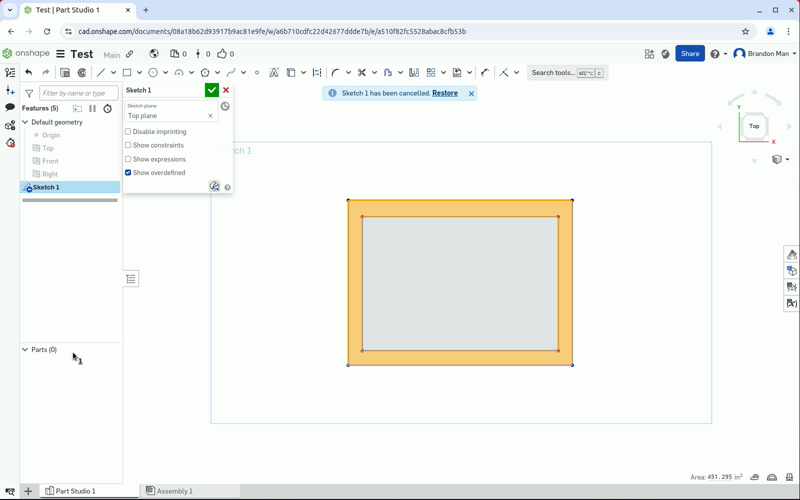
key(shift+y)
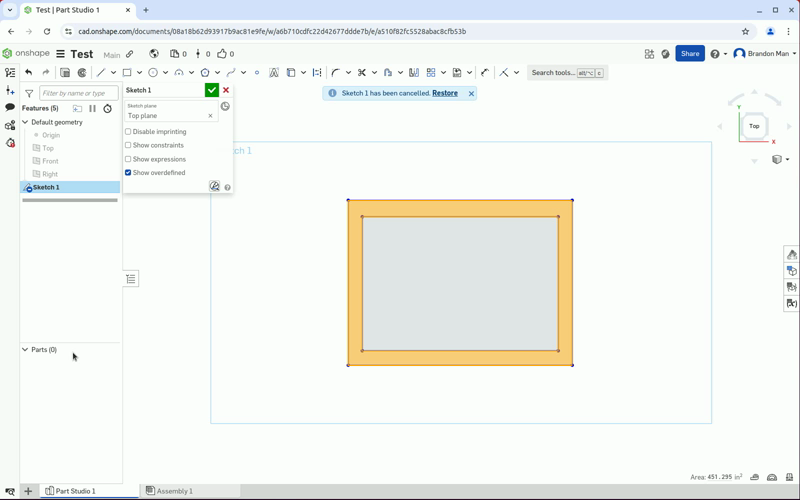
key(shift+e)
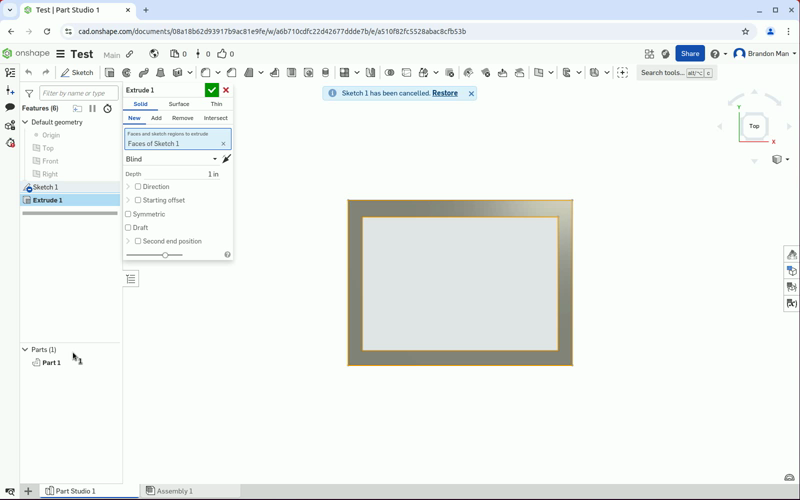
mouse_move(143, 106)
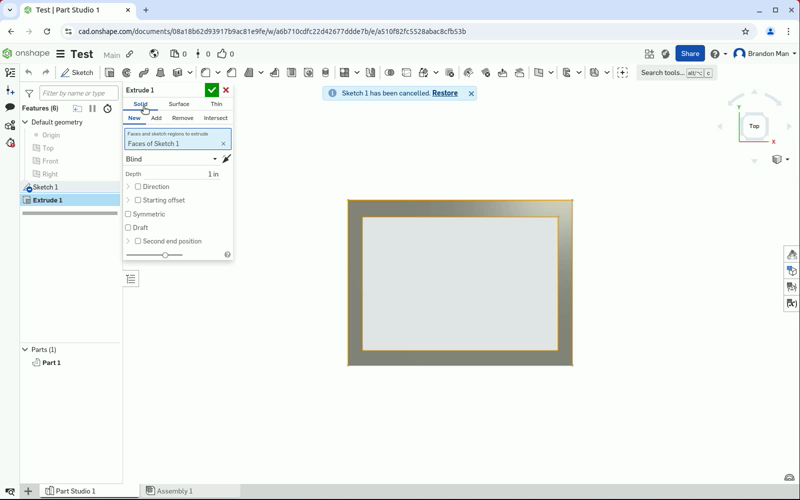
click(143, 106)
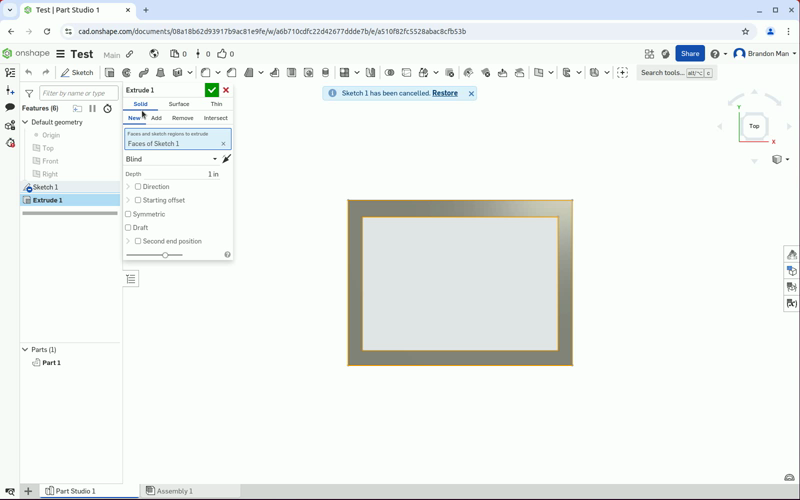
mouse_move(137, 120)
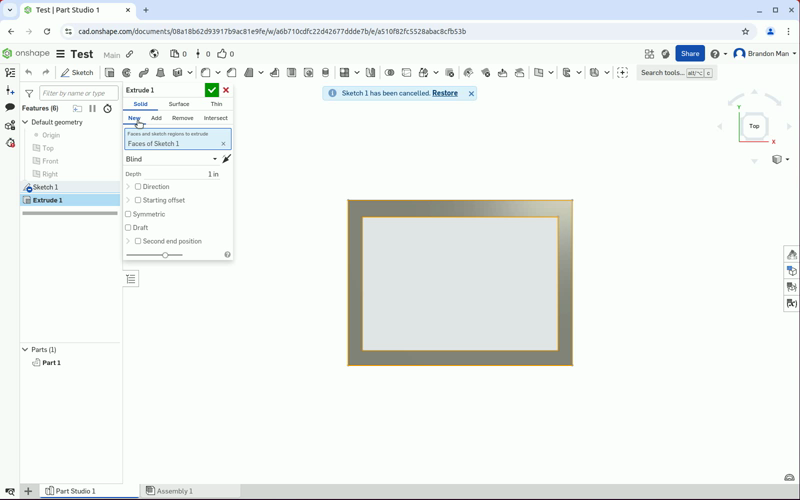
click(137, 120)
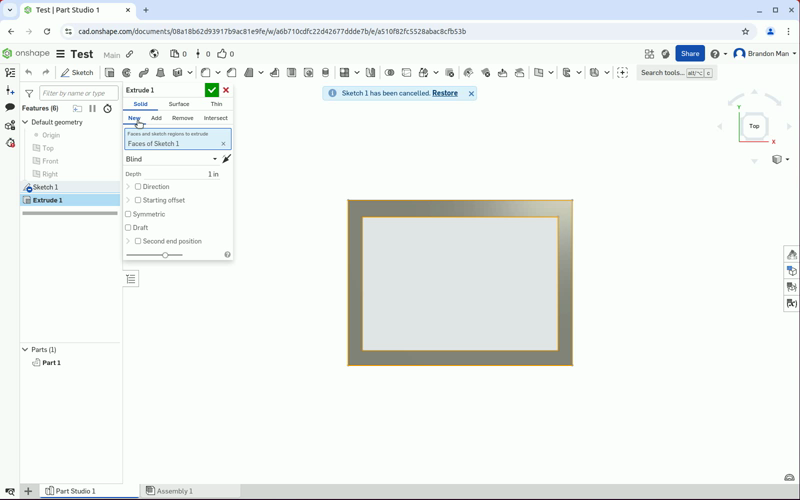
key(tab, 4)
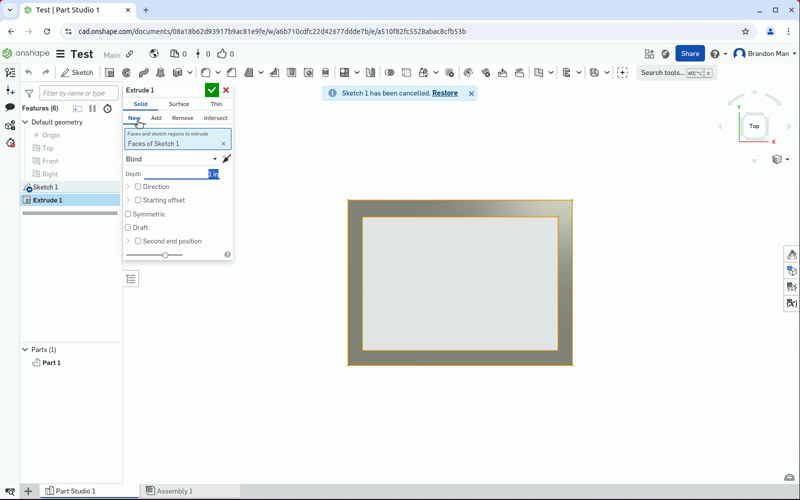
text(1.444)
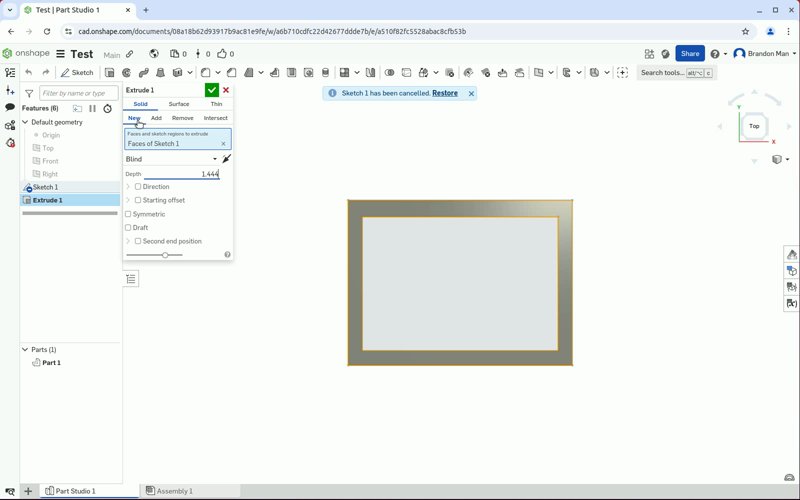
key(enter)
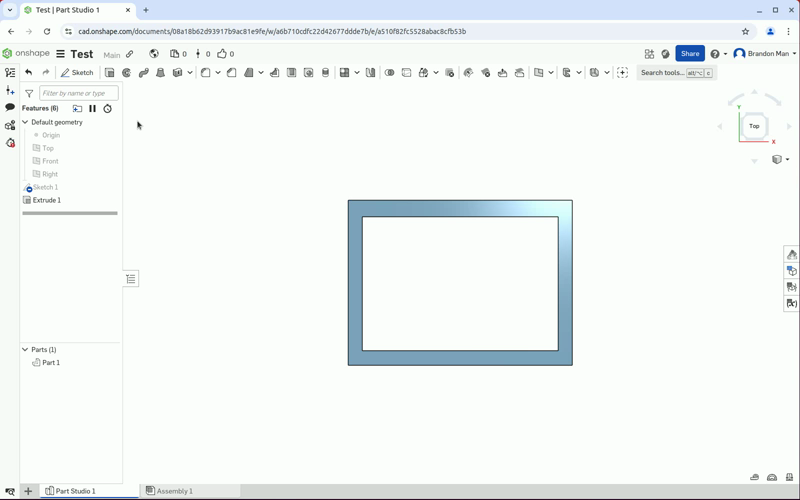
key(shift+h)
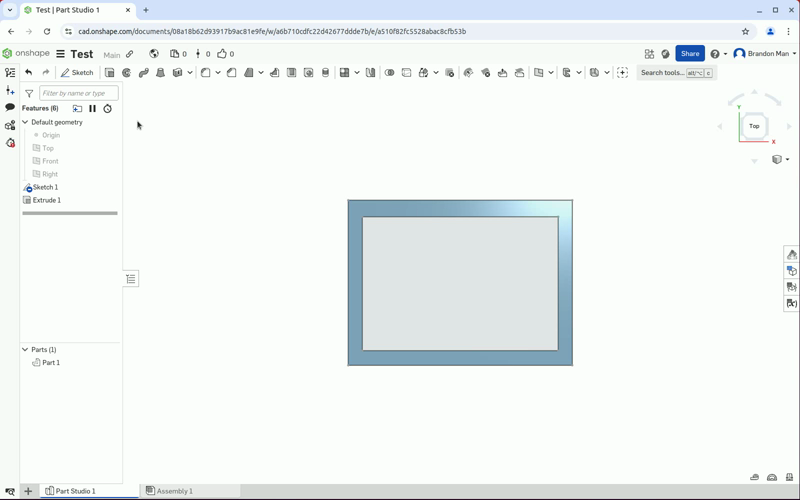
key(shift+h)
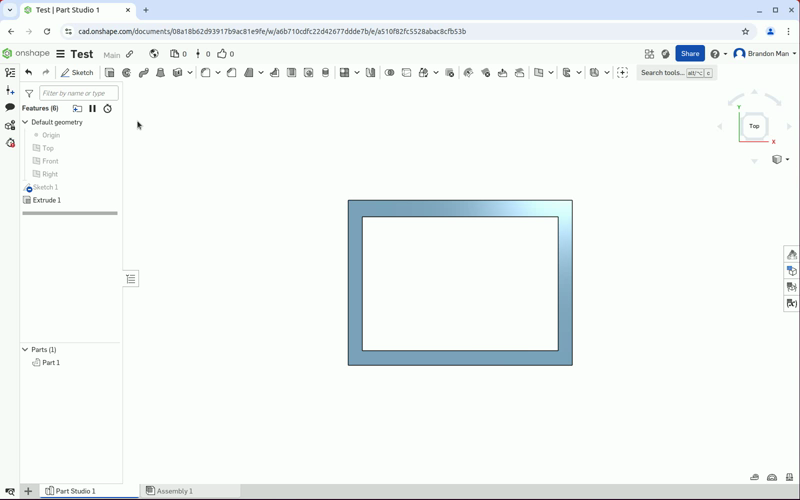
mouse_move(73, 189)
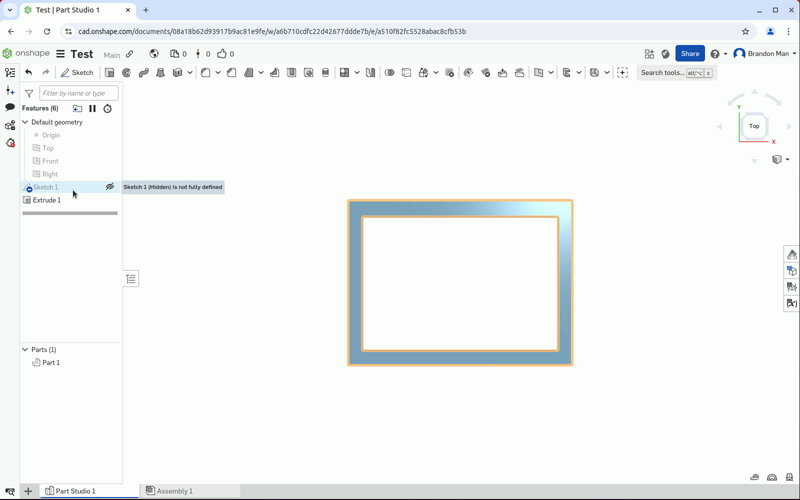
click(73, 189)
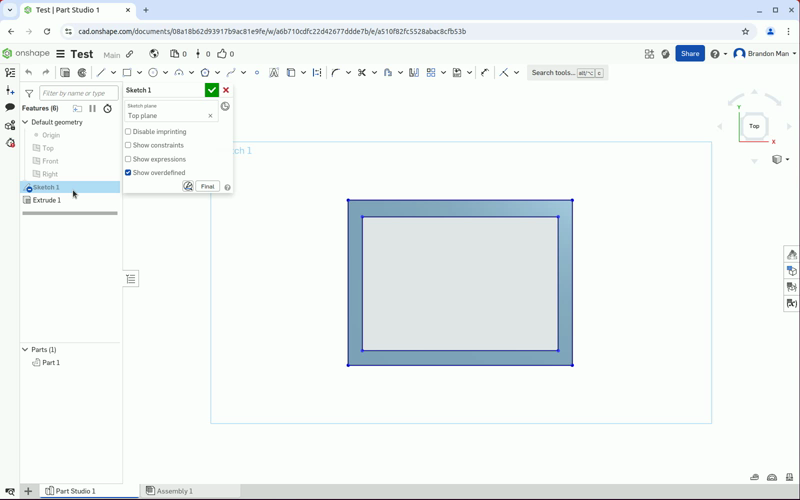
mouse_move(229, 92)
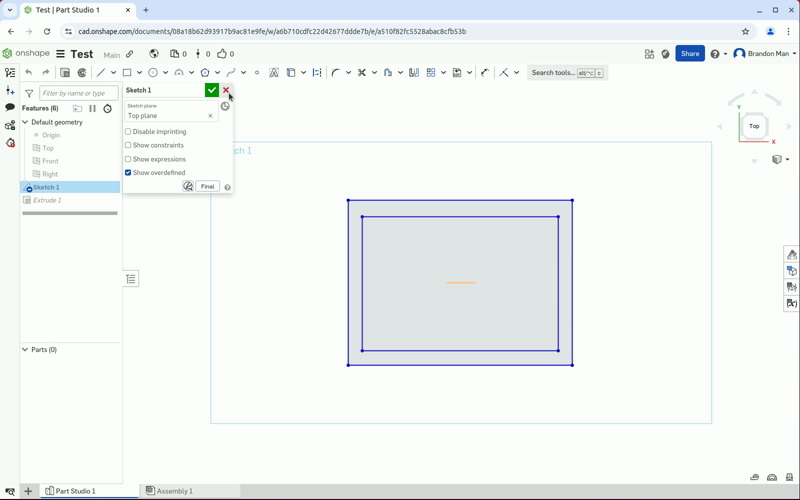
click(229, 92)
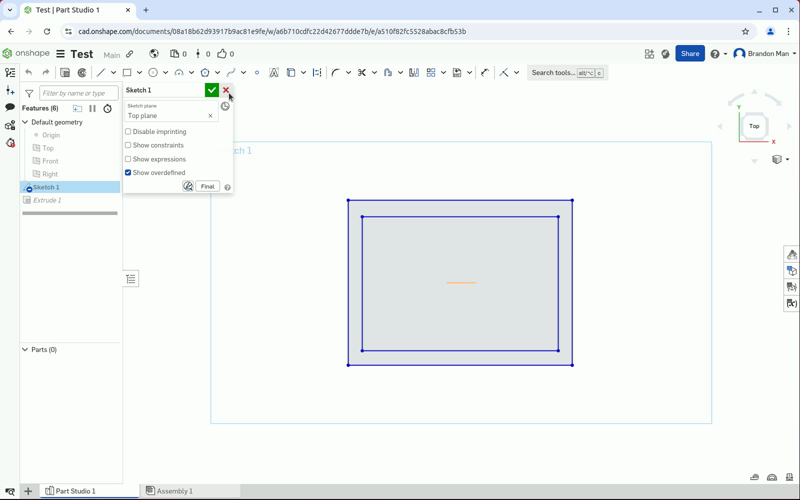
key(shift+s)
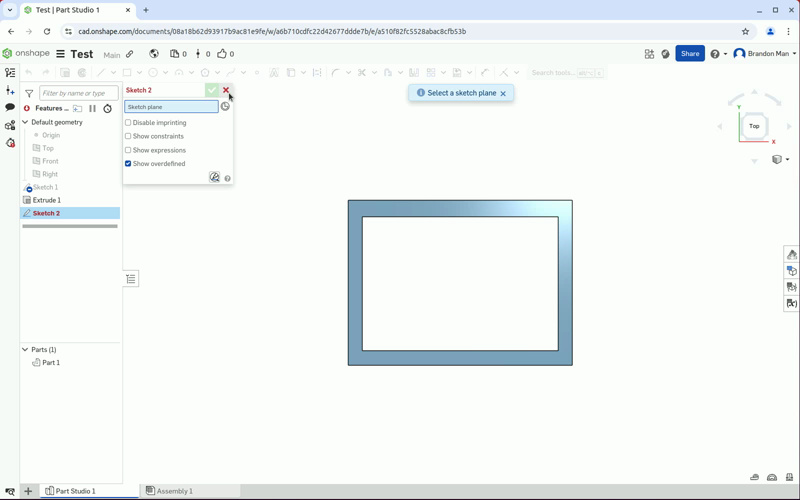
mouse_move(73, 150)
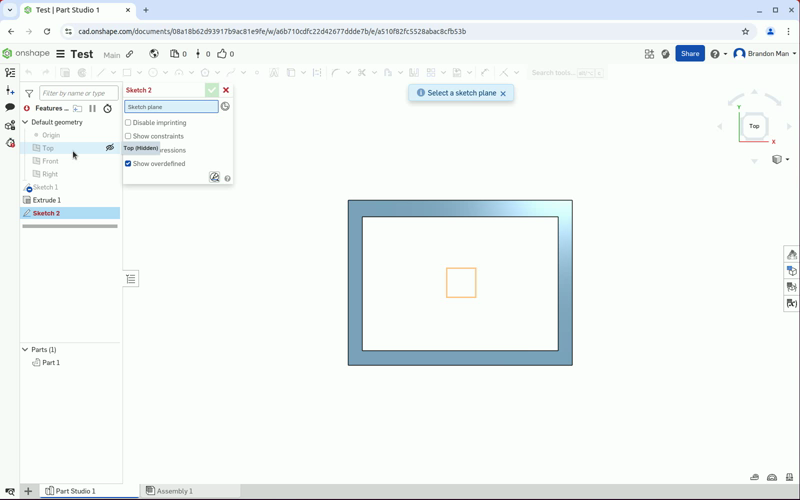
click(73, 150)
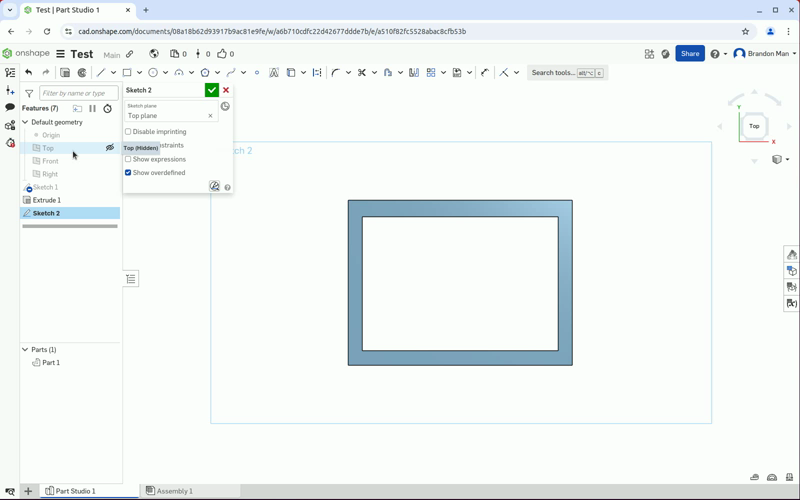
mouse_move(73, 352)
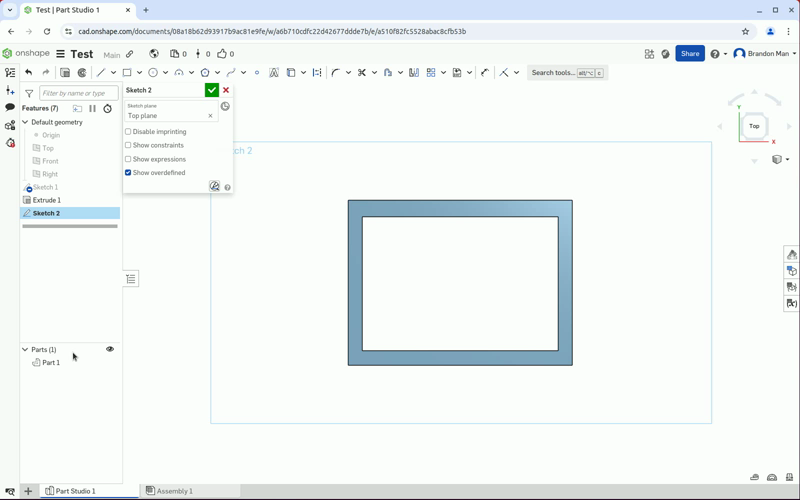
key(y)
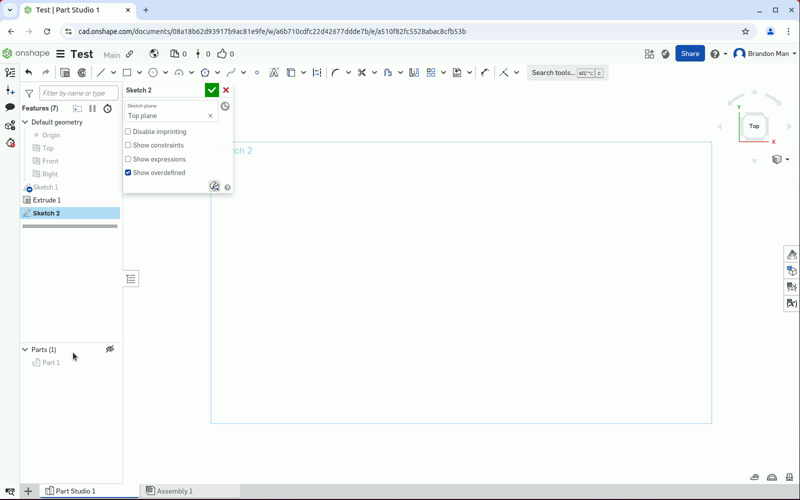
key(l)
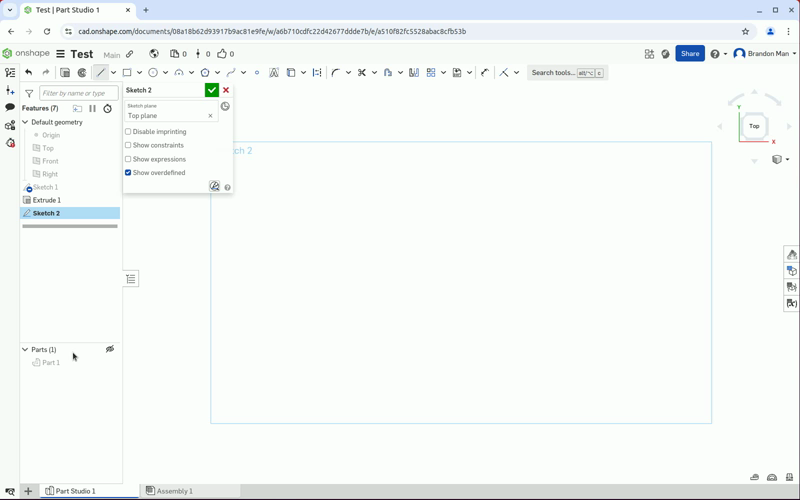
key_down(shift)
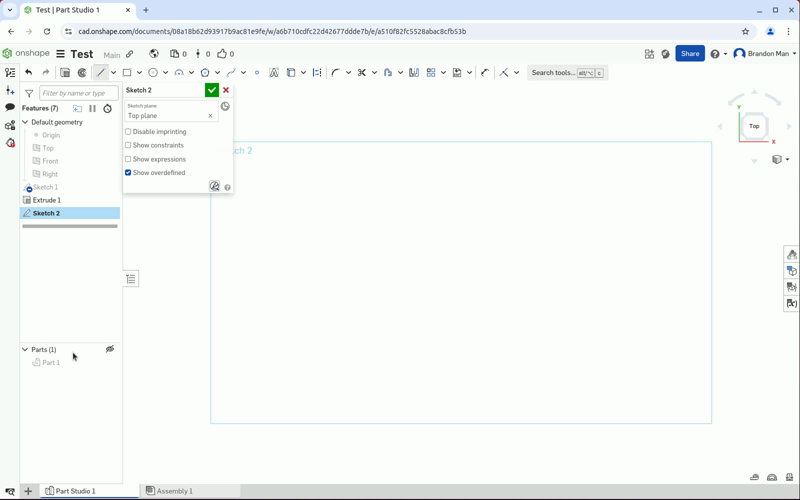
mouse_move(363, 351)
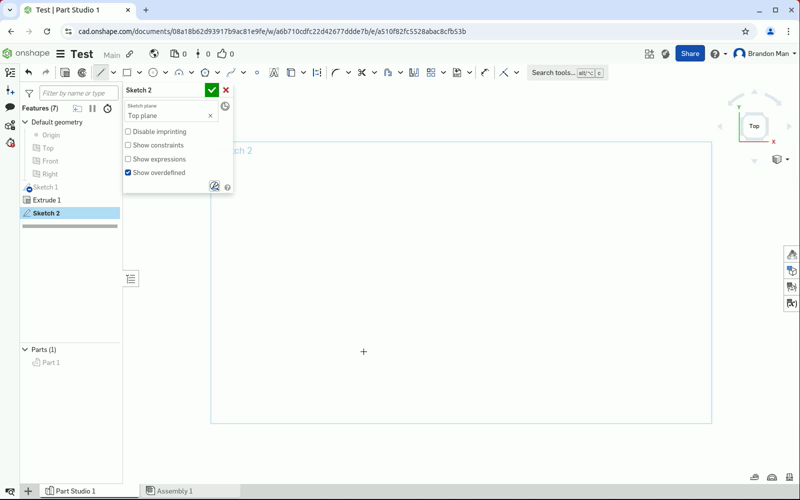
click(363, 351)
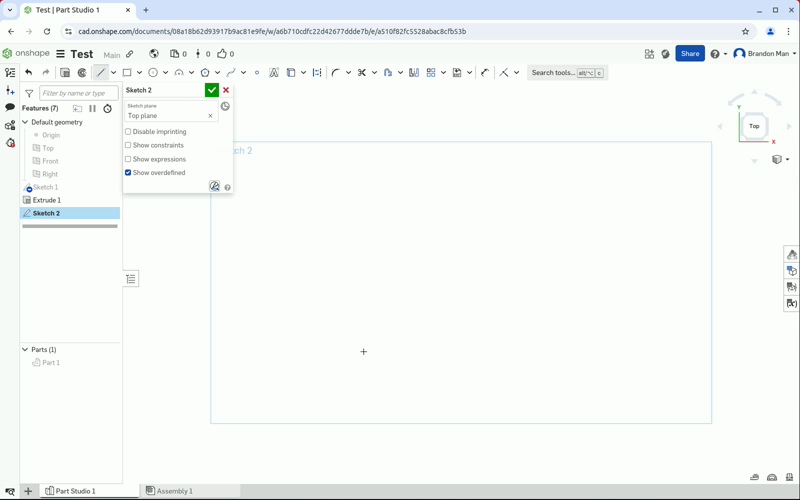
key_up(shift)
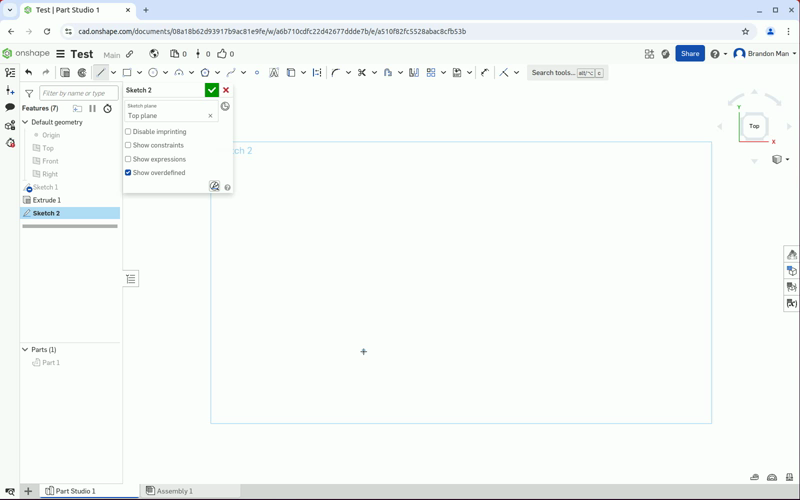
key_down(shift)
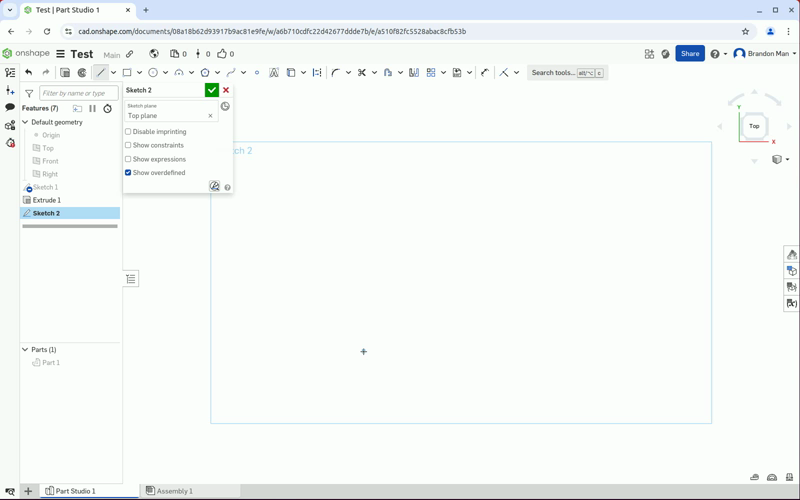
mouse_move(557, 351)
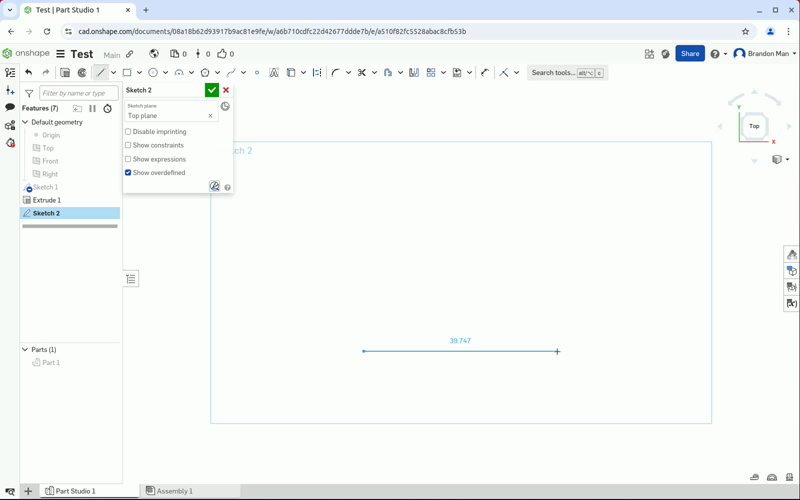
click(557, 351)
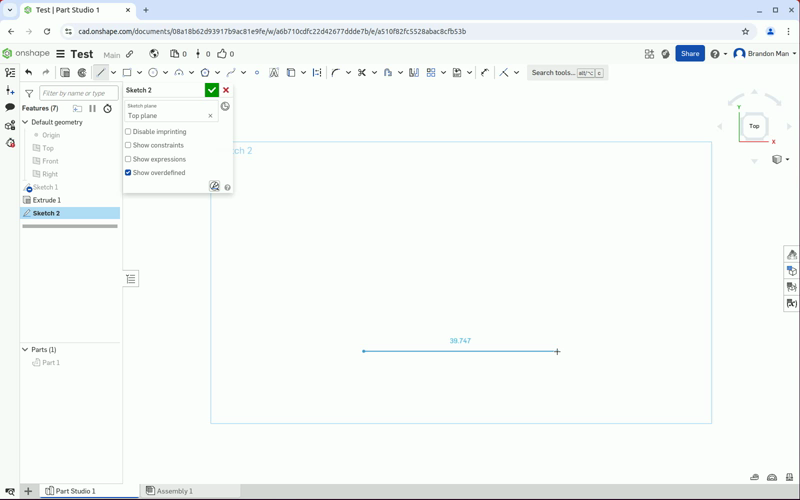
key_up(shift)
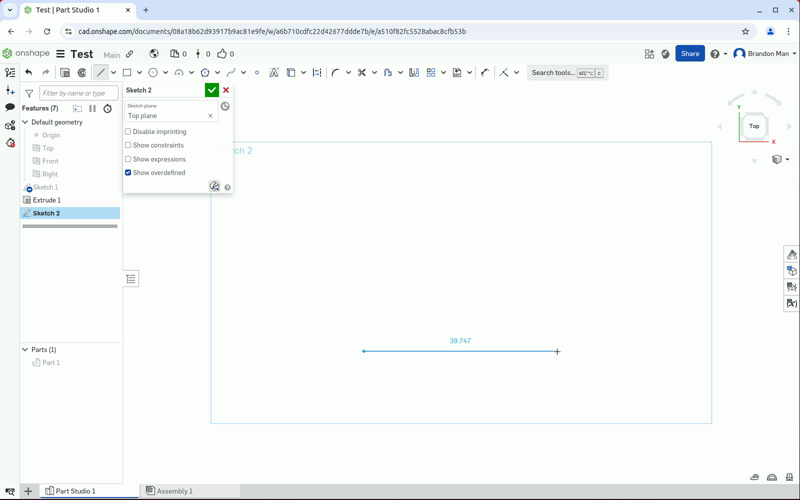
key_down(shift)
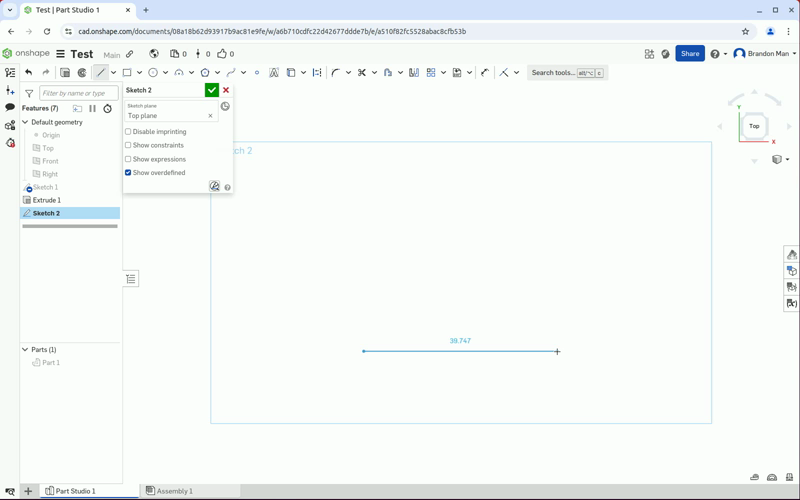
mouse_move(557, 216)
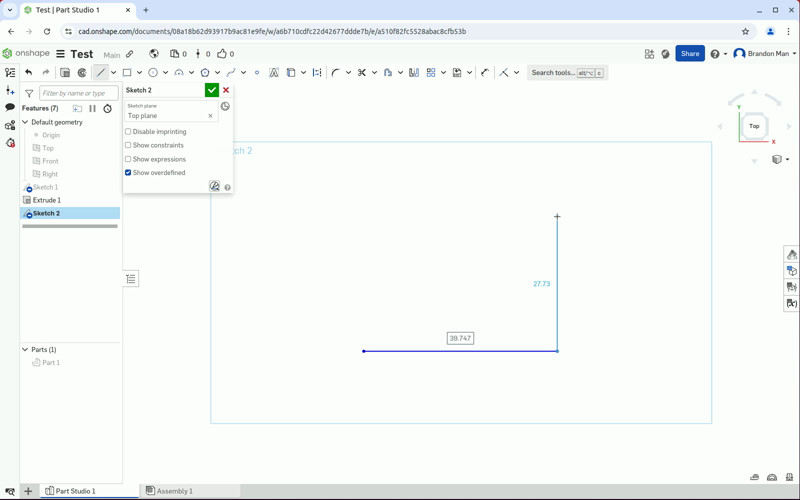
click(557, 216)
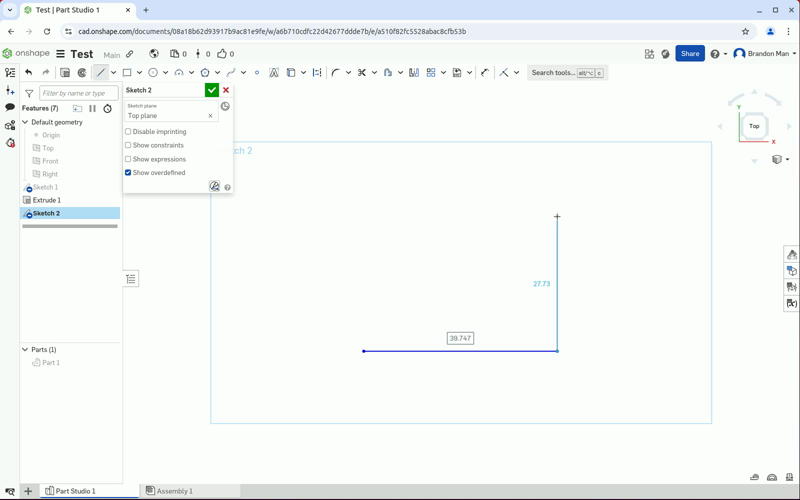
key_up(shift)
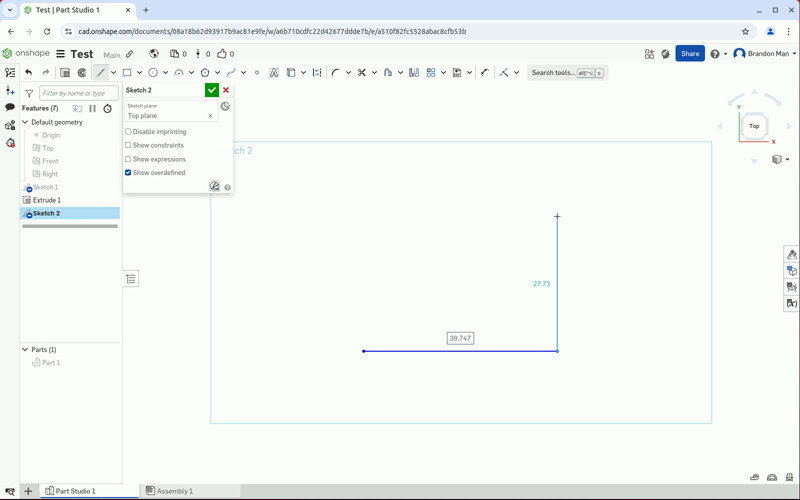
key_down(shift)
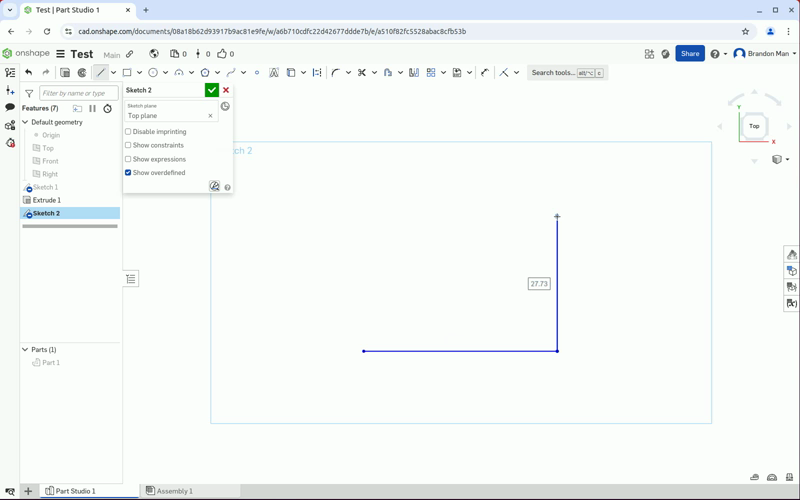
mouse_move(363, 216)
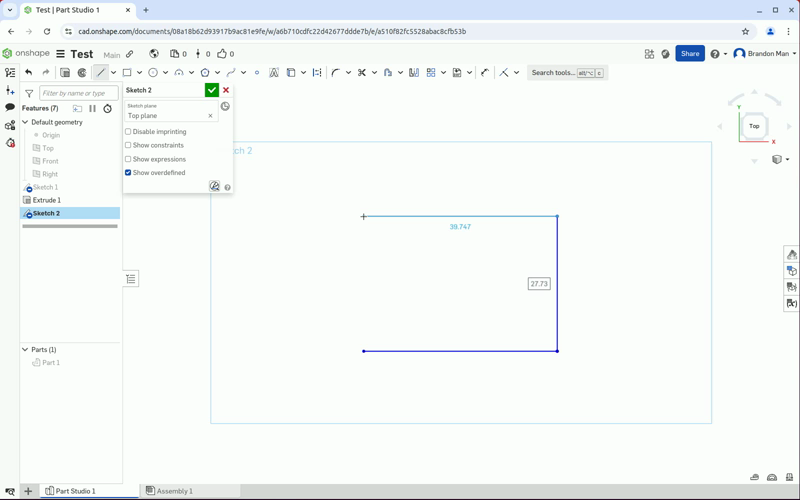
click(363, 216)
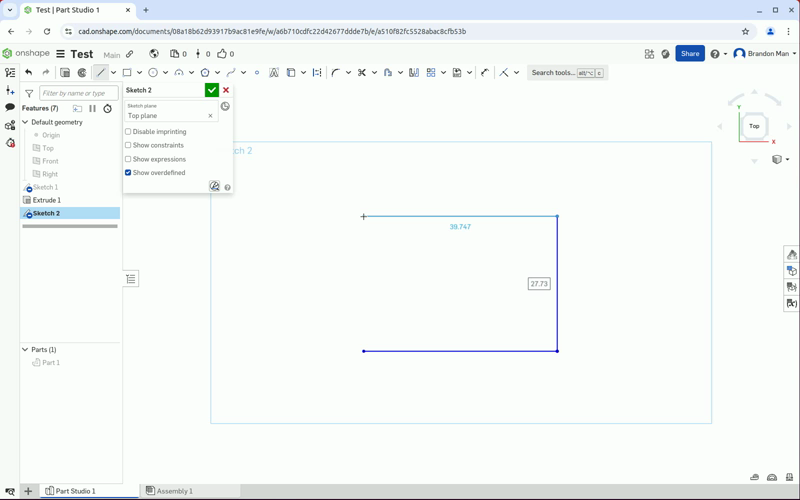
key_up(shift)
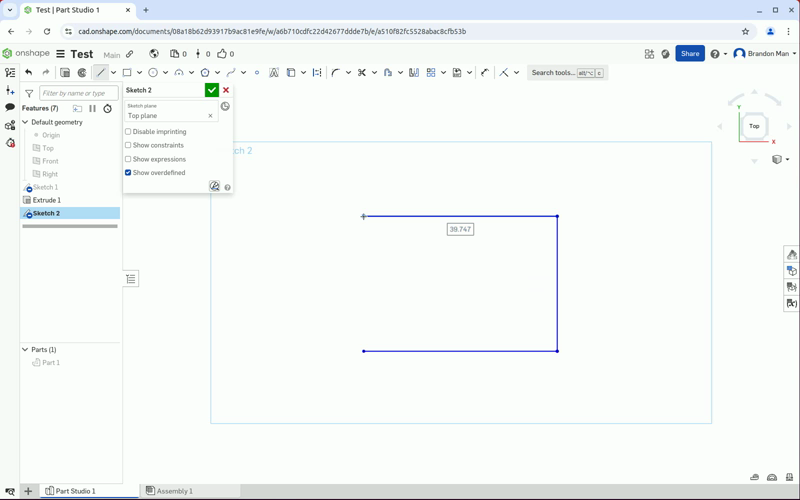
key_down(shift)
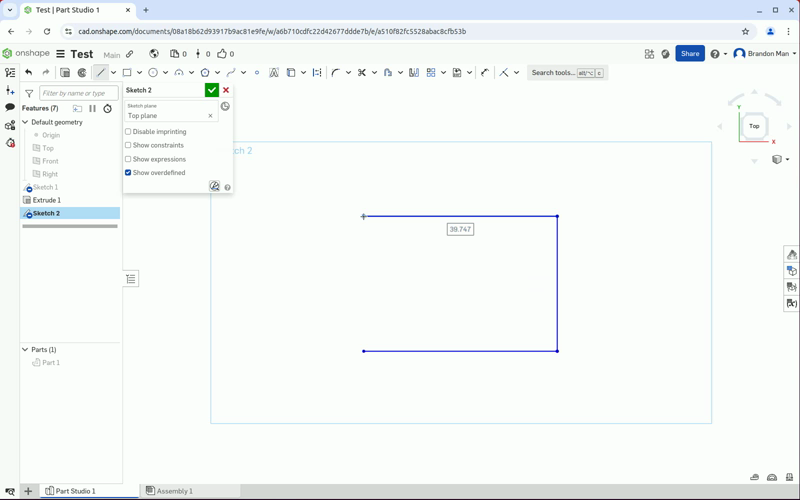
mouse_move(363, 351)
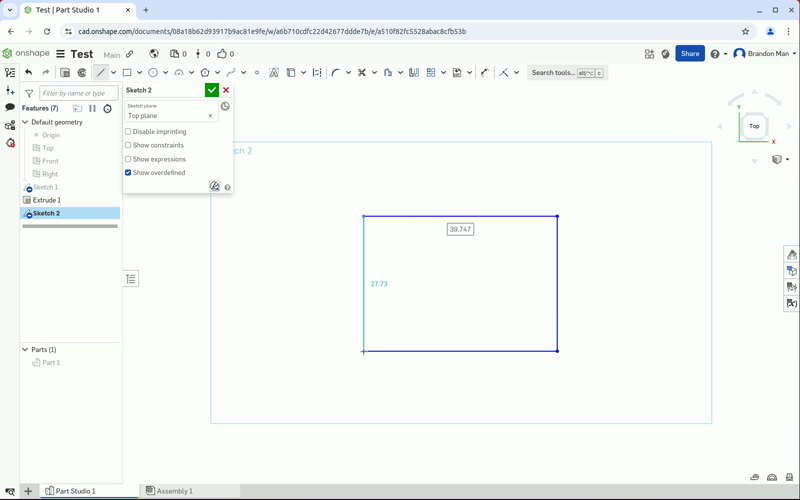
key_up(shift)
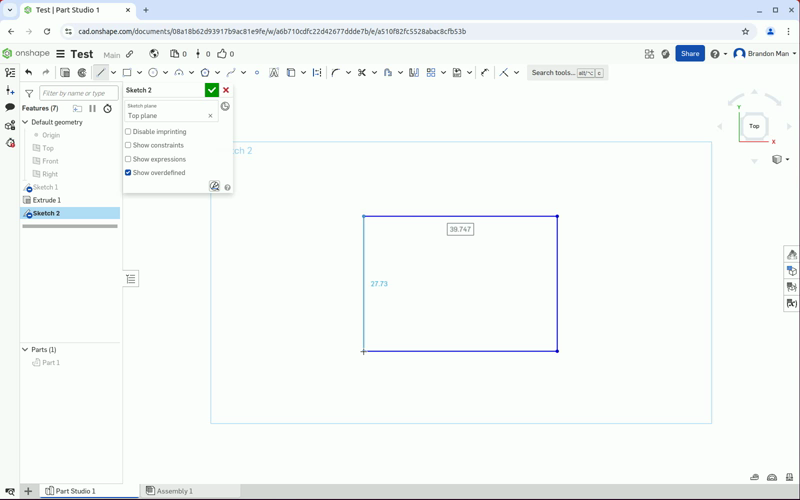
click(363, 351)
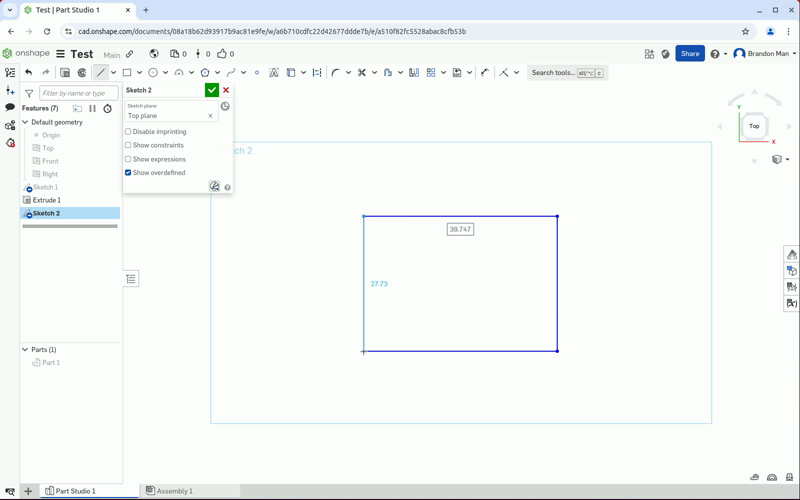
key(esc)
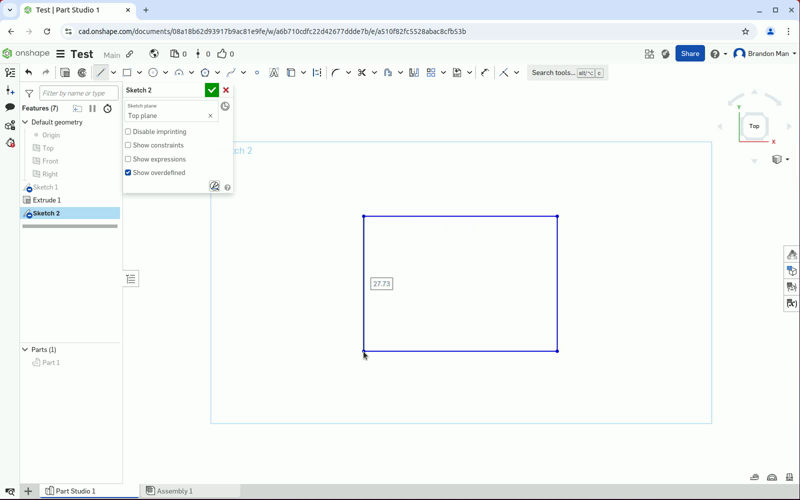
key(l)
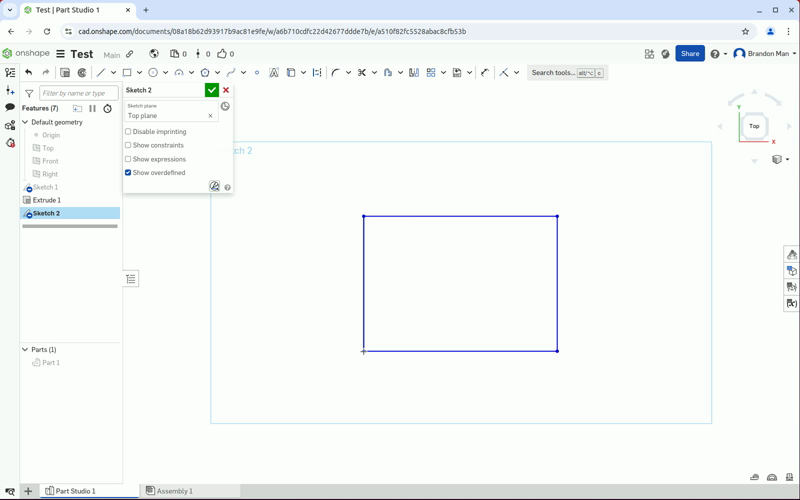
key_down(shift)
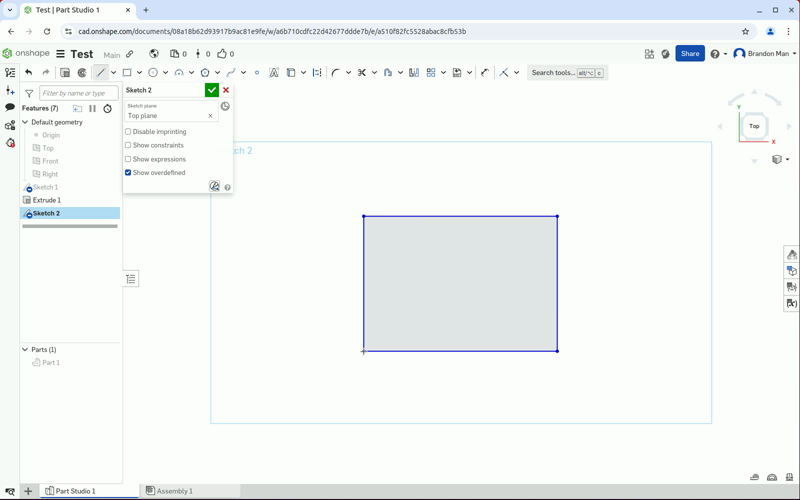
mouse_move(369, 344)
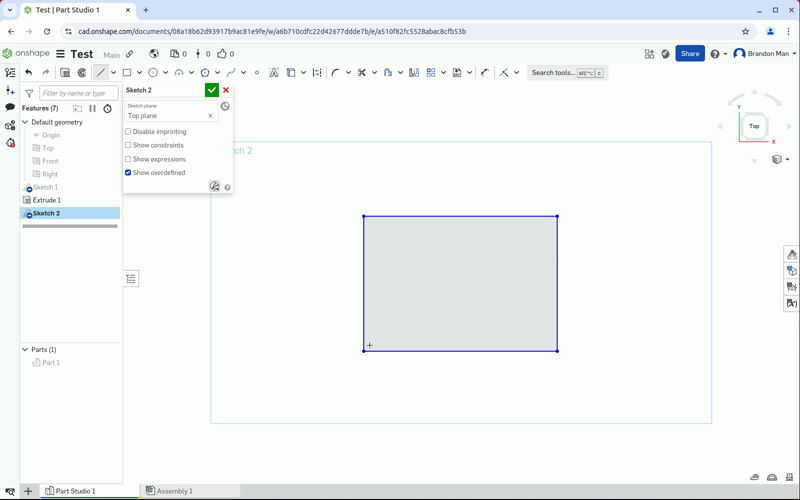
click(369, 344)
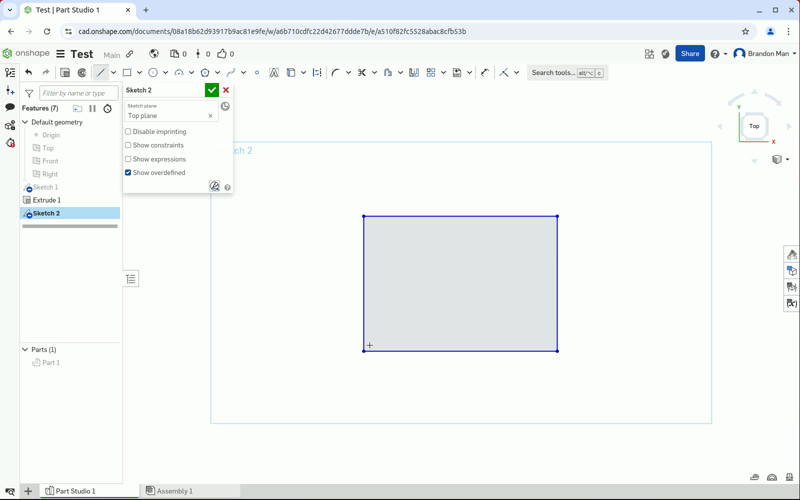
key_up(shift)
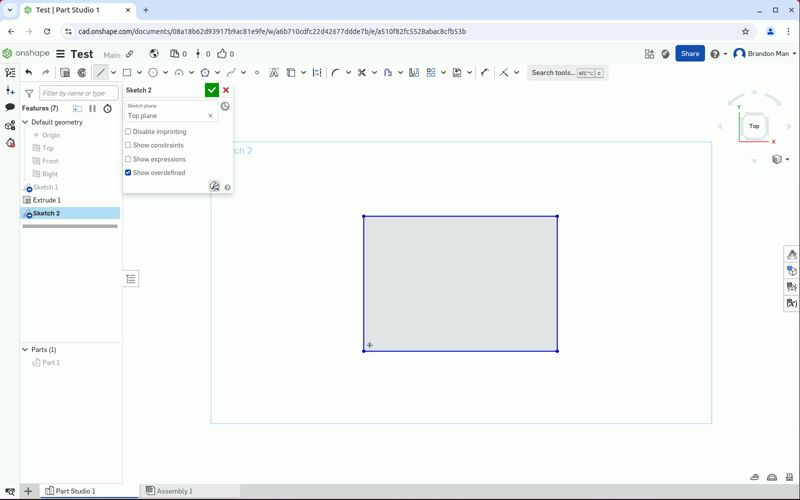
key_down(shift)
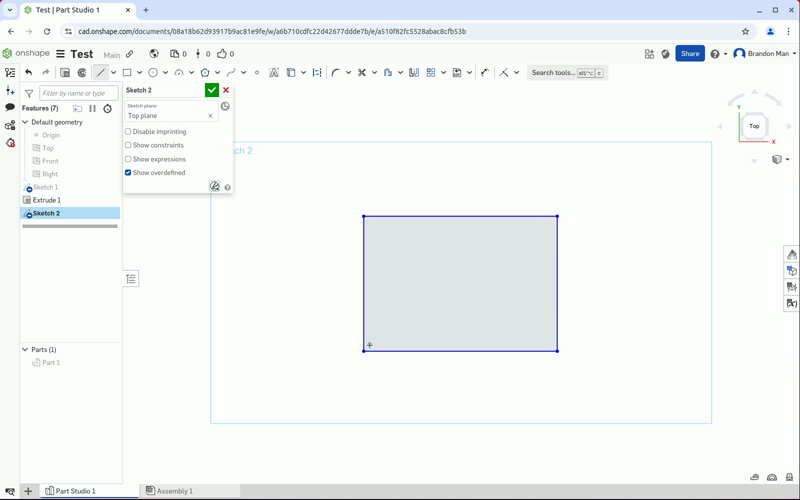
mouse_move(551, 344)
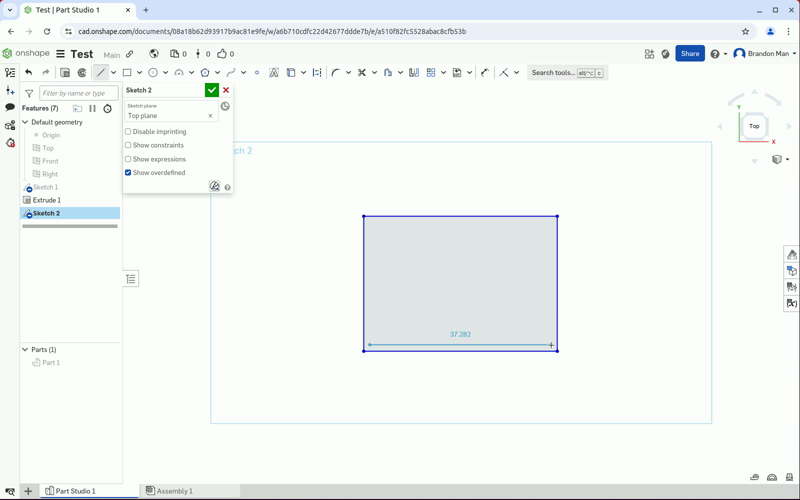
click(551, 344)
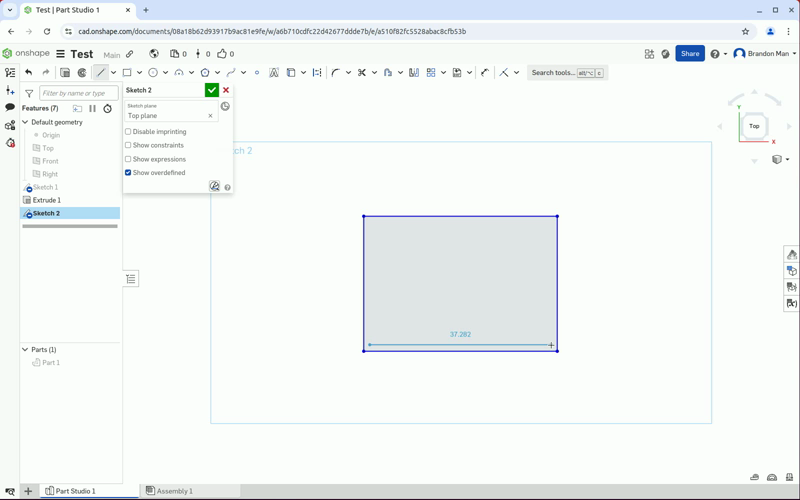
key_up(shift)
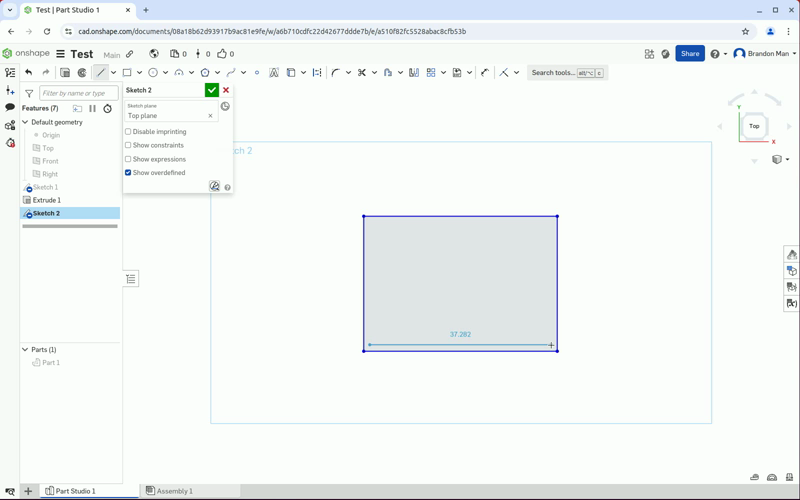
key_down(shift)
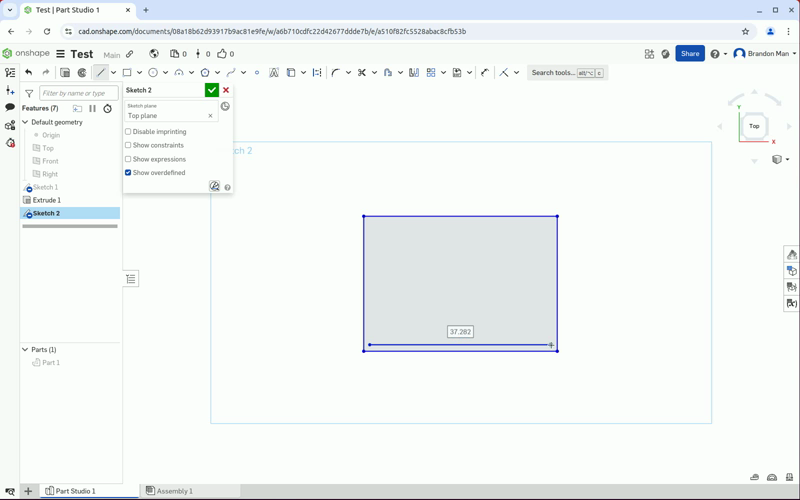
mouse_move(551, 222)
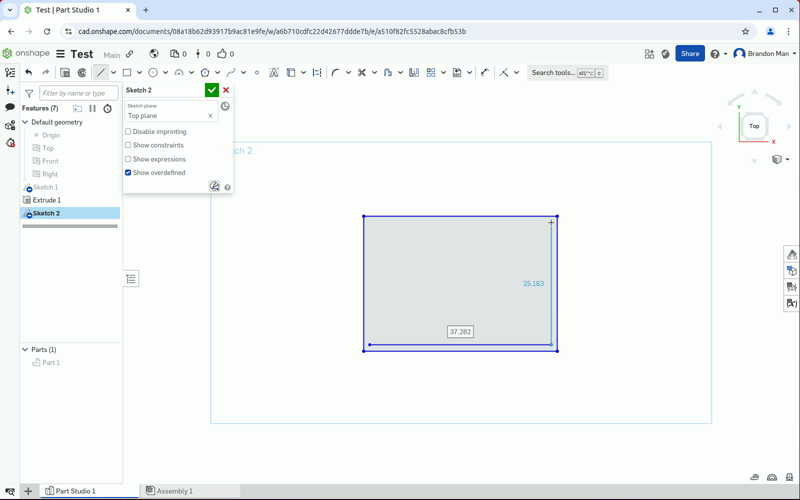
click(551, 222)
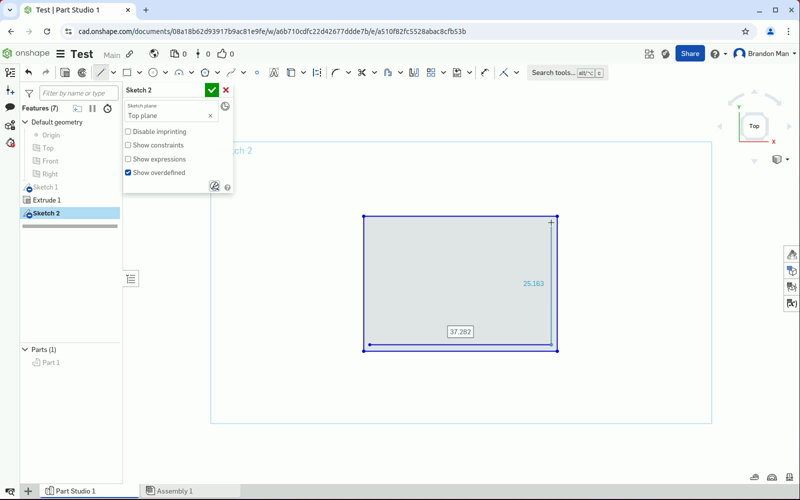
key_up(shift)
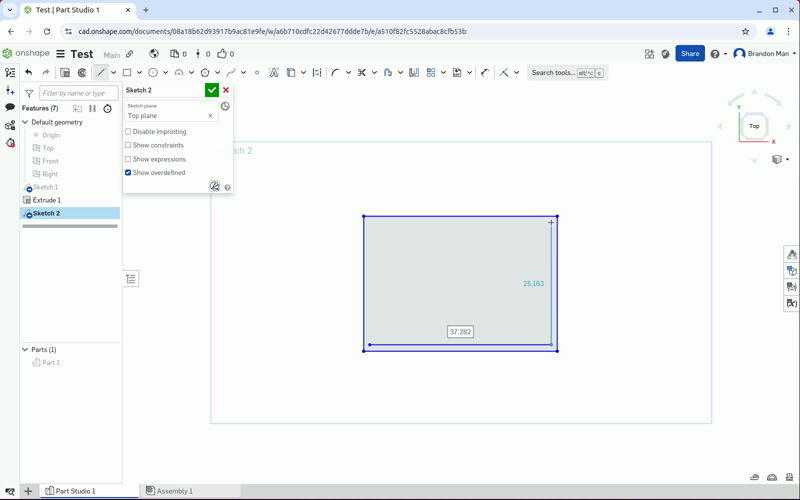
key_down(shift)
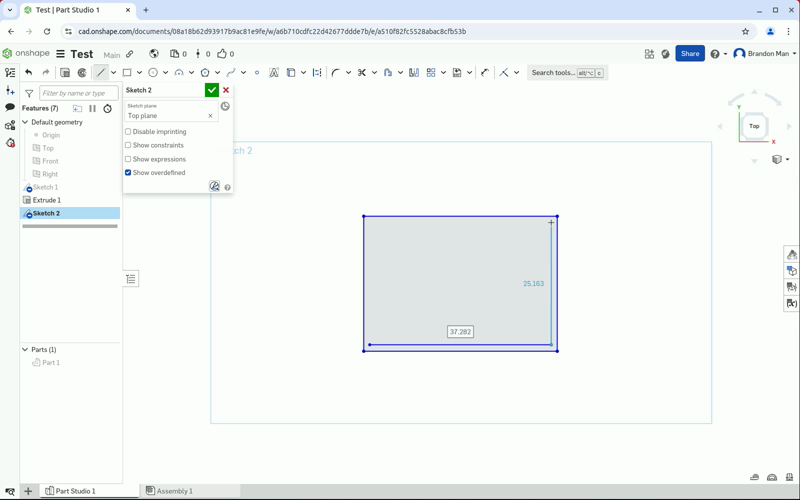
mouse_move(369, 222)
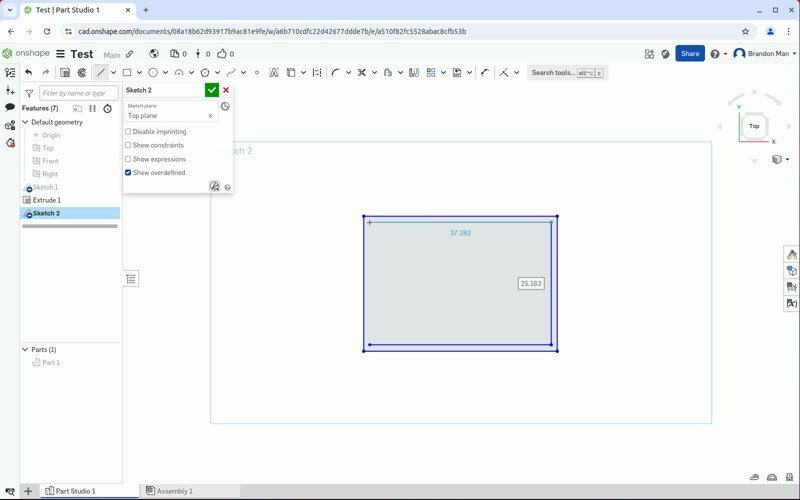
click(369, 222)
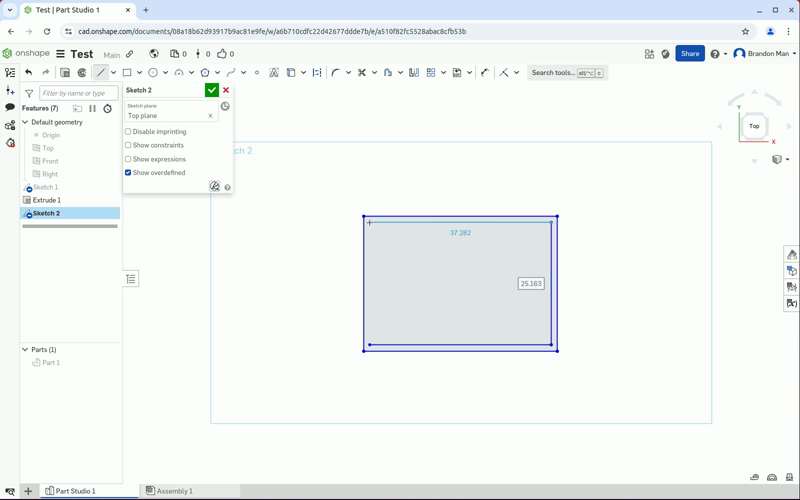
key_up(shift)
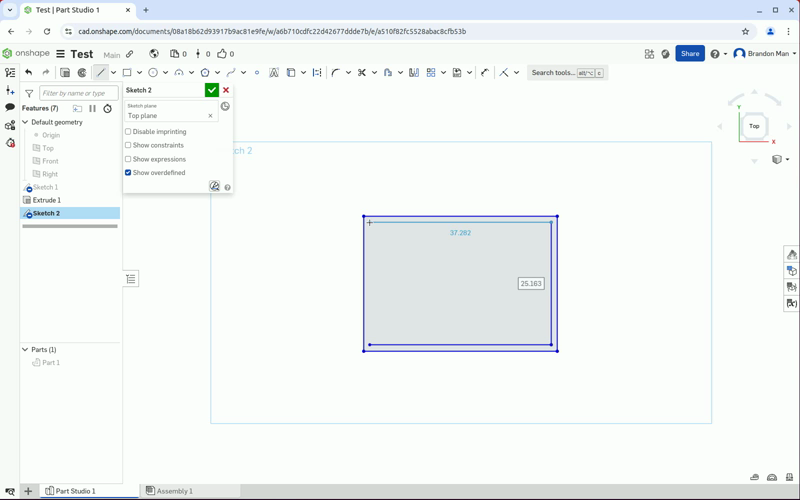
key_down(shift)
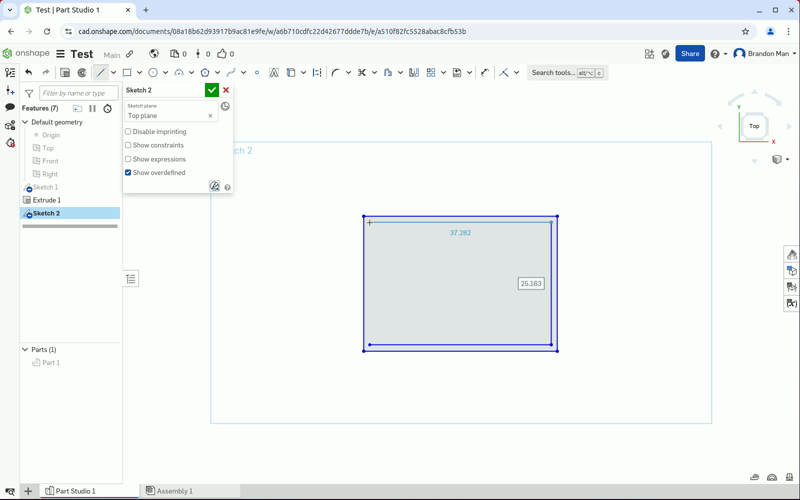
mouse_move(369, 344)
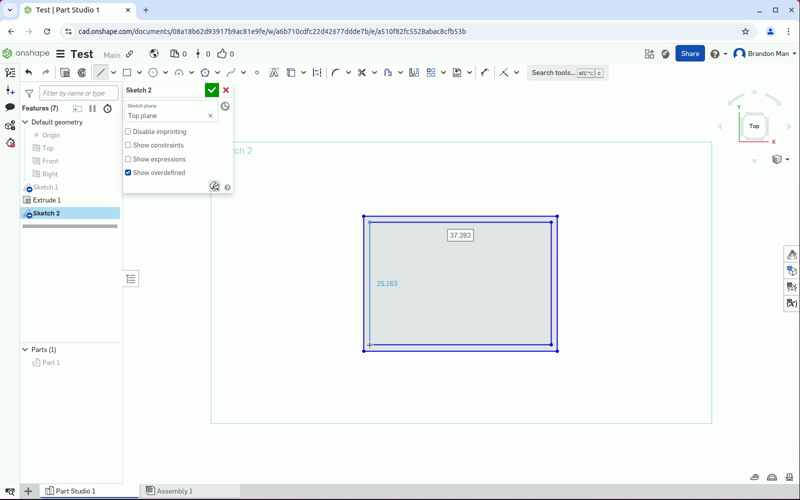
key_up(shift)
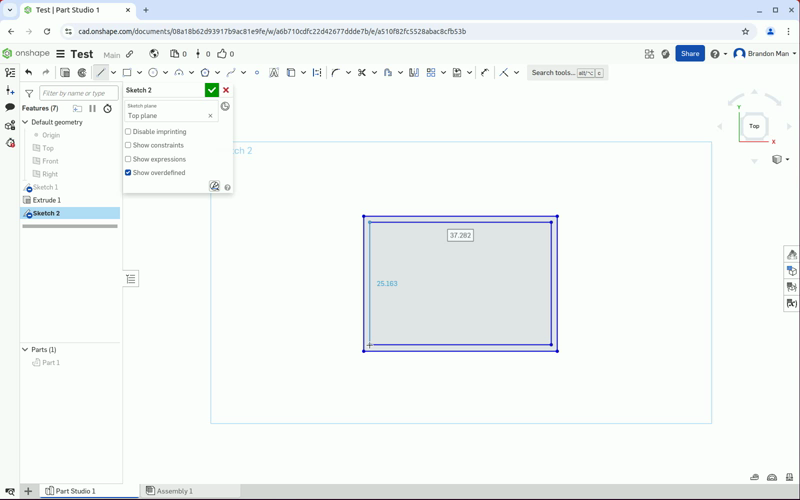
click(369, 344)
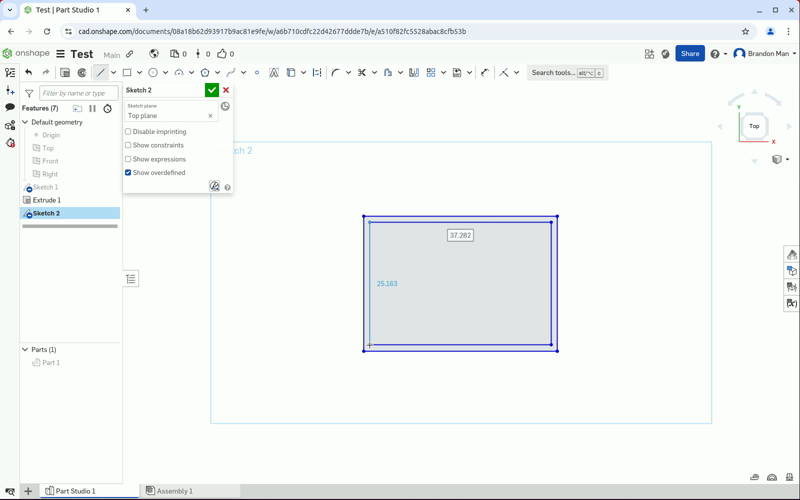
key(esc)
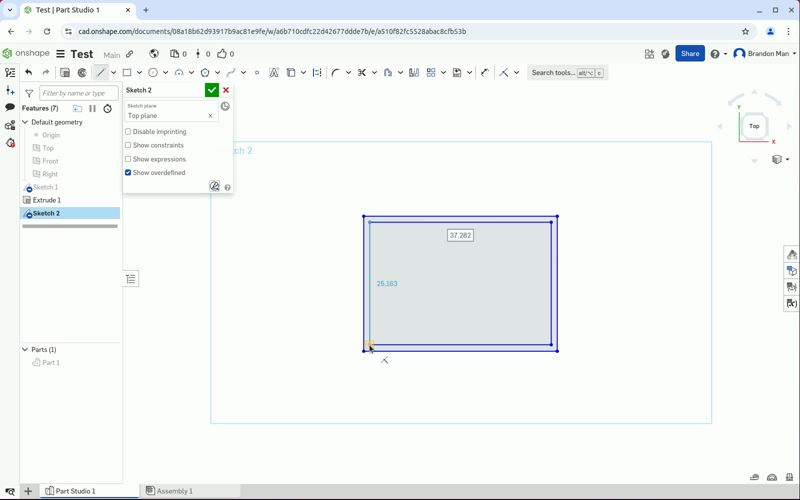
mouse_move(492, 347)
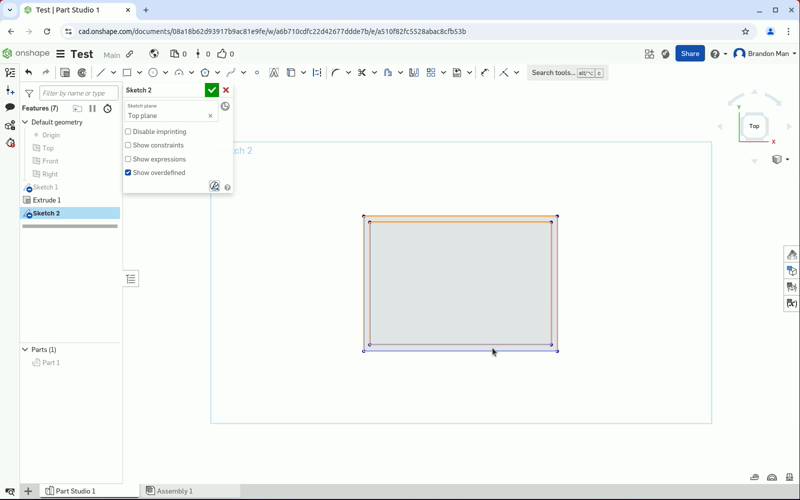
click(492, 347)
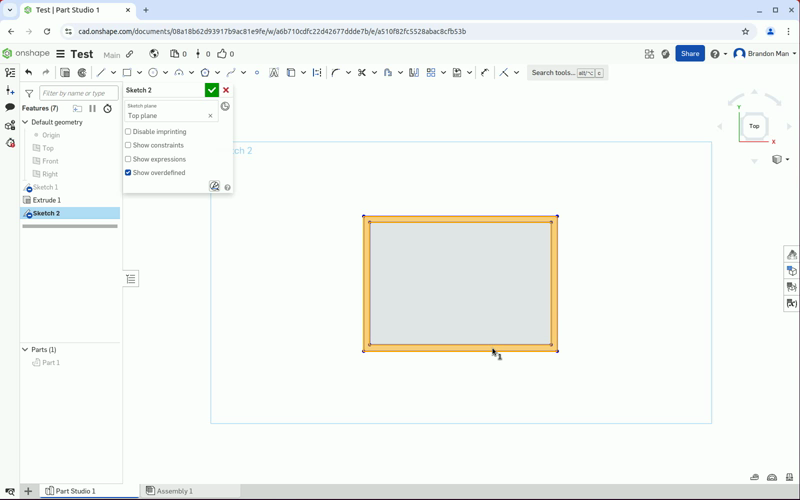
mouse_move(73, 352)
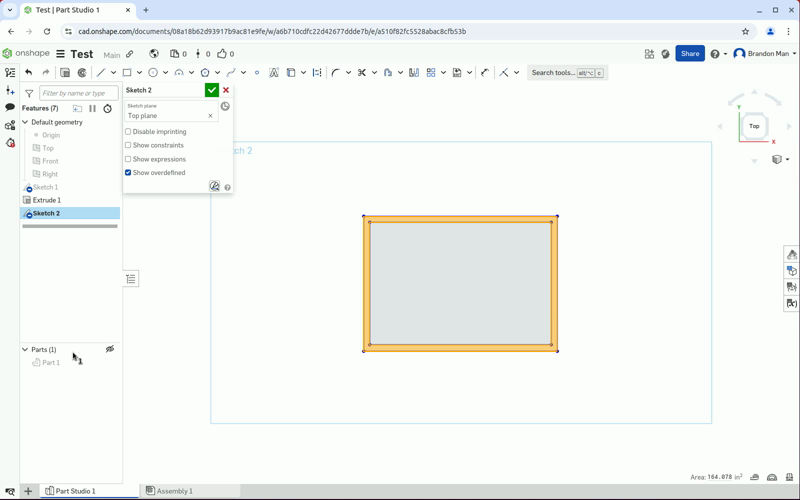
key(shift+y)
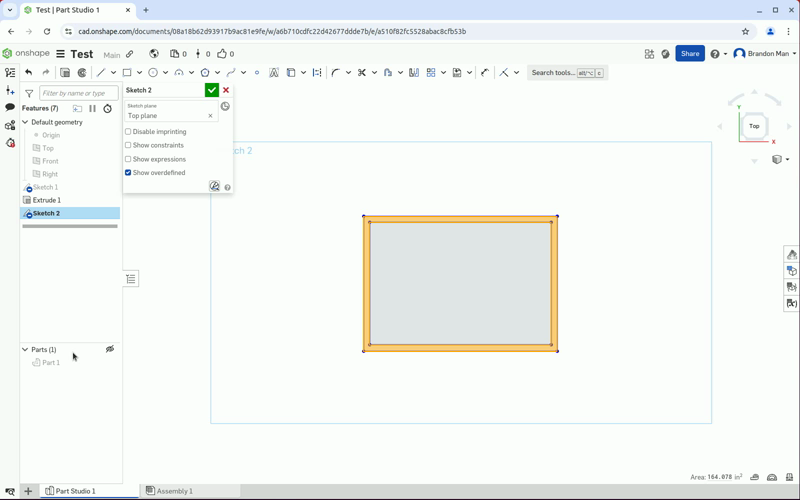
key(shift+e)
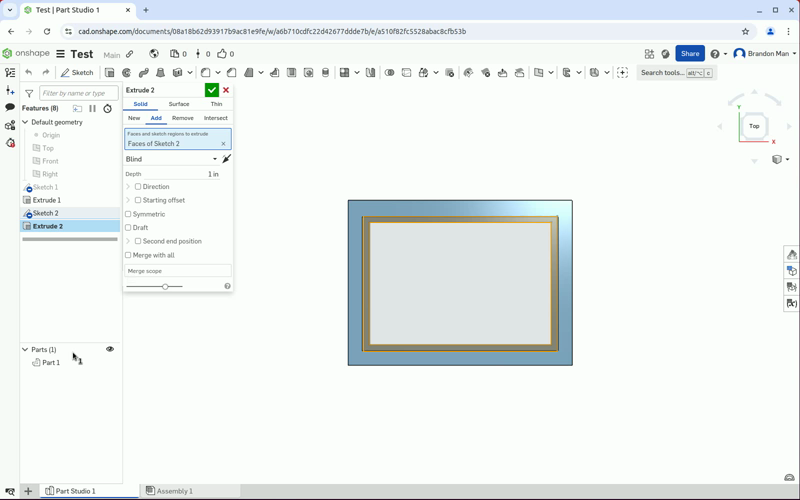
mouse_move(143, 106)
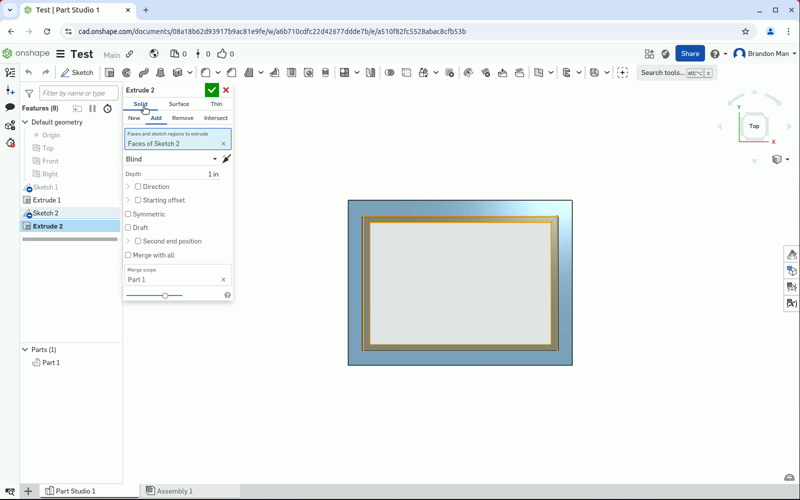
click(143, 106)
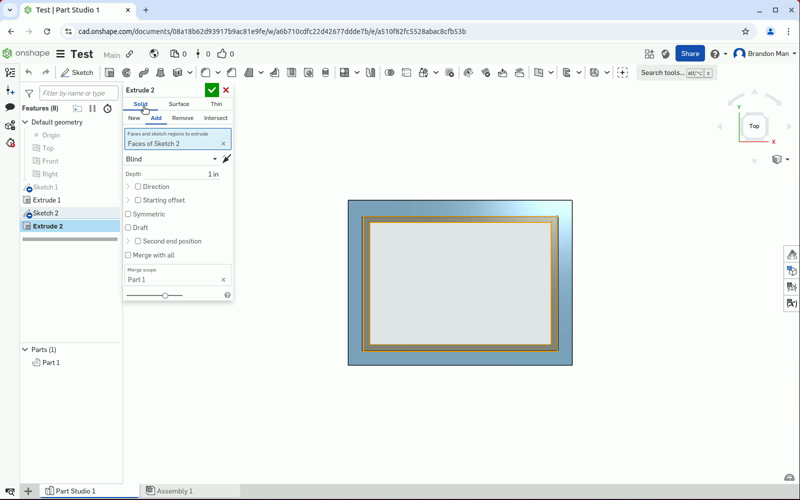
mouse_move(137, 120)
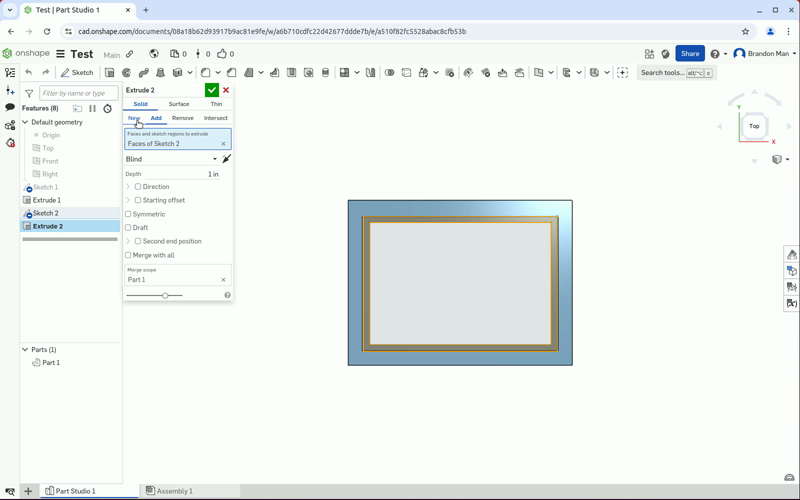
click(137, 120)
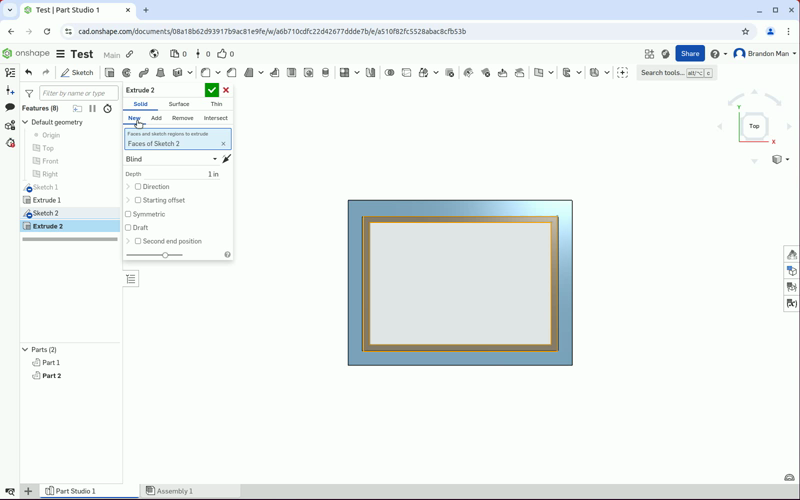
key(tab, 4)
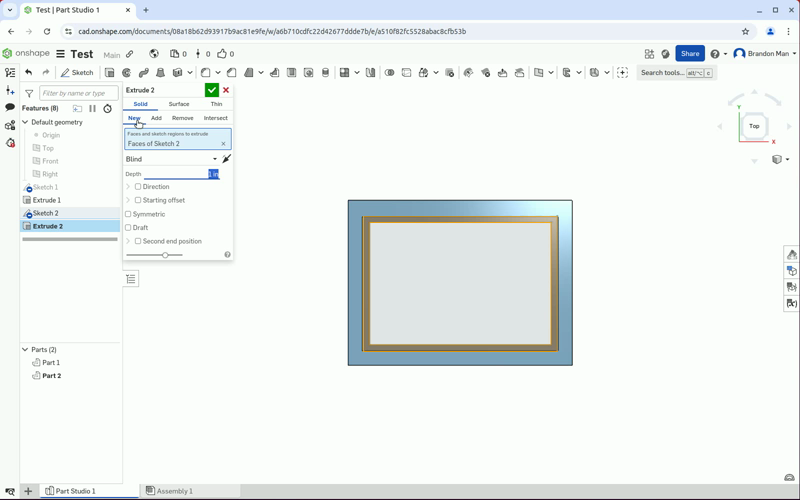
text(2.648)
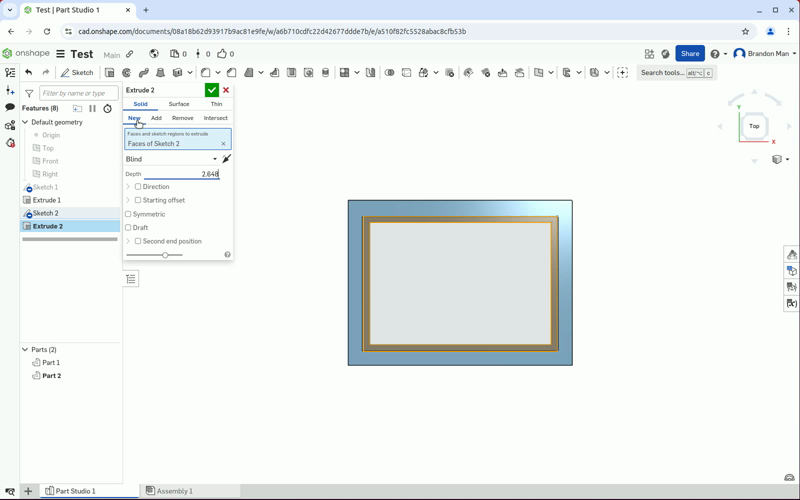
key(enter)
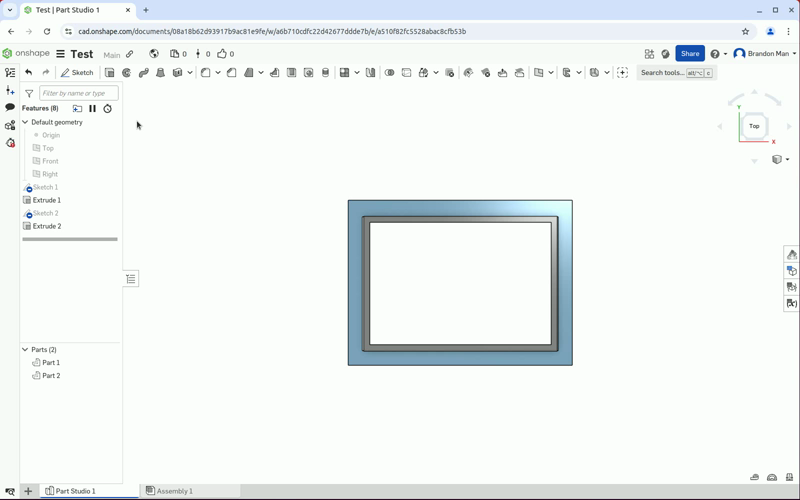
key(shift+h)
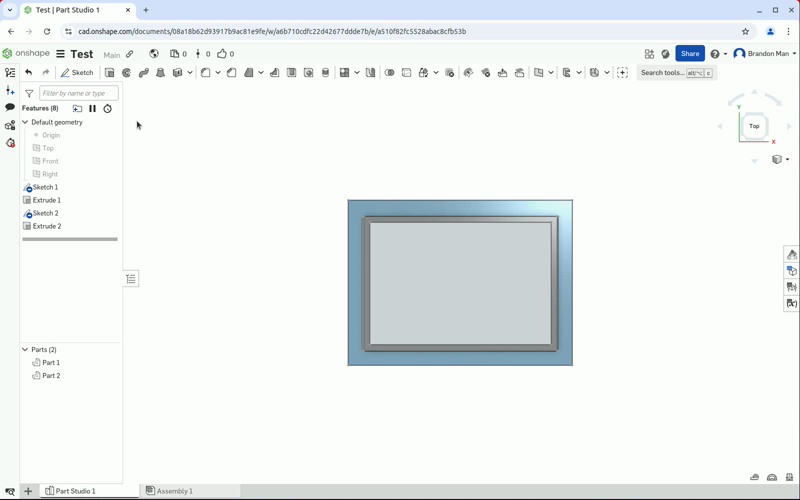
key(shift+h)
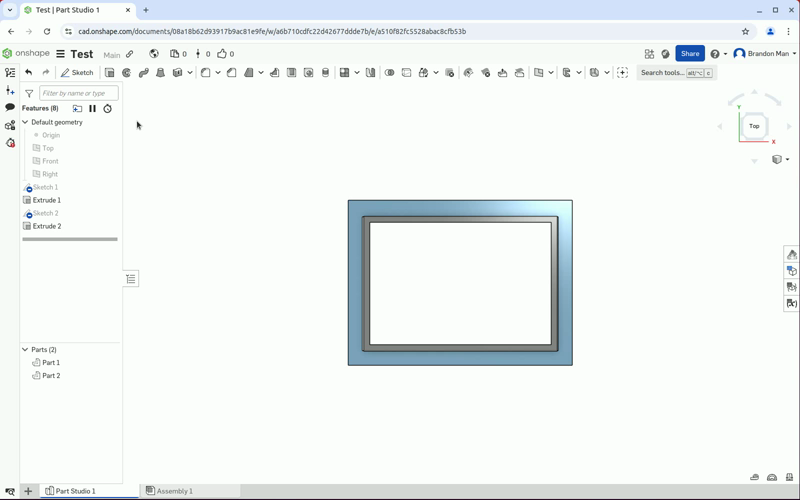
mouse_move(73, 189)
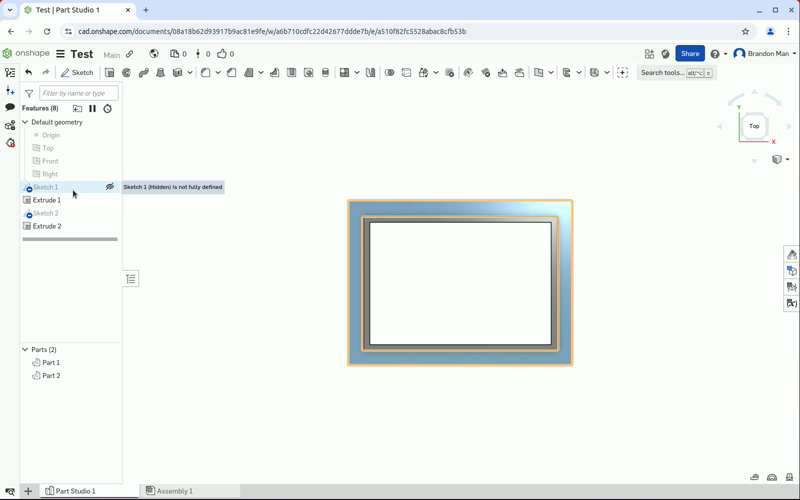
click(73, 189)
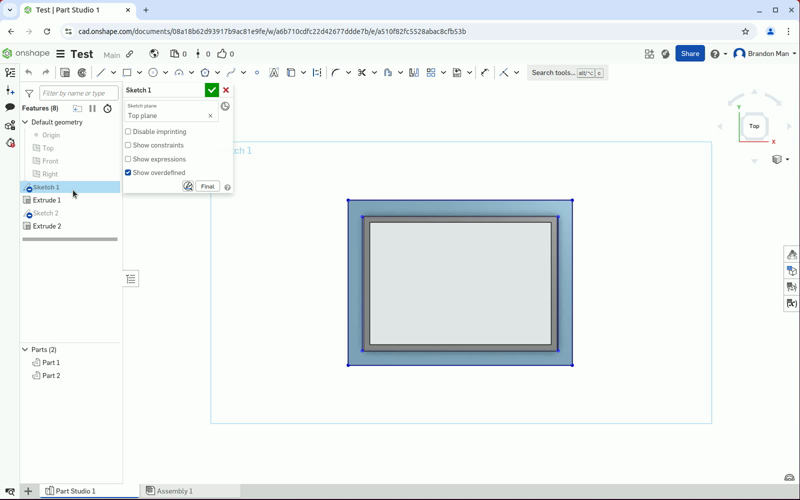
mouse_move(229, 92)
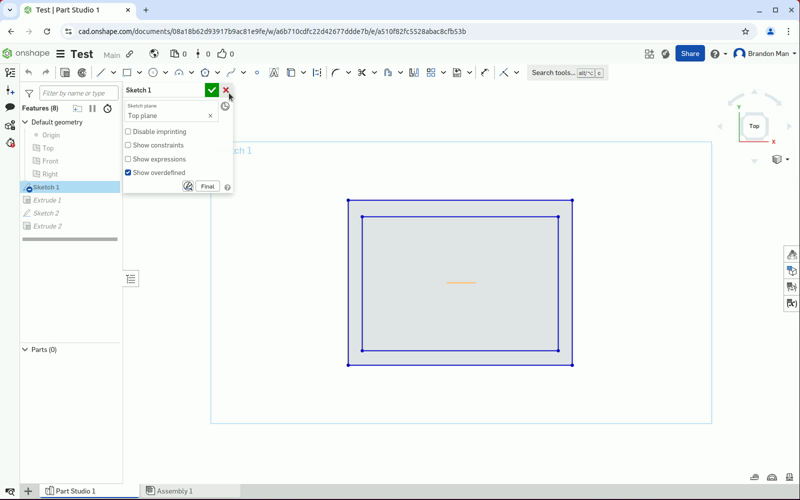
click(229, 92)
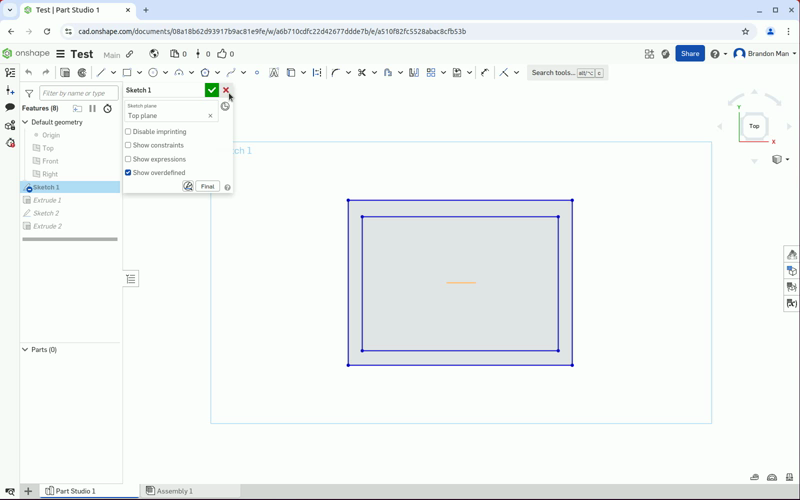
key(shift+s)
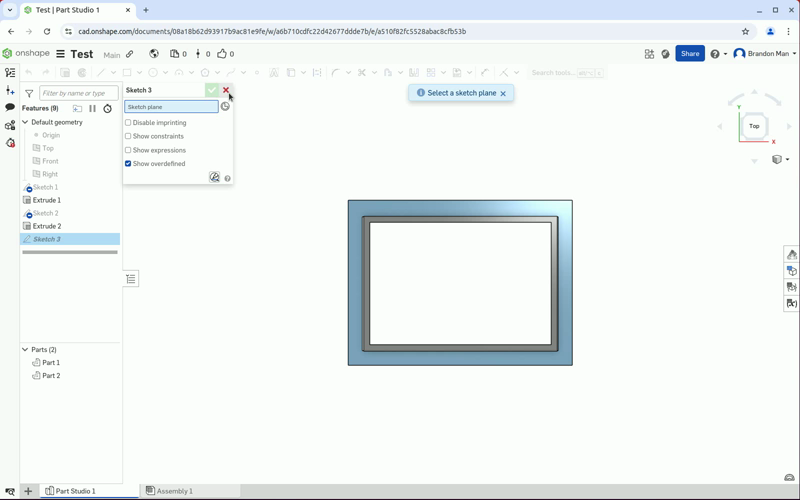
mouse_move(73, 150)
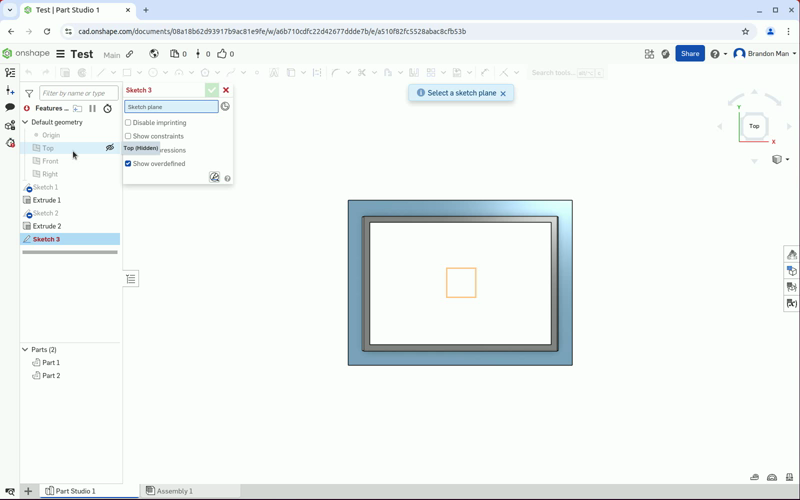
click(73, 150)
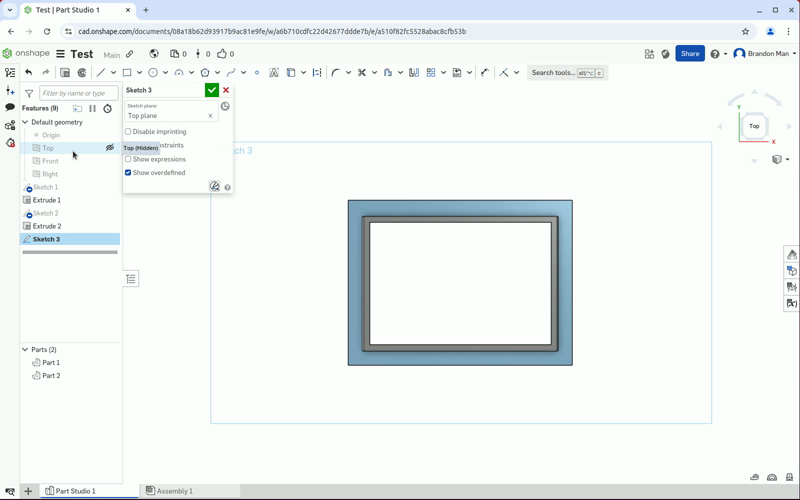
mouse_move(73, 352)
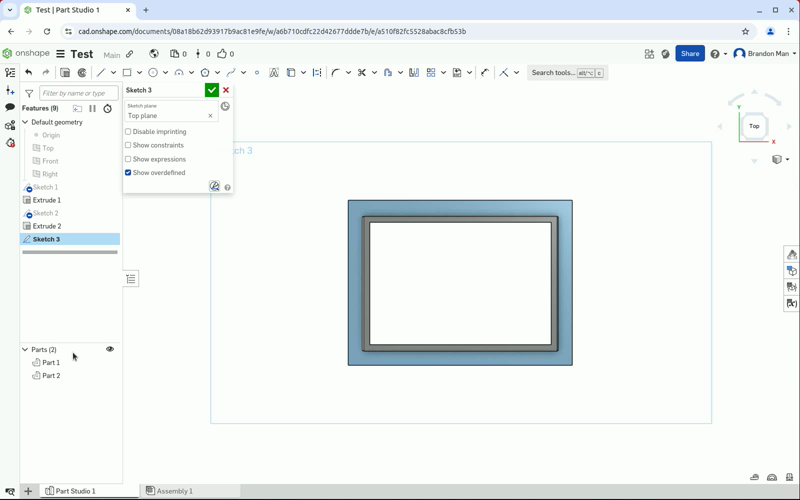
key(y)
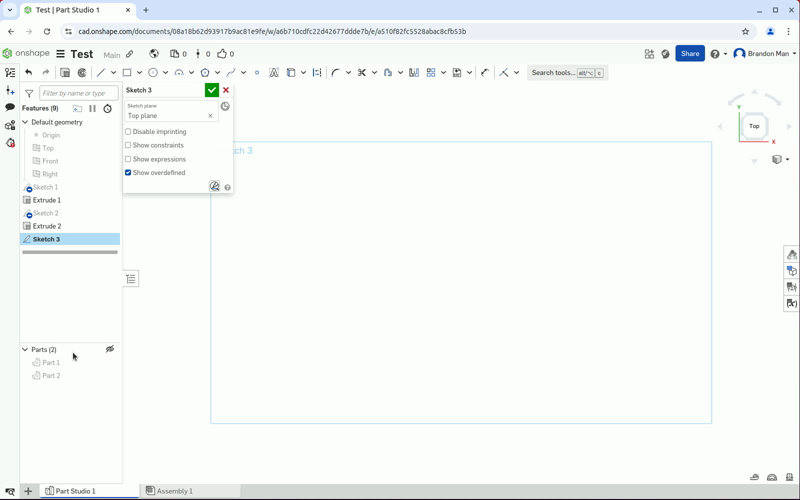
key(l)
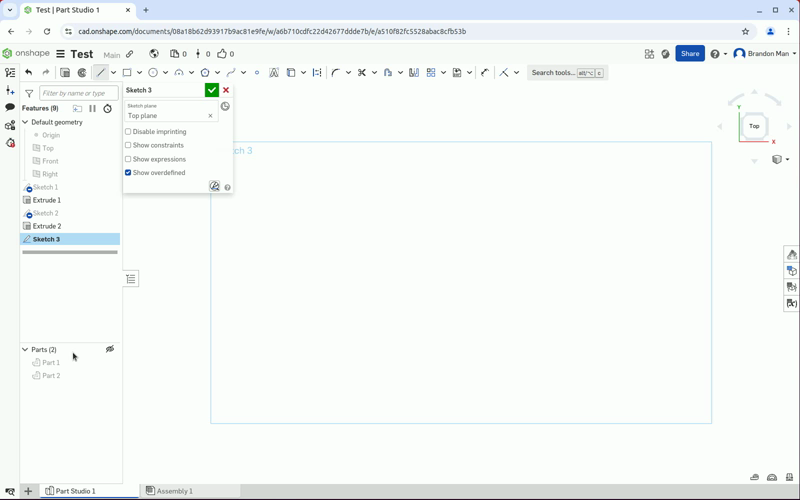
key_down(shift)
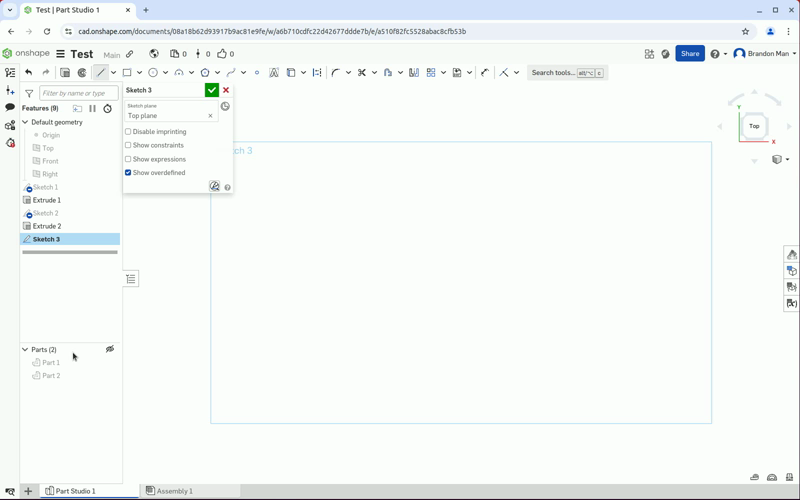
mouse_move(369, 343)
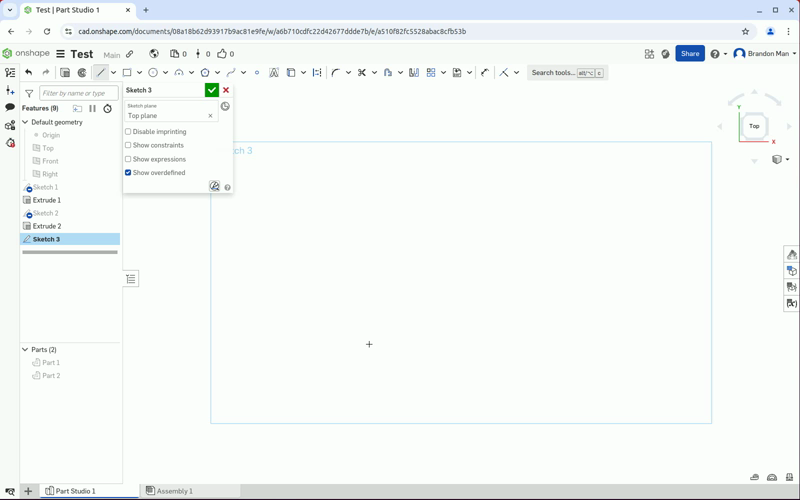
click(369, 343)
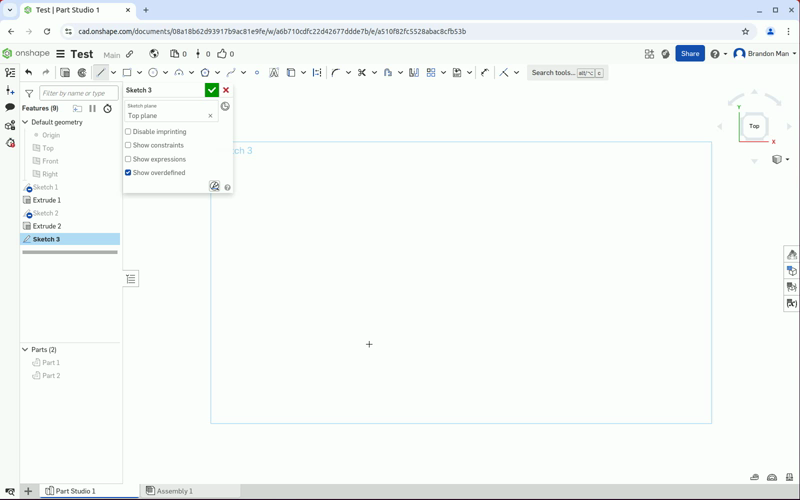
key_up(shift)
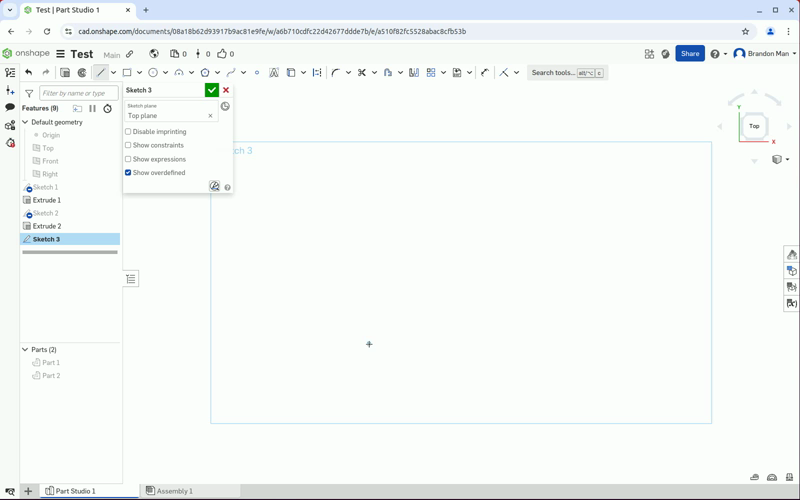
key_down(shift)
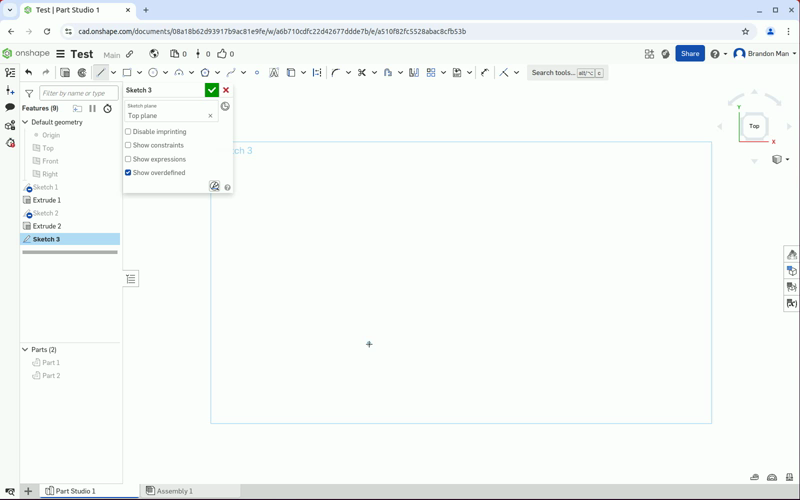
mouse_move(551, 343)
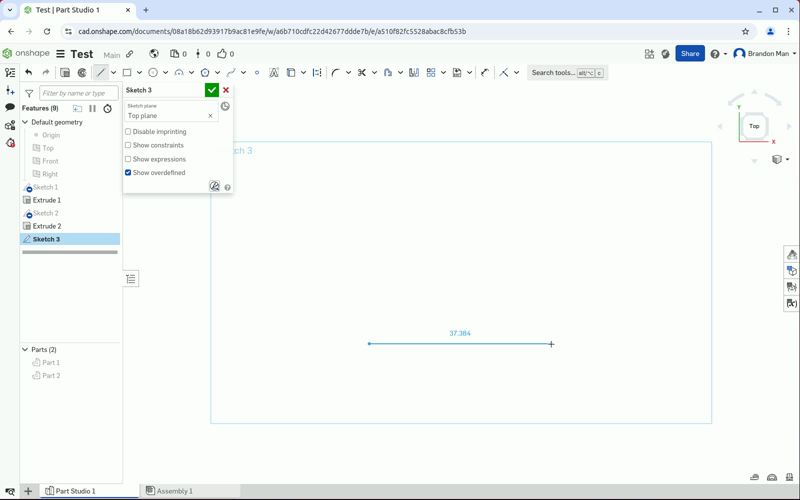
click(551, 343)
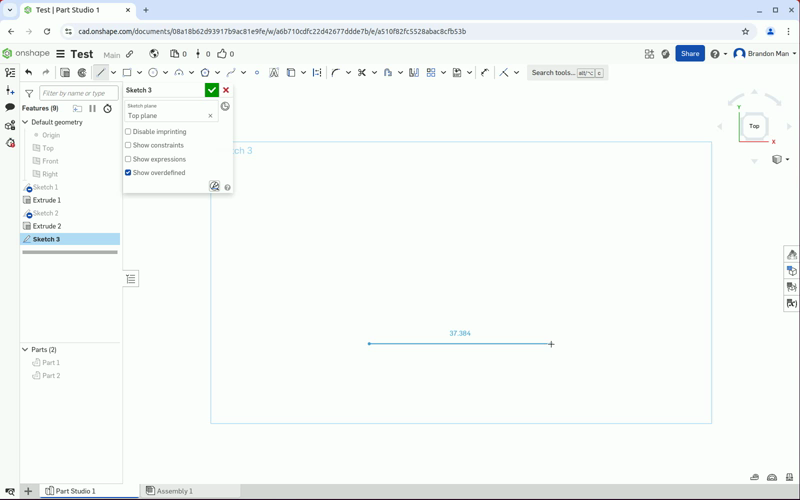
key_up(shift)
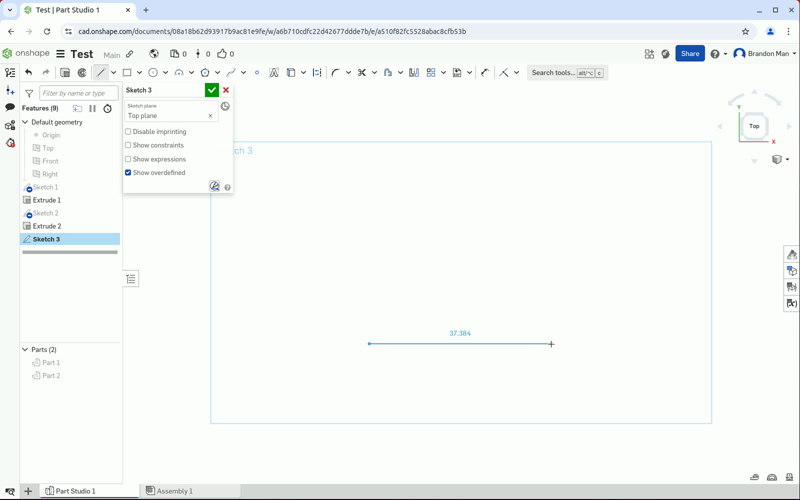
key_down(shift)
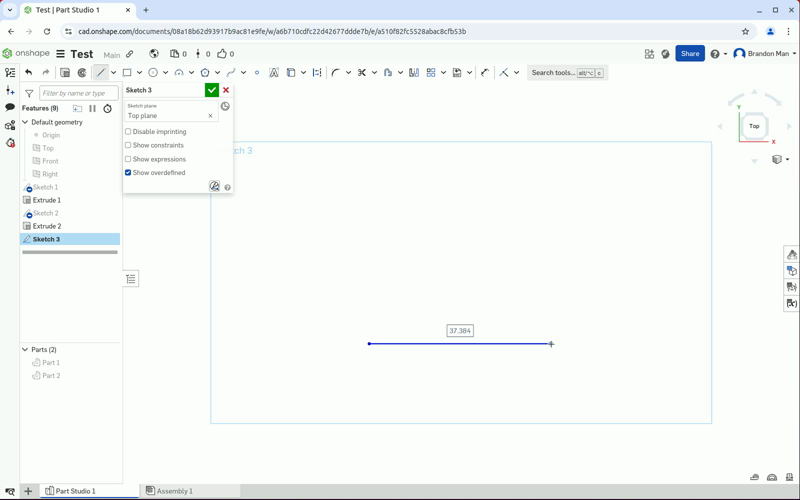
mouse_move(551, 221)
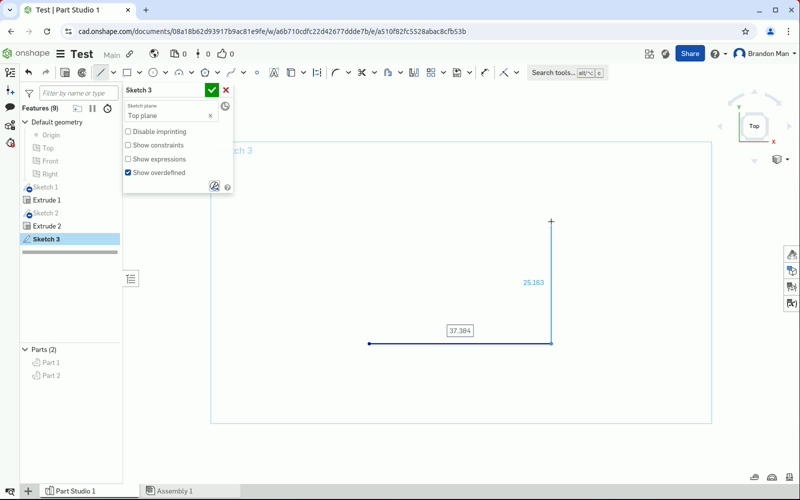
click(551, 221)
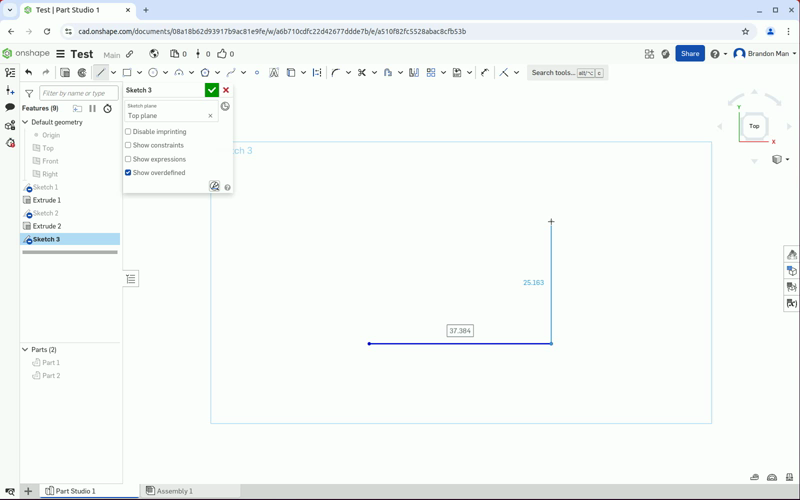
key_up(shift)
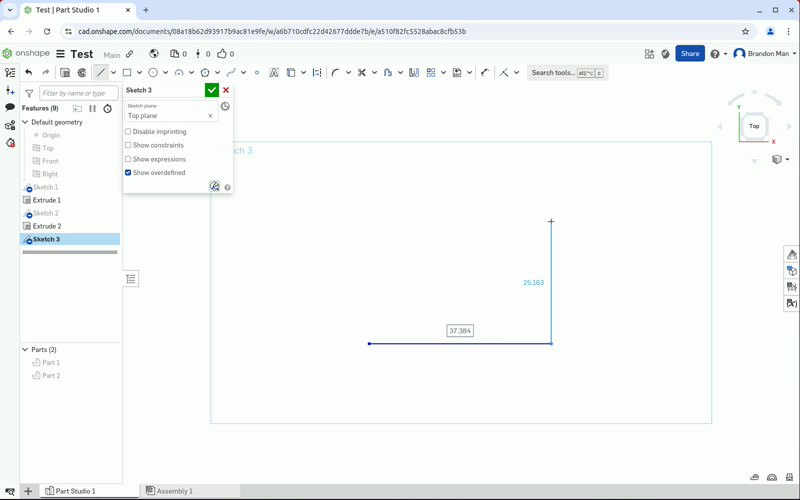
key_down(shift)
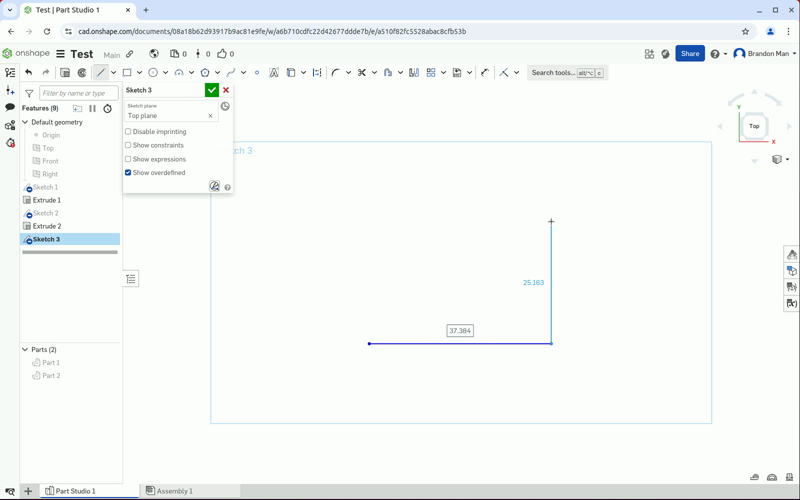
mouse_move(369, 221)
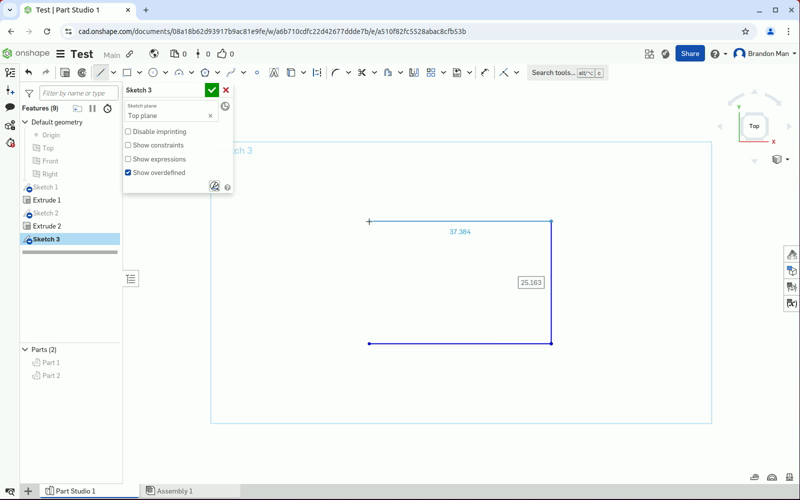
click(369, 221)
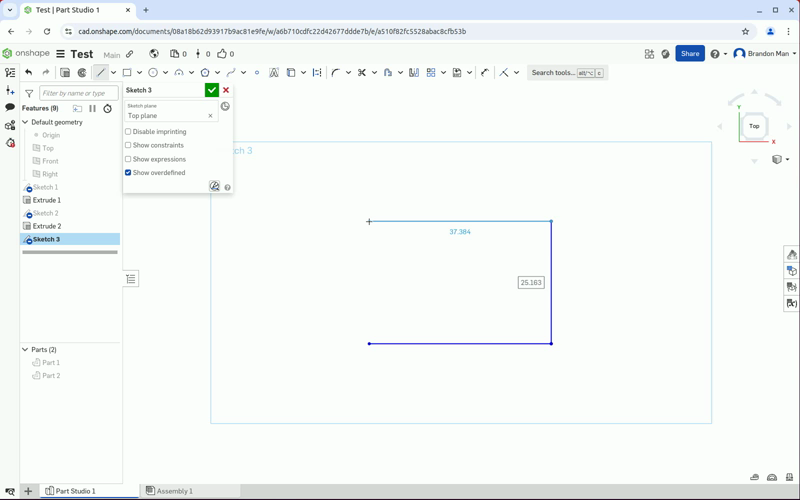
key_up(shift)
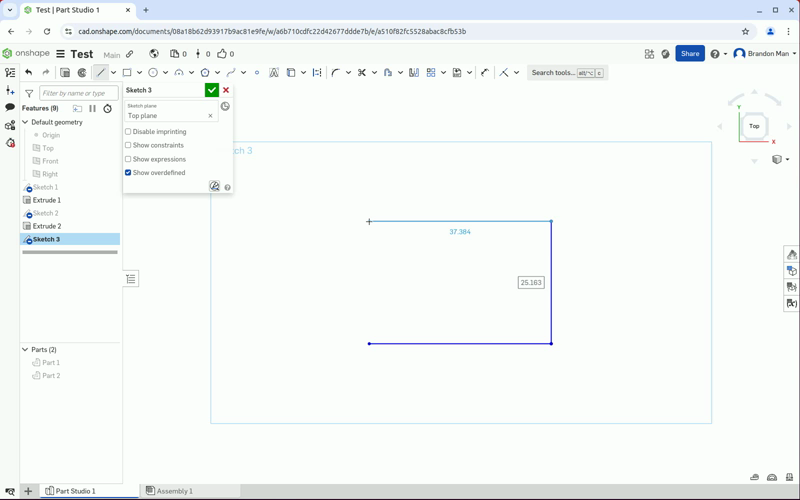
key_down(shift)
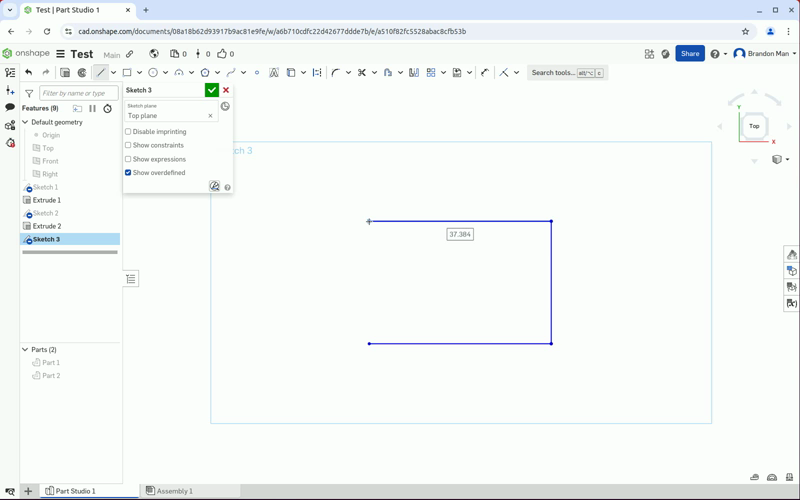
mouse_move(369, 343)
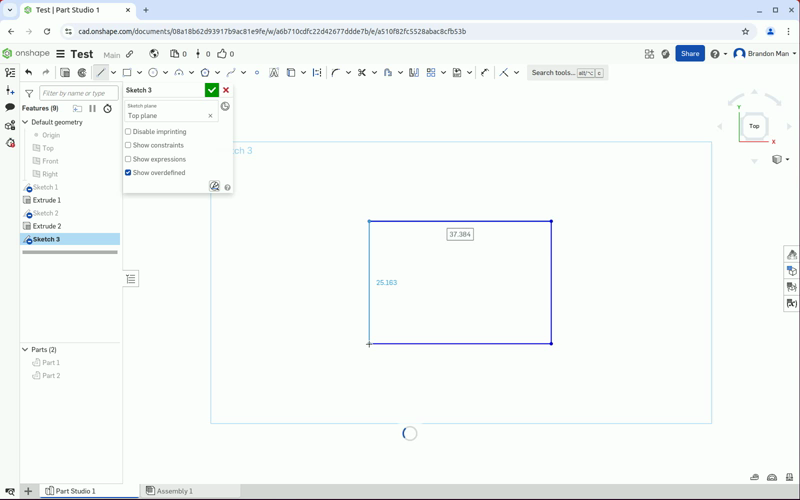
key_up(shift)
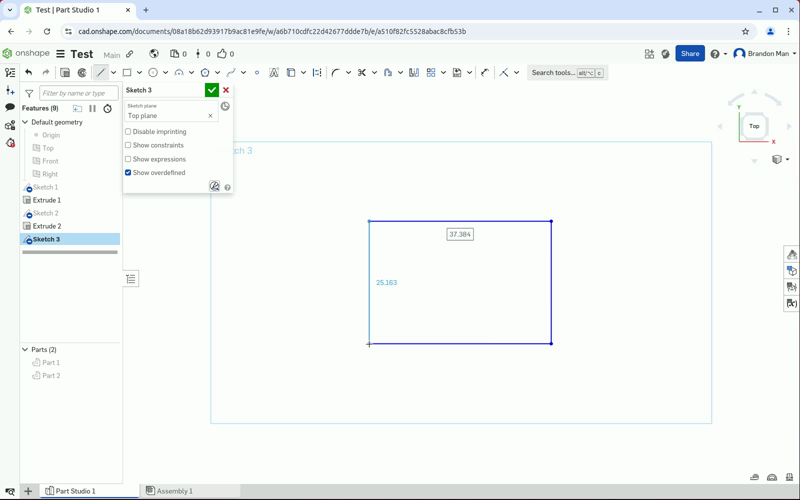
click(369, 343)
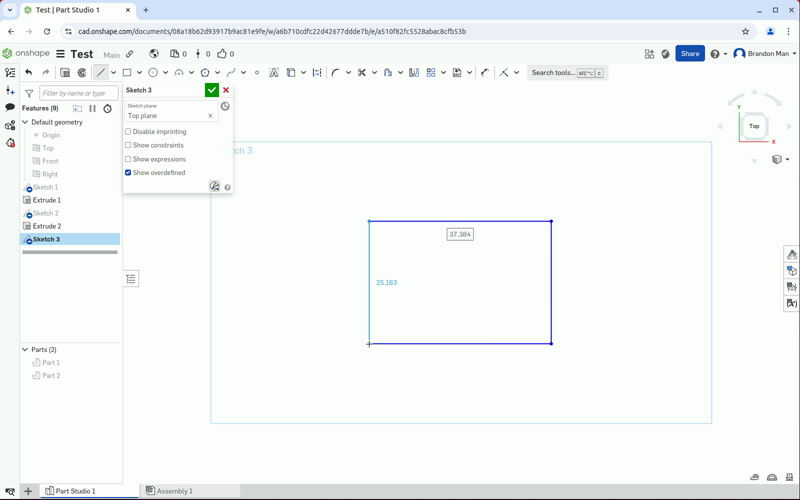
key(esc)
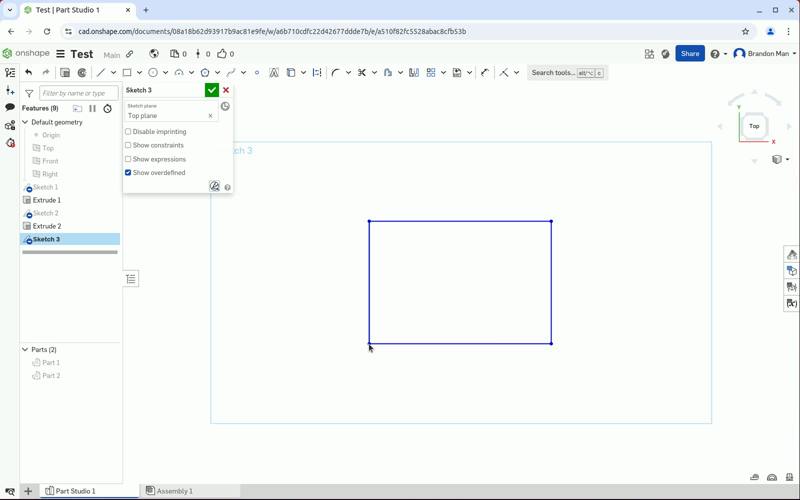
key(l)
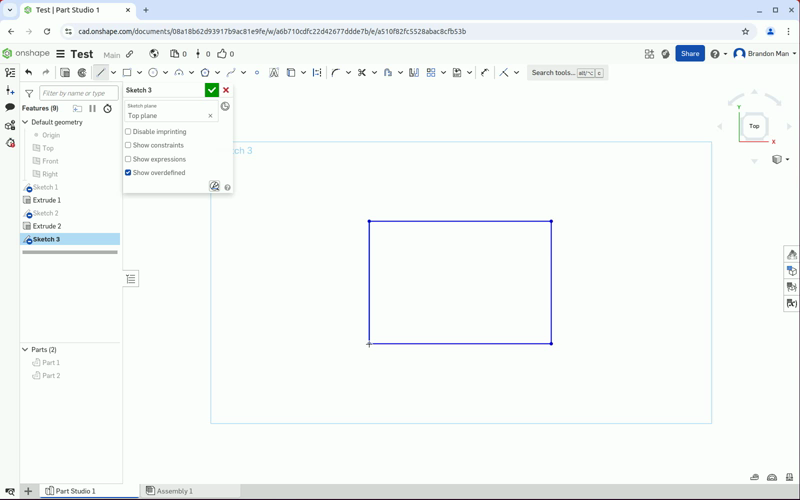
key_down(shift)
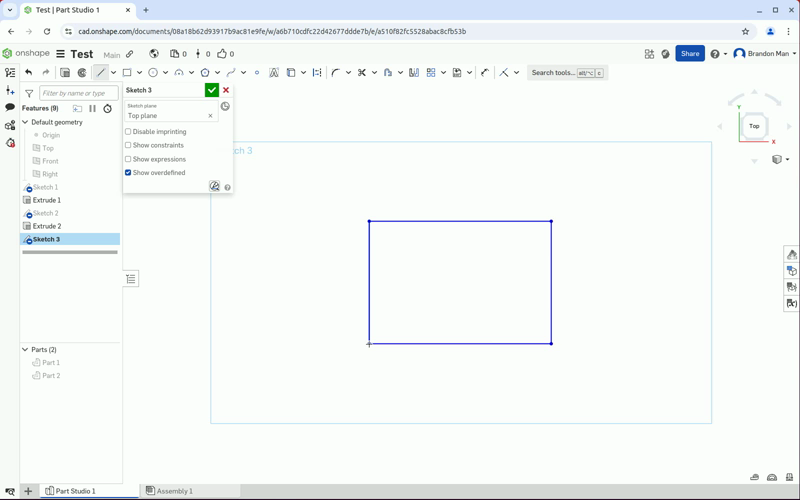
mouse_move(384, 313)
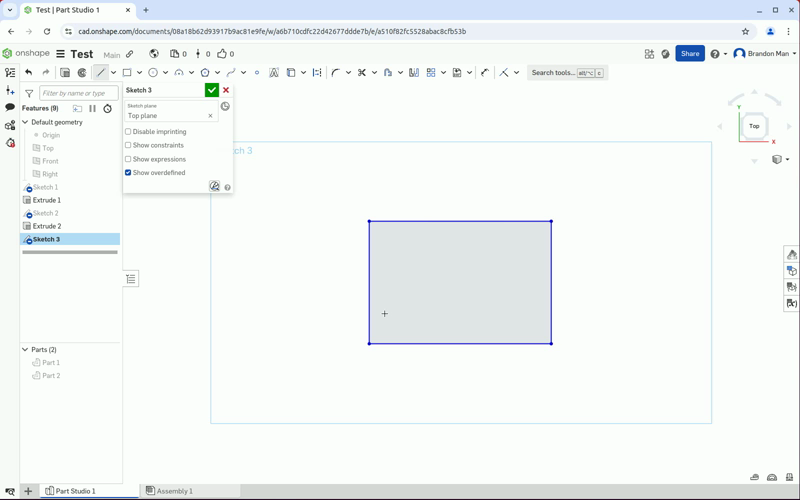
click(384, 313)
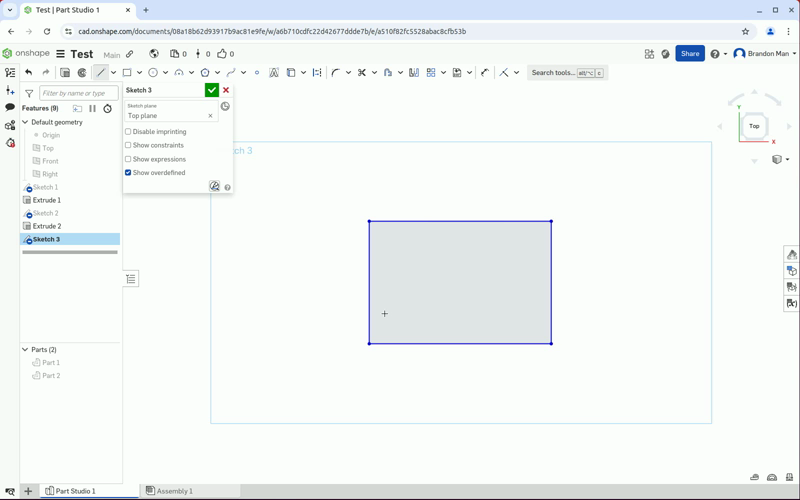
key_up(shift)
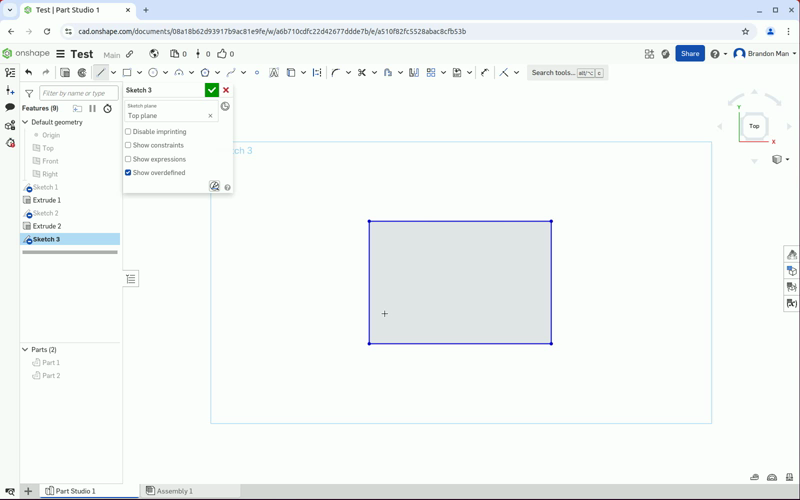
key_down(shift)
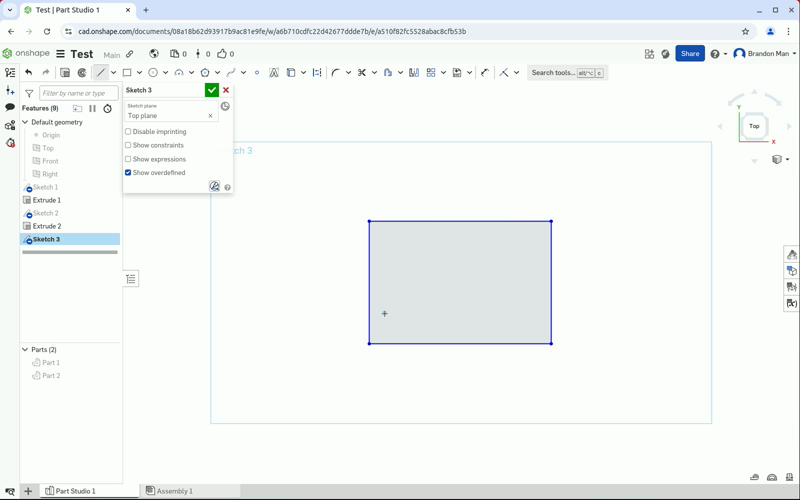
mouse_move(536, 313)
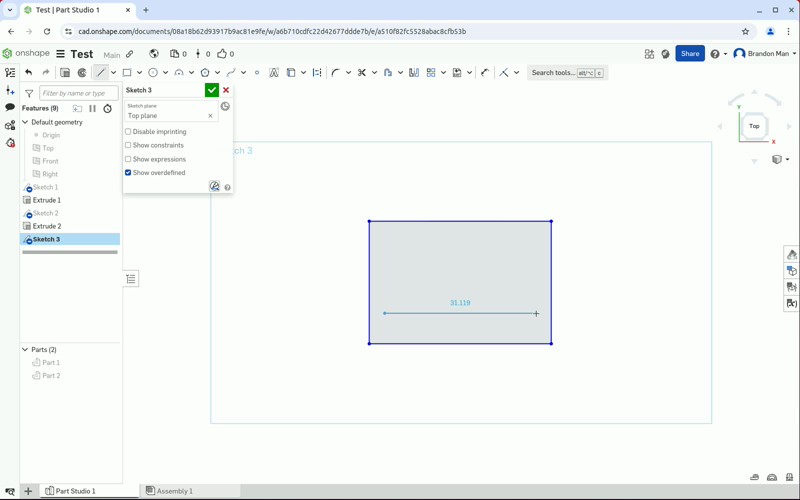
click(536, 313)
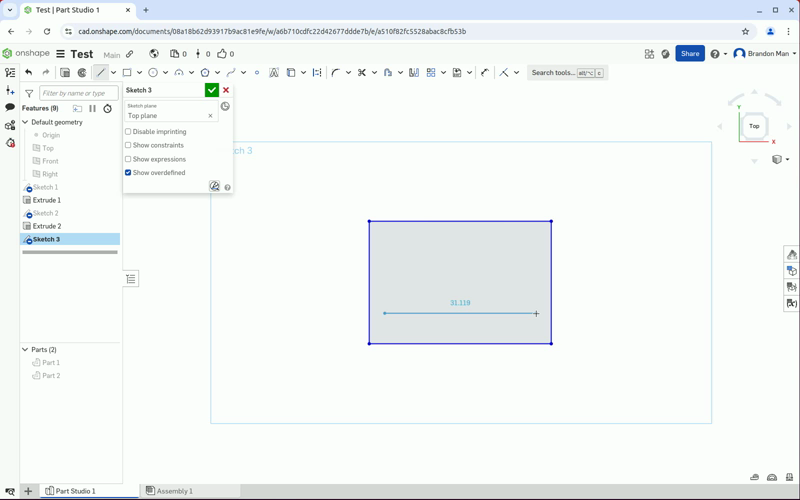
key_up(shift)
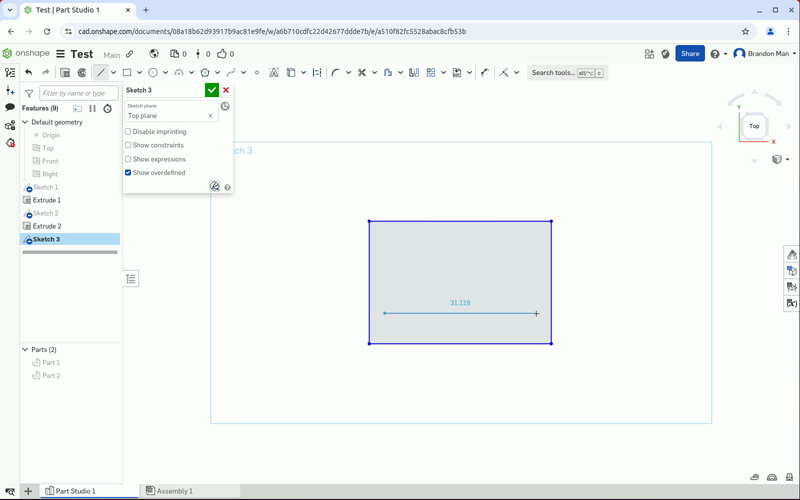
key_down(shift)
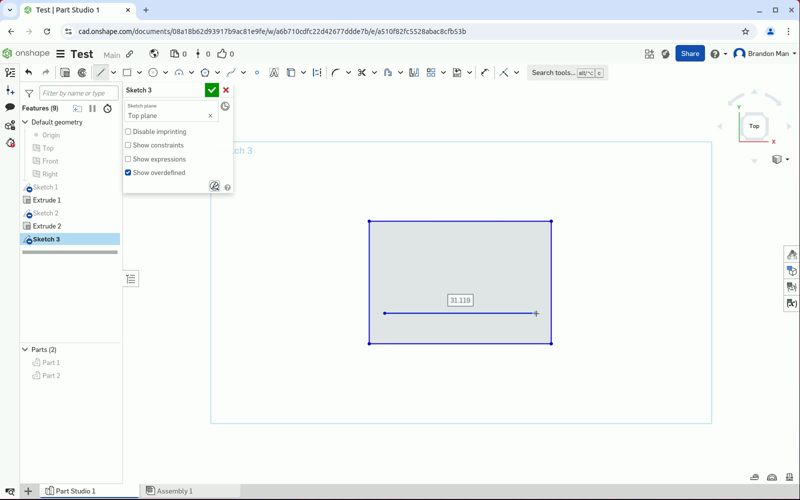
mouse_move(536, 251)
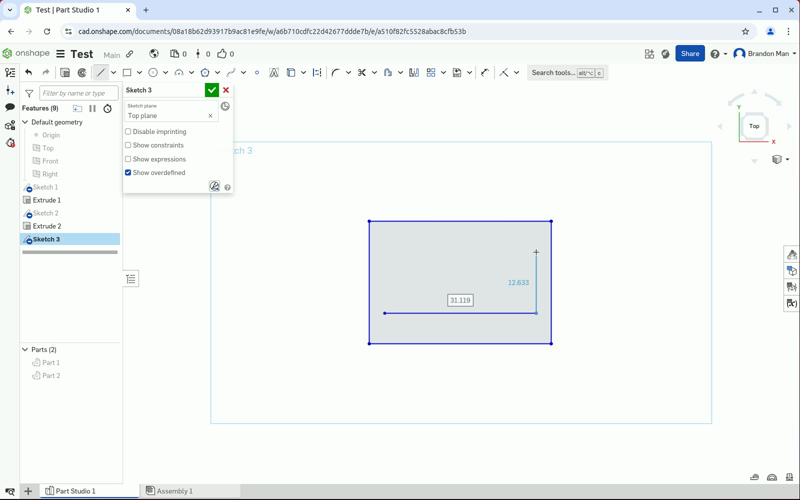
click(536, 251)
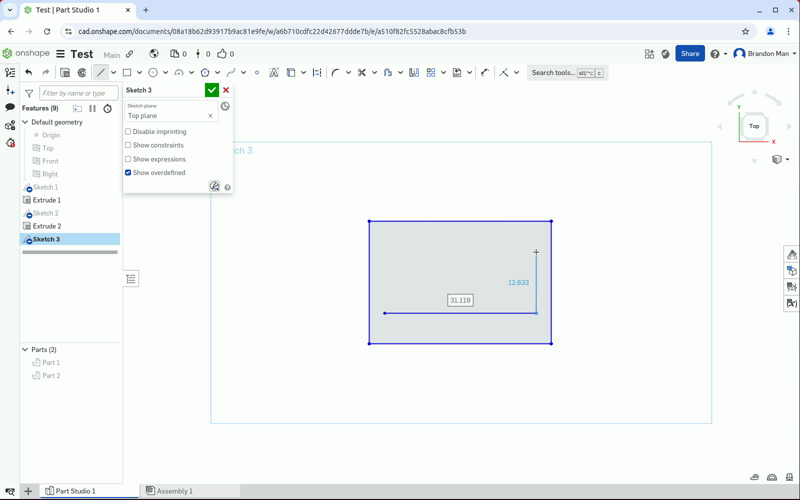
key_up(shift)
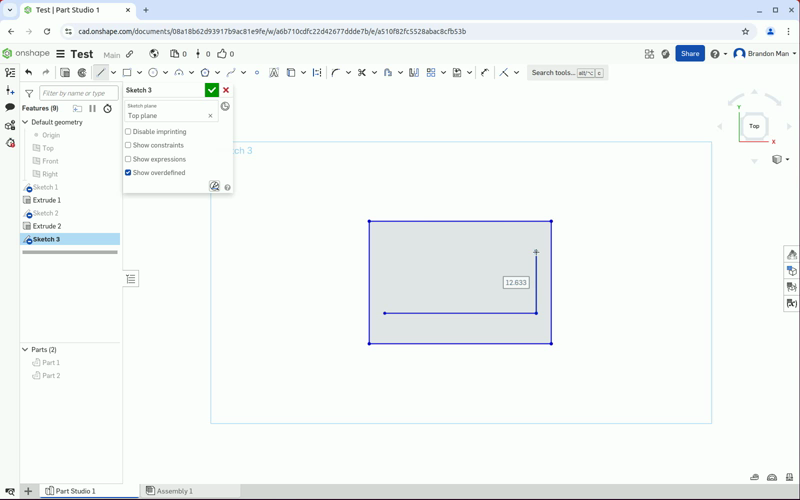
key_down(shift)
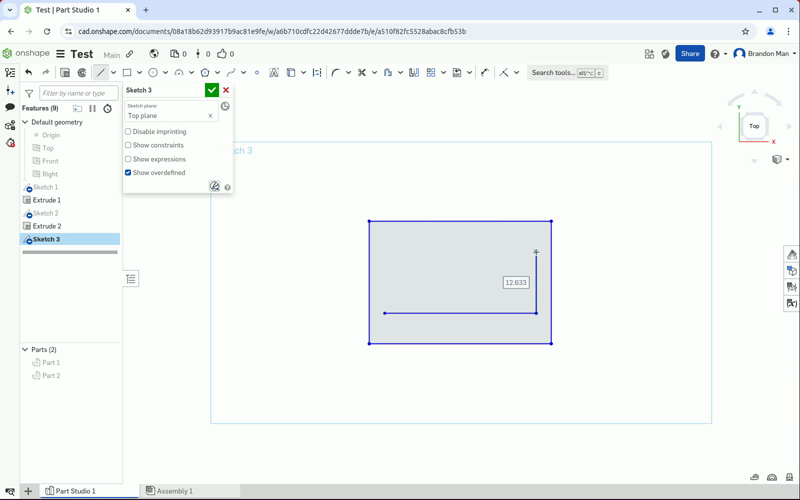
mouse_move(384, 251)
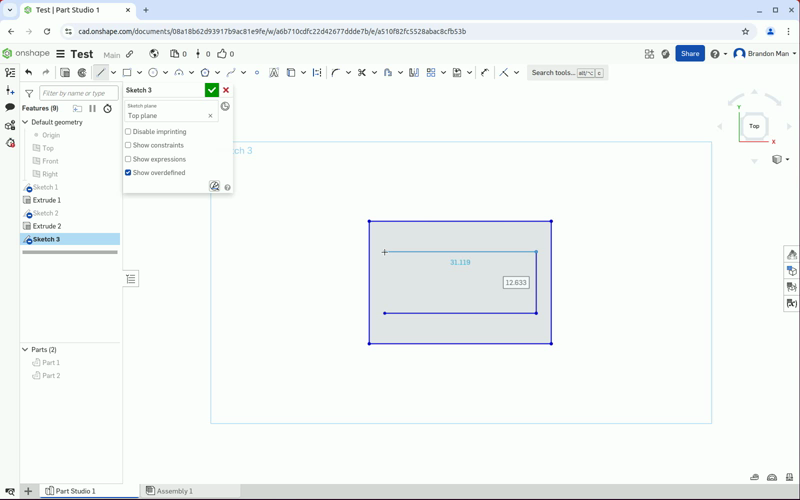
click(384, 251)
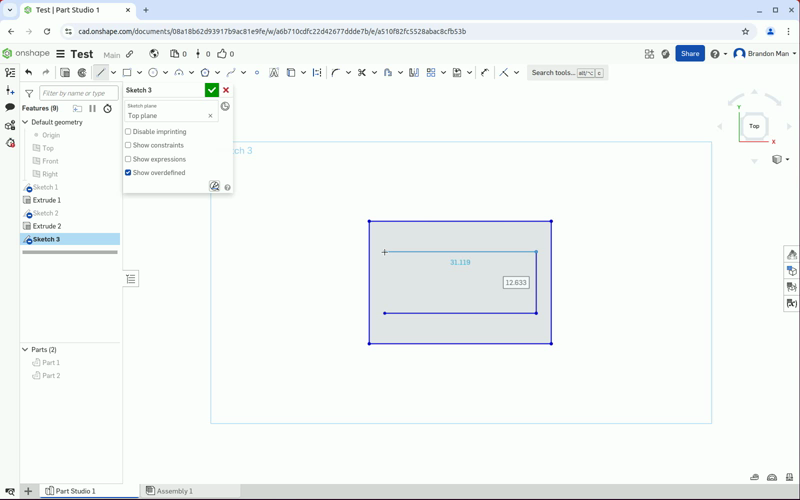
key_up(shift)
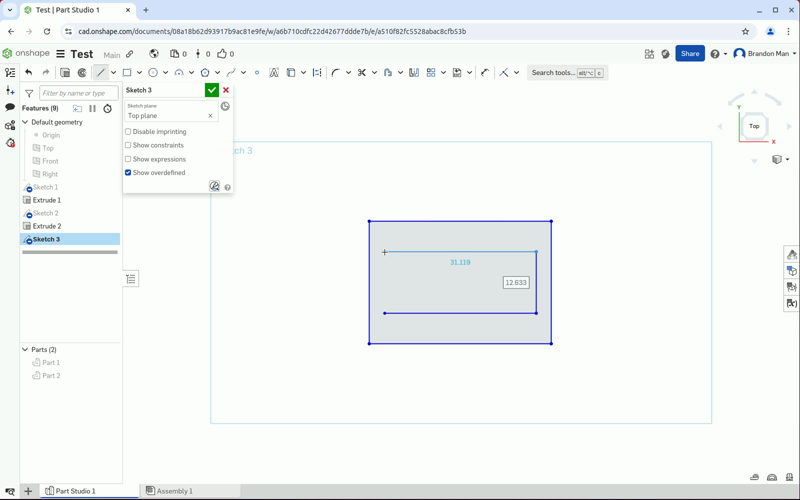
key_down(shift)
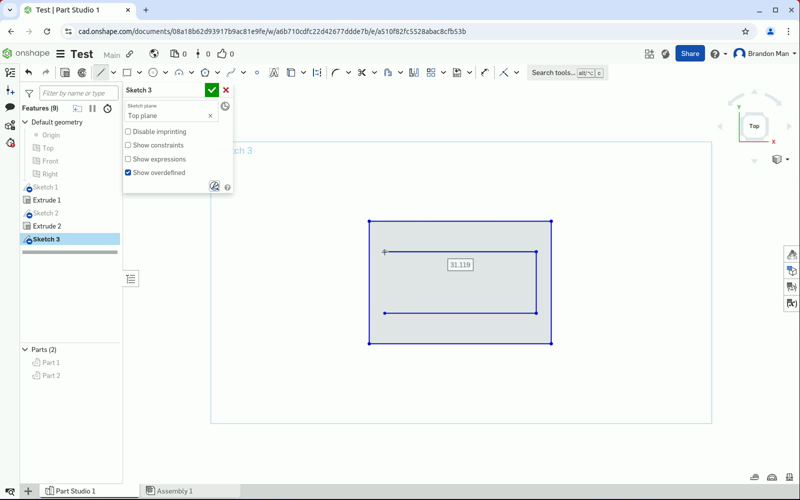
mouse_move(384, 313)
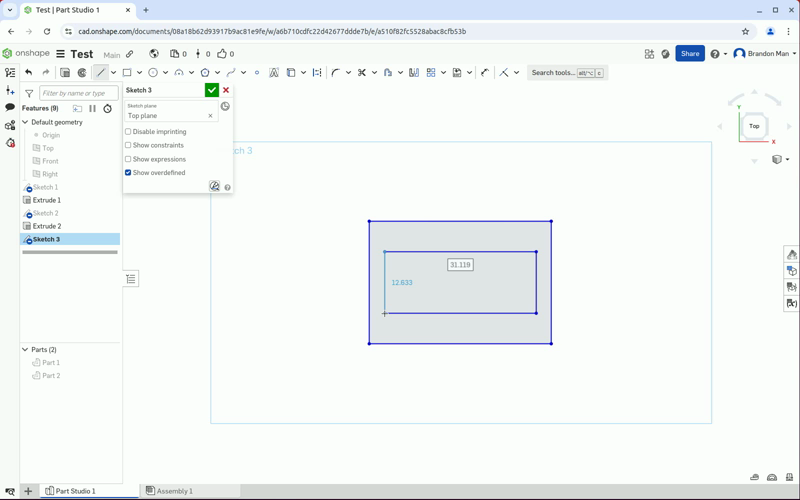
key_up(shift)
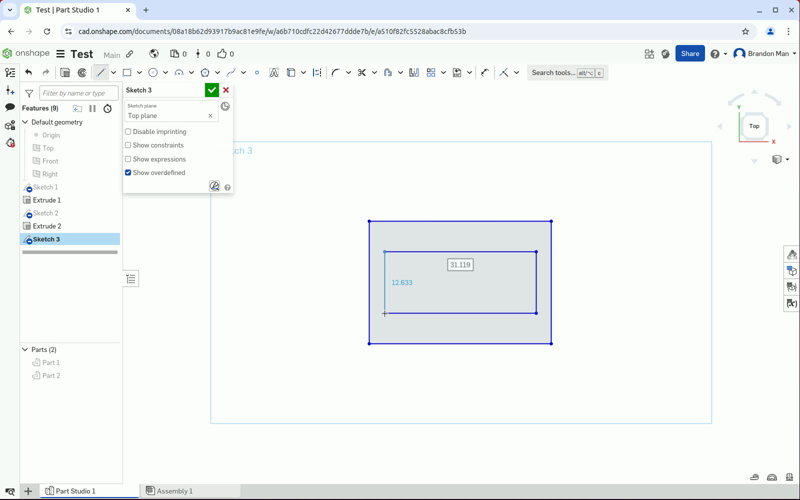
click(384, 313)
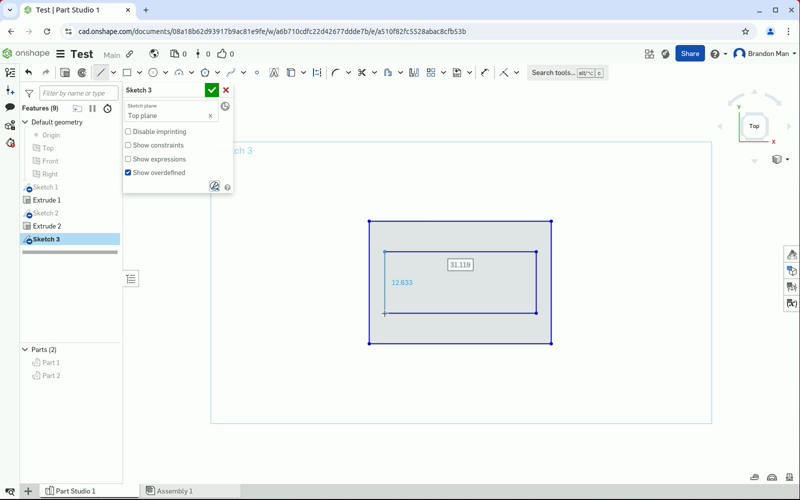
key(esc)
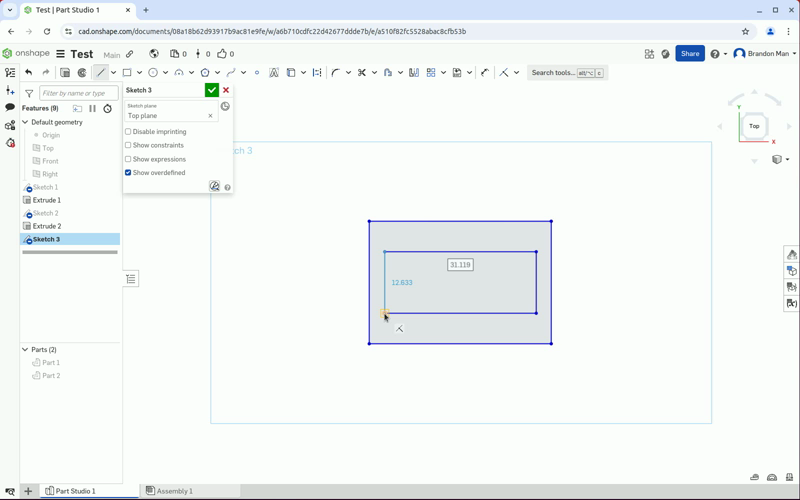
mouse_move(398, 330)
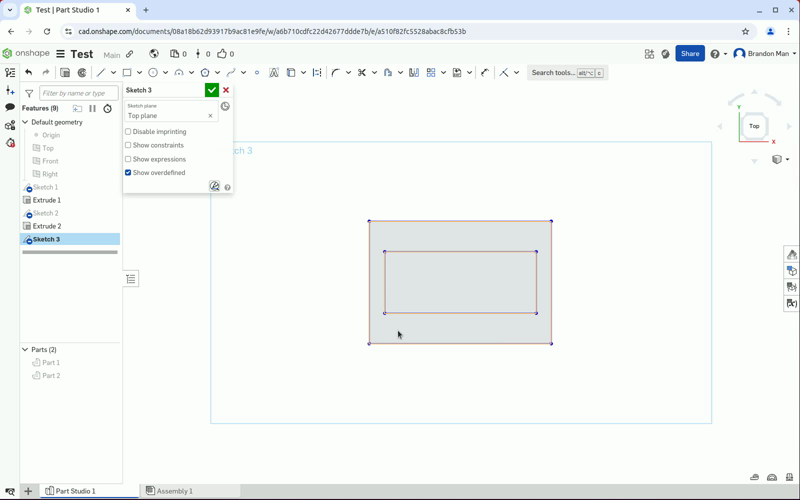
click(398, 330)
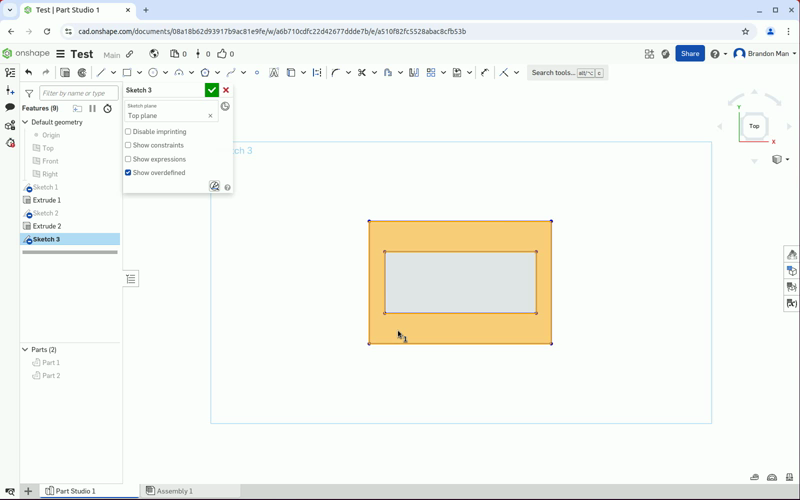
mouse_move(73, 352)
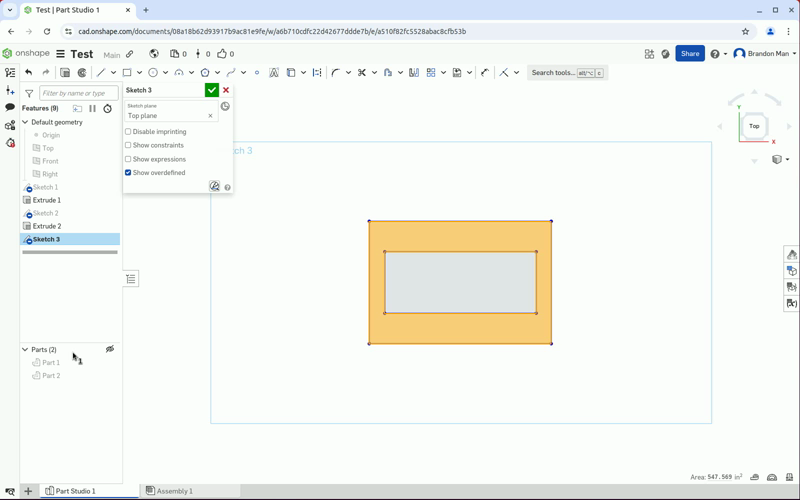
key(shift+y)
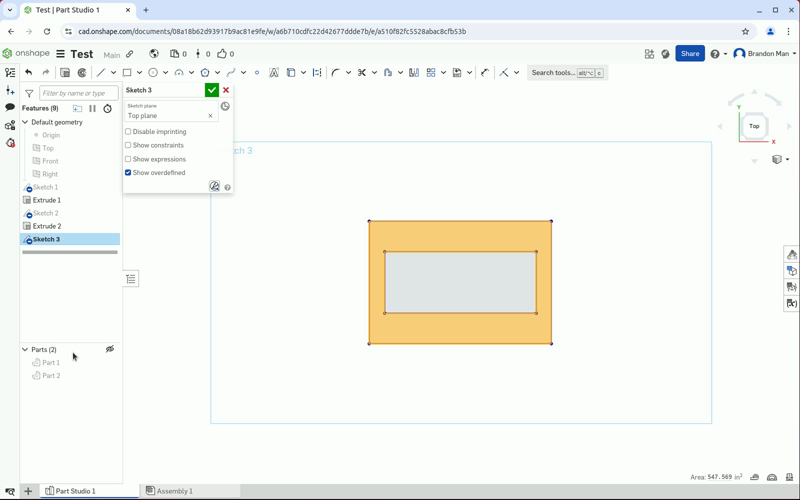
key(shift+e)
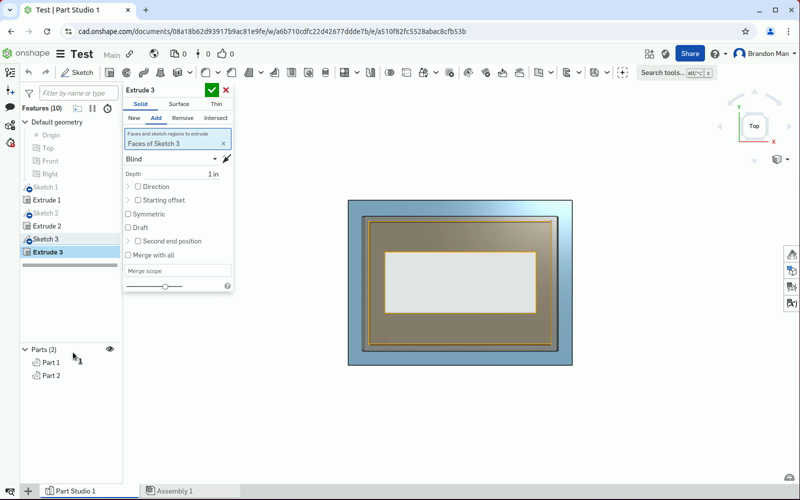
mouse_move(143, 106)
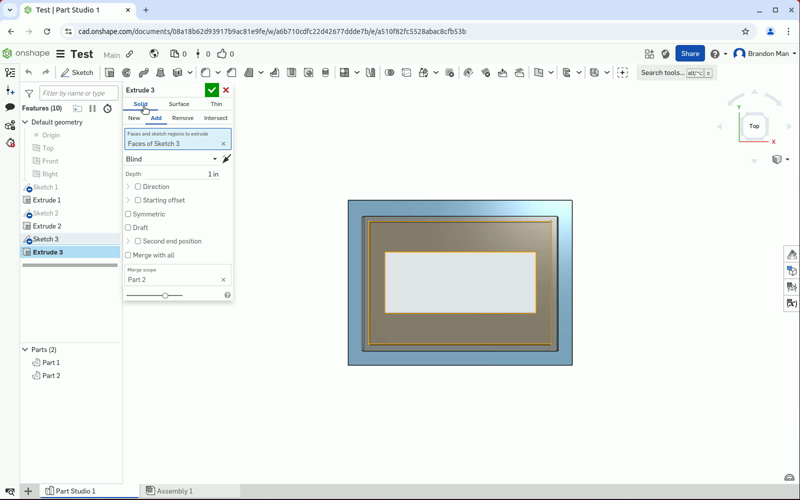
click(143, 106)
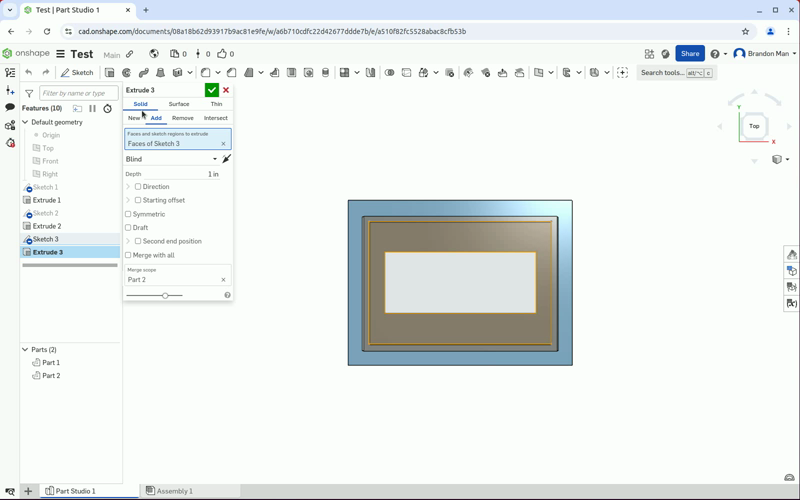
mouse_move(137, 120)
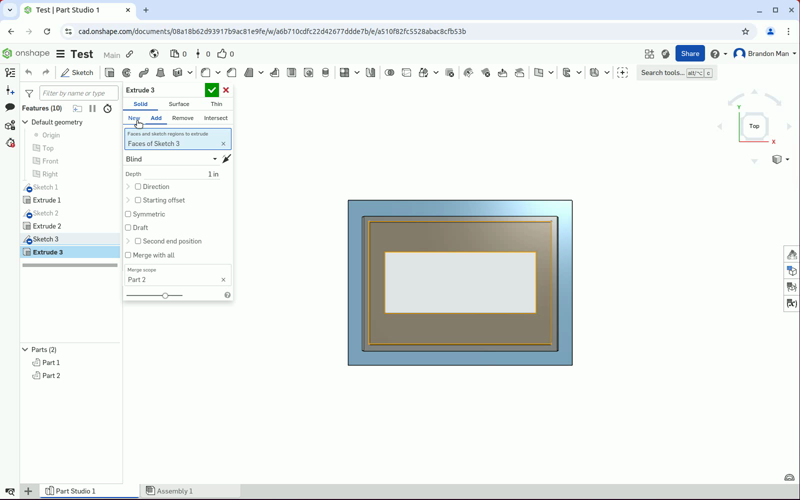
click(137, 120)
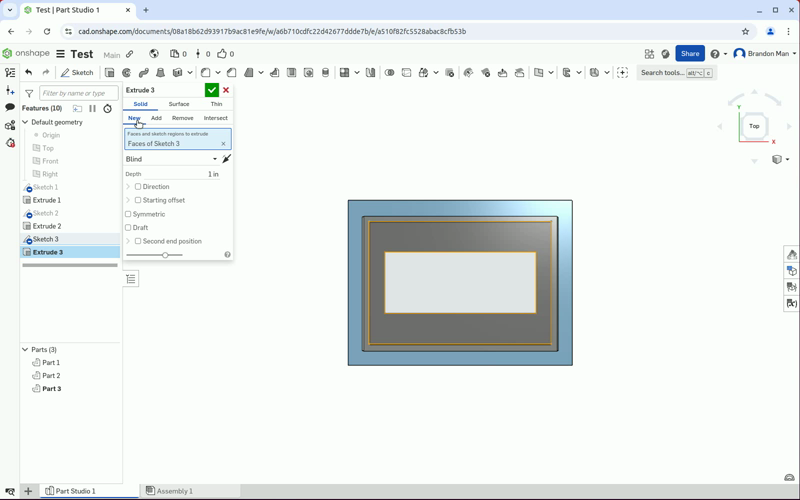
key(tab, 4)
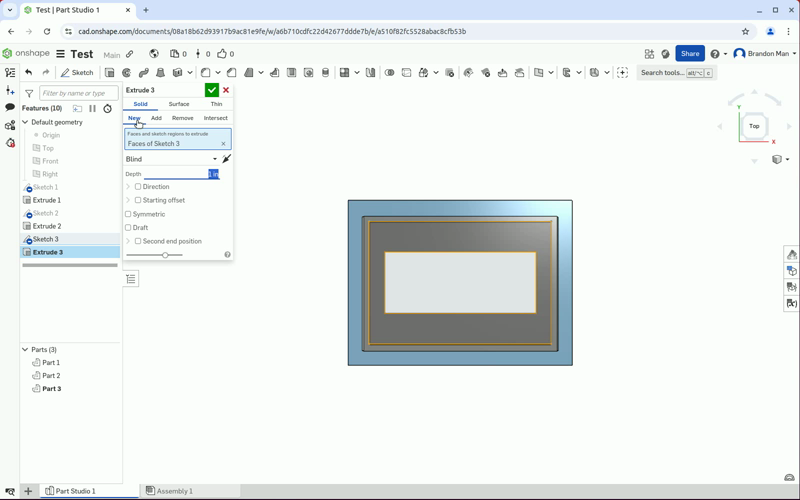
text(1.444)
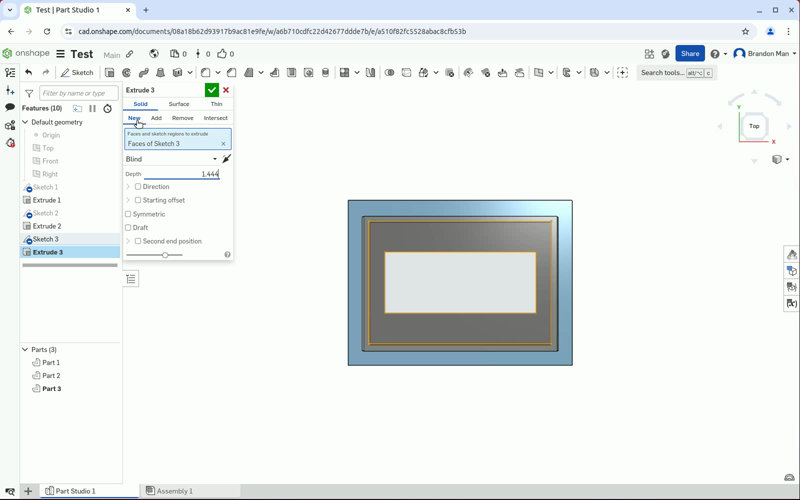
key(enter)
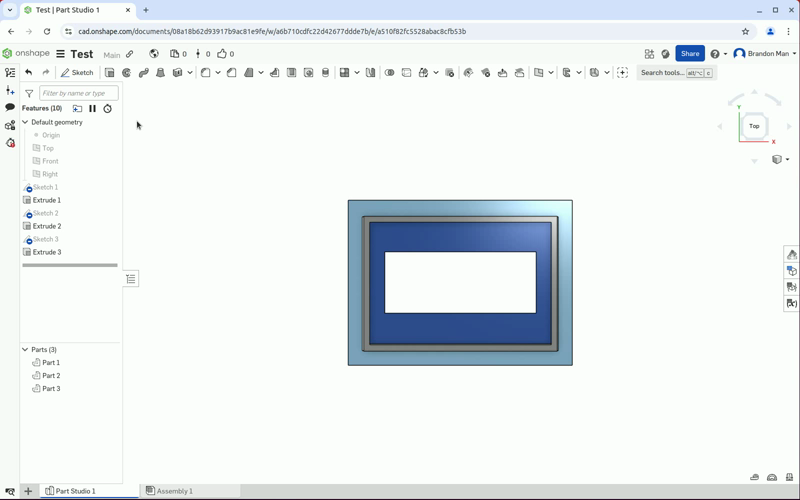
key(shift+h)
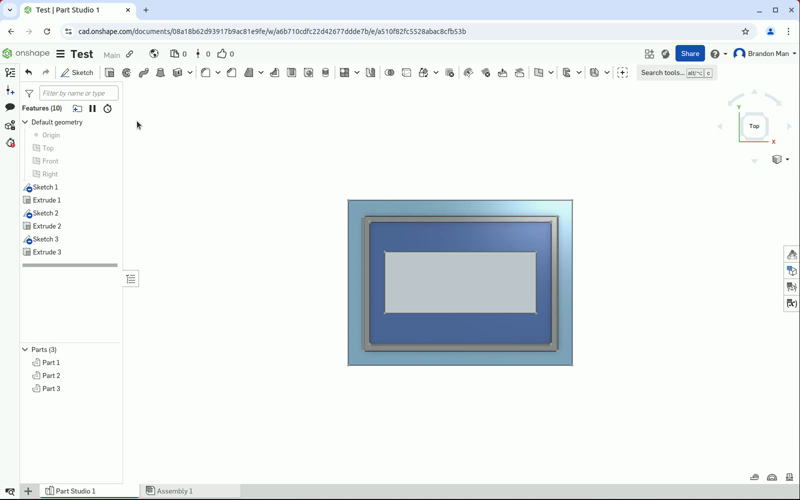
key(shift+h)
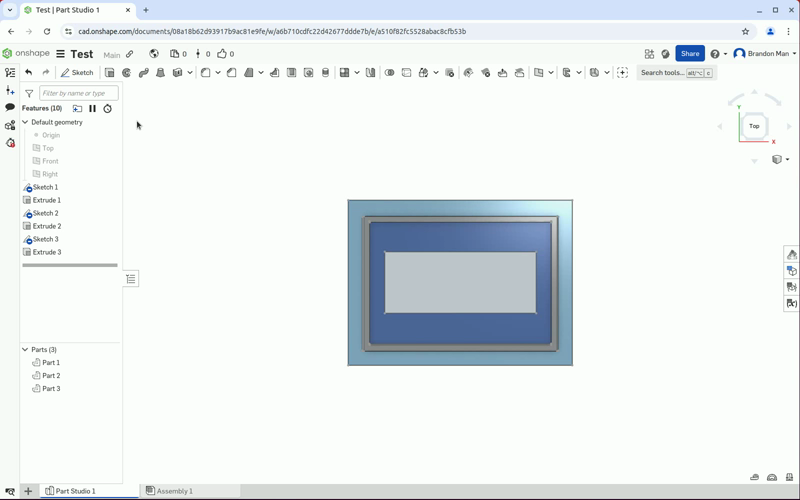
key(shift+7)
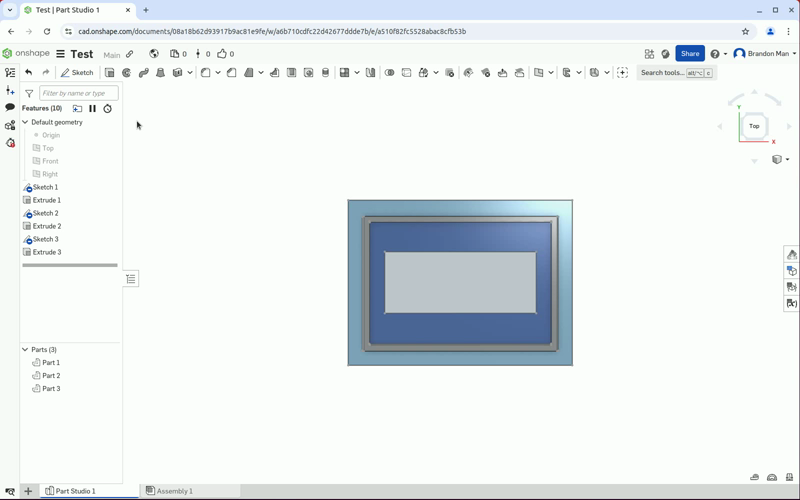
key(up, 3)
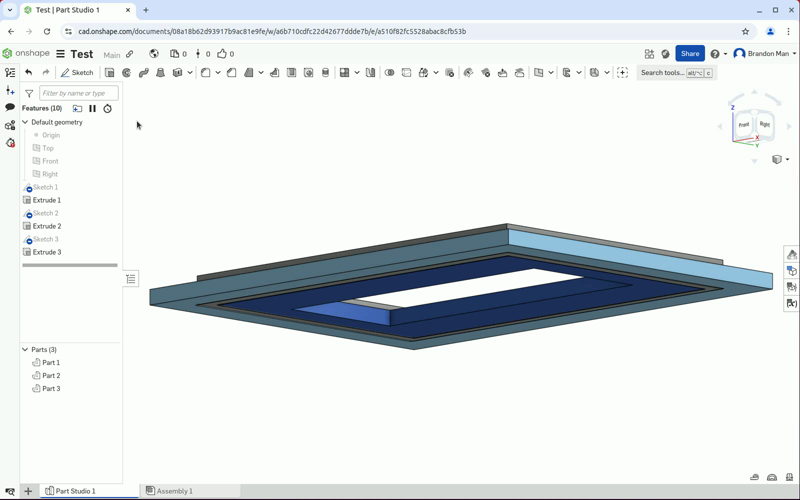
key(left, 3)
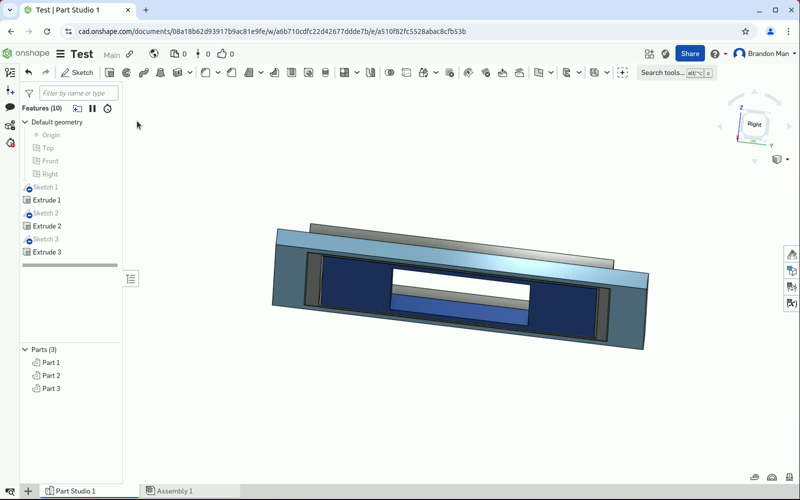
key(right, 3)
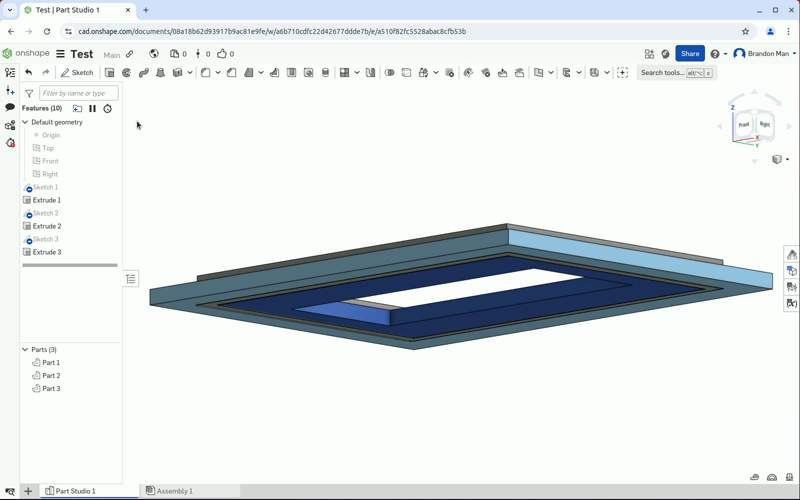
key(down, 3)
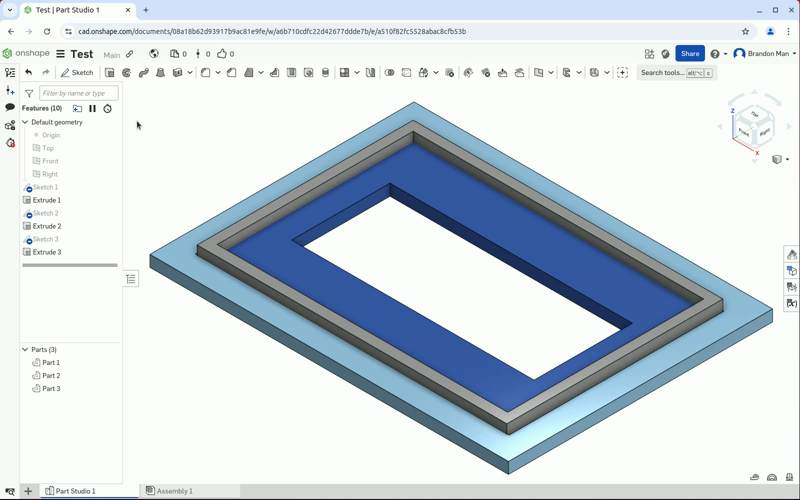
mouse_move(73, 189)
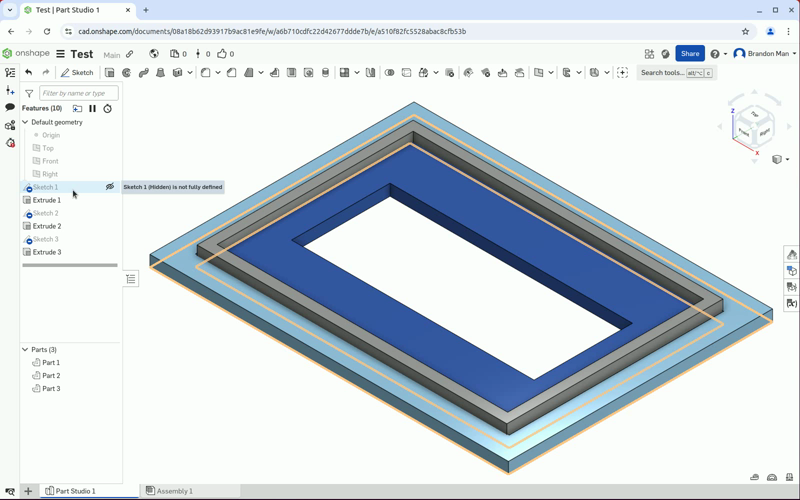
click(73, 189)